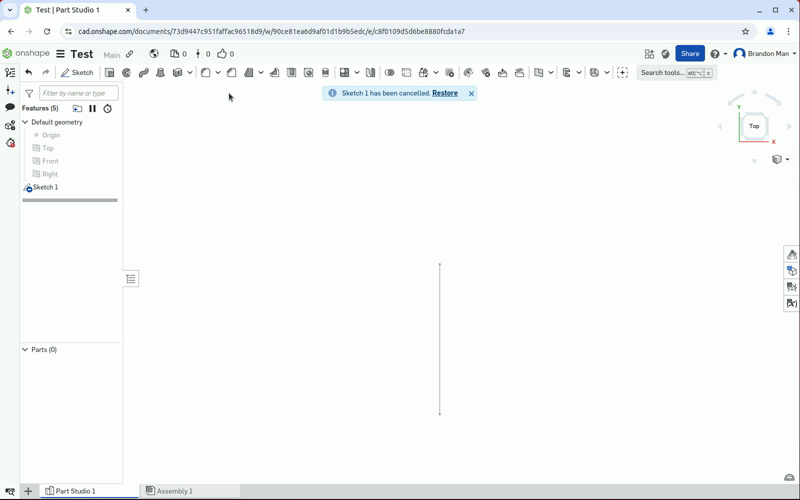
key(shift+h)
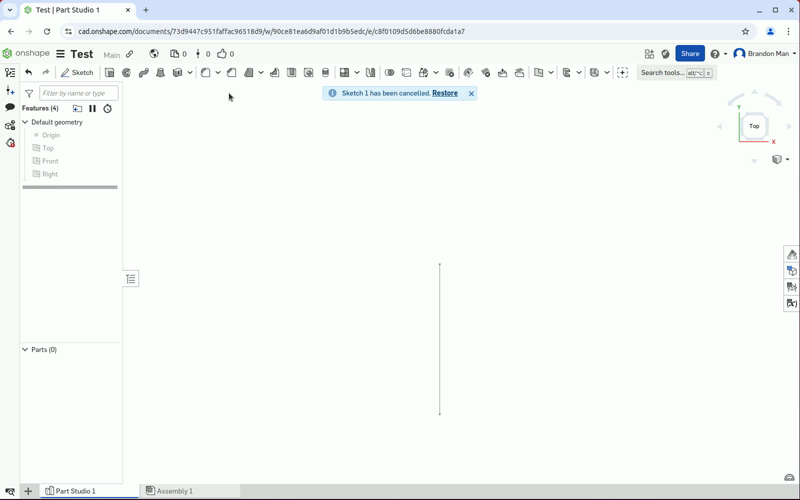
key(shift+s)
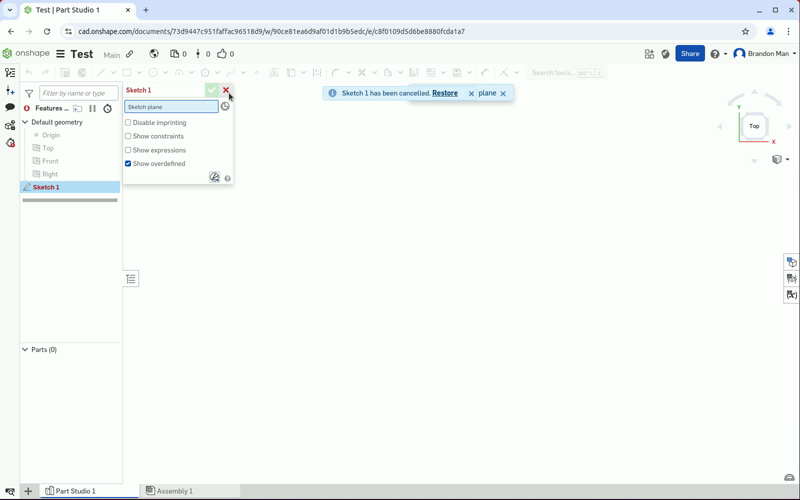
mouse_move(73, 150)
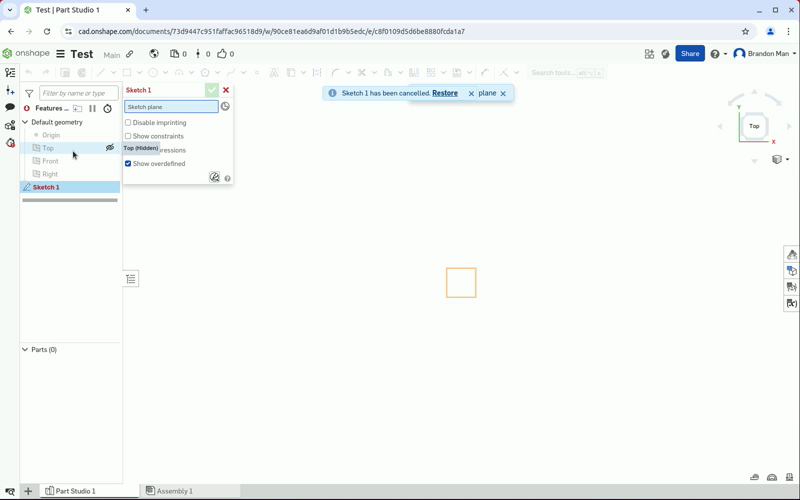
click(73, 150)
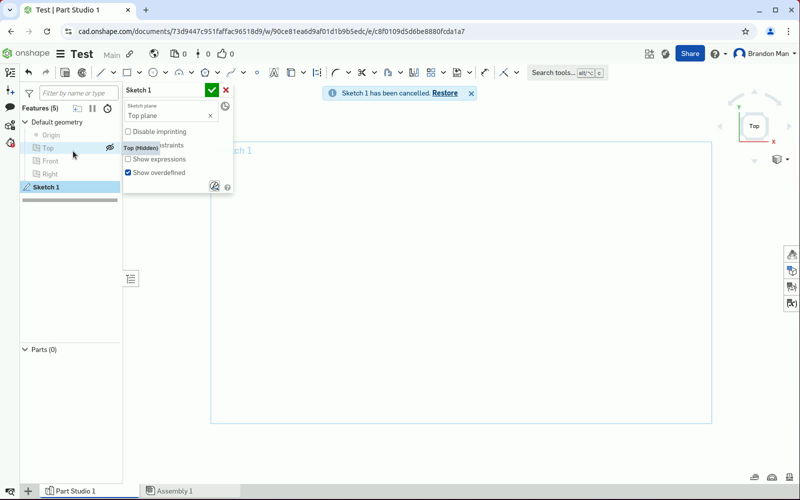
mouse_move(73, 352)
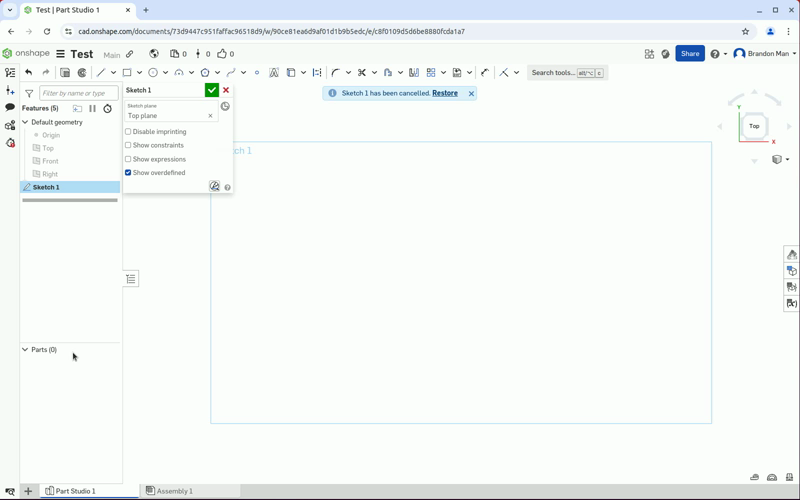
key(y)
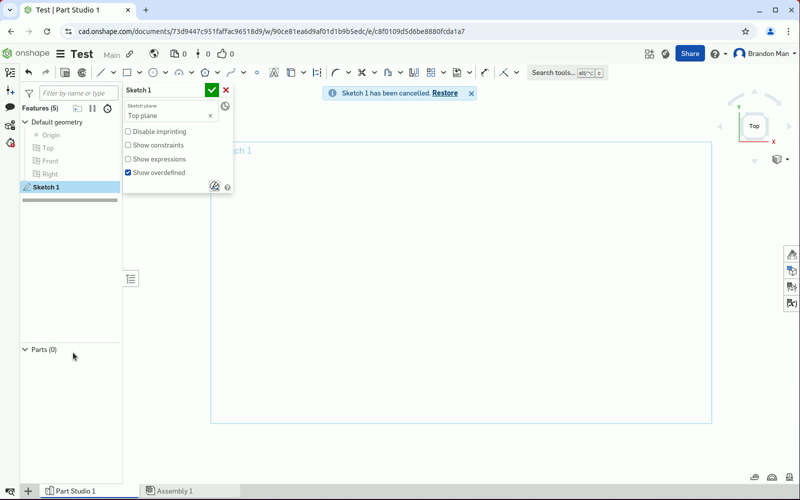
key(l)
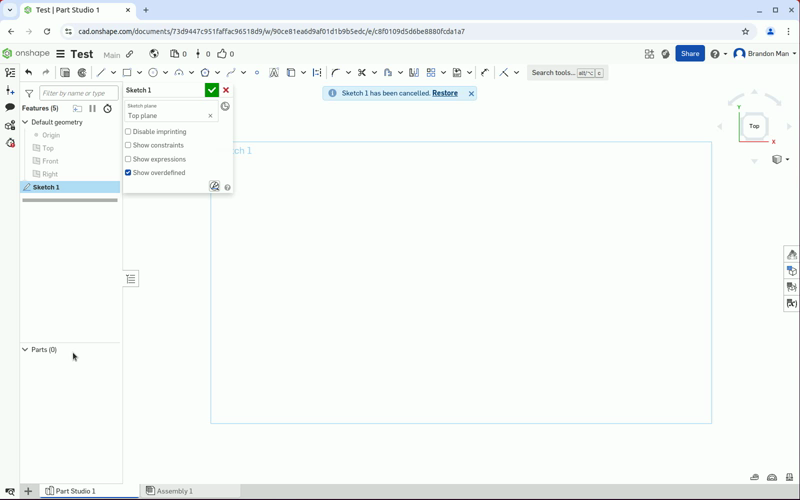
key_down(shift)
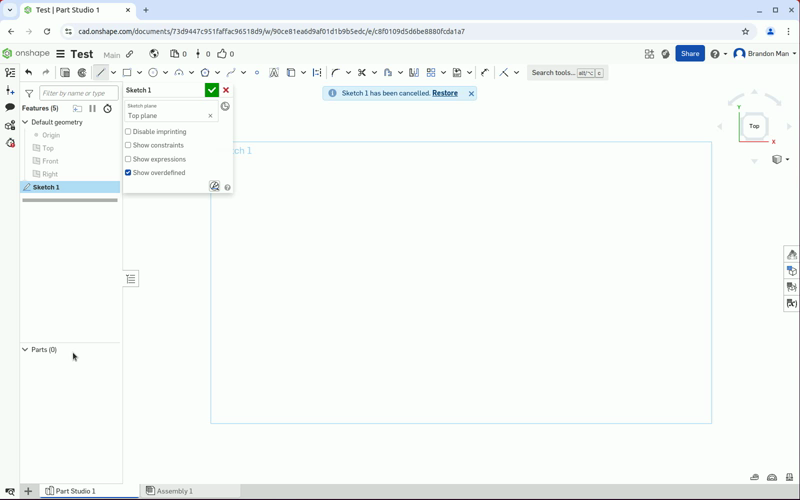
mouse_move(407, 395)
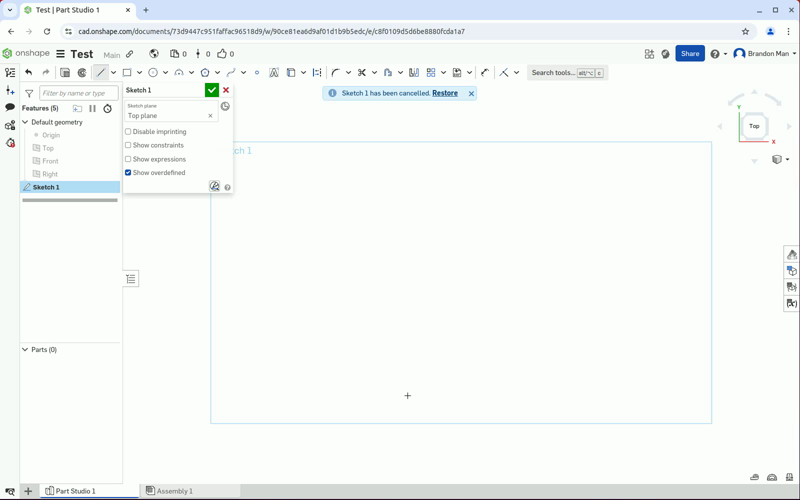
click(407, 395)
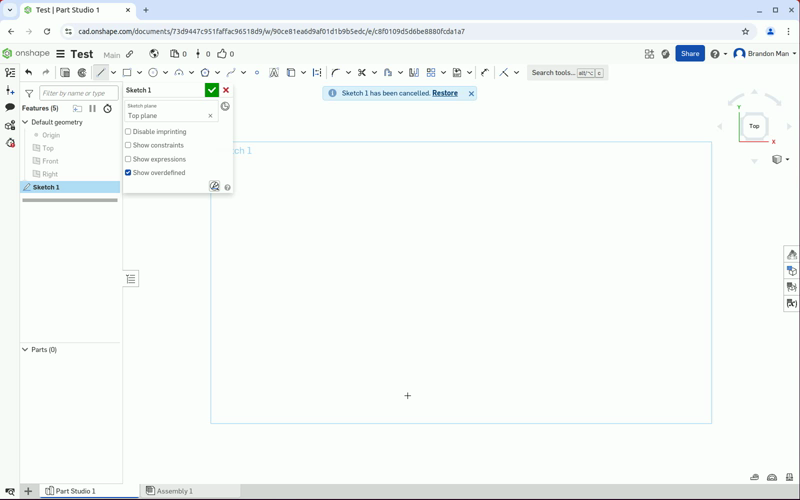
key_up(shift)
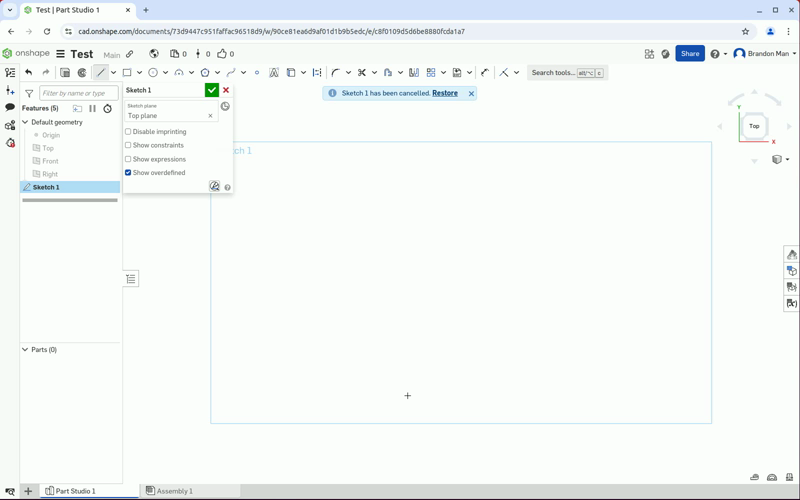
key_down(shift)
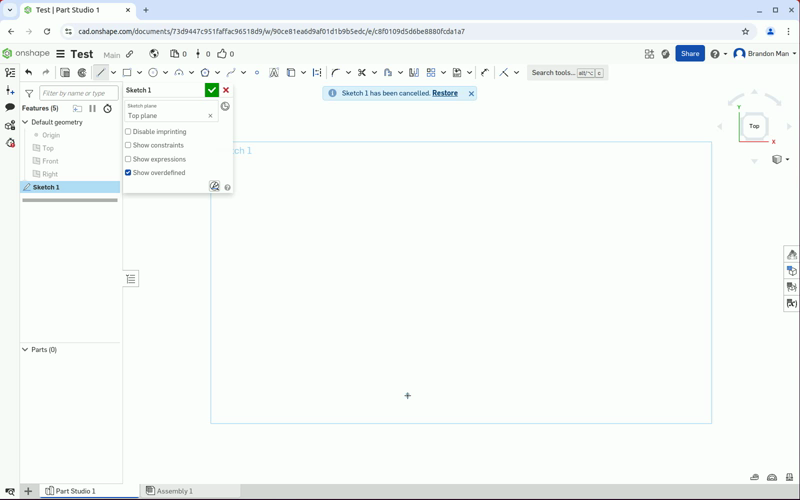
mouse_move(559, 395)
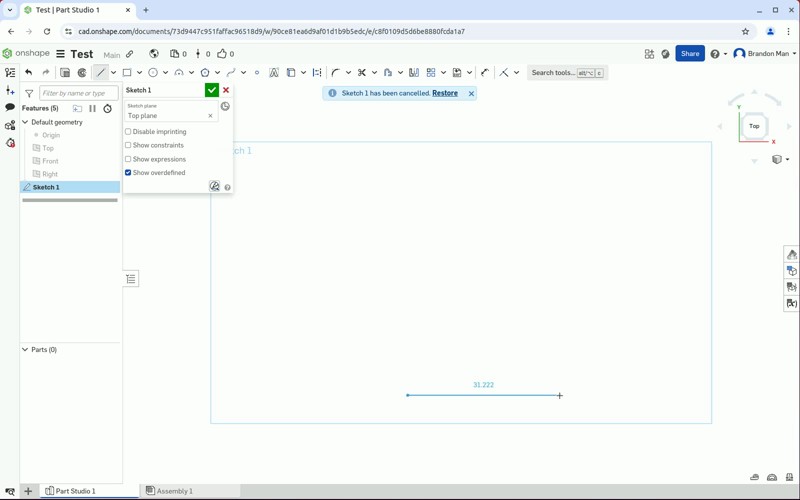
click(559, 395)
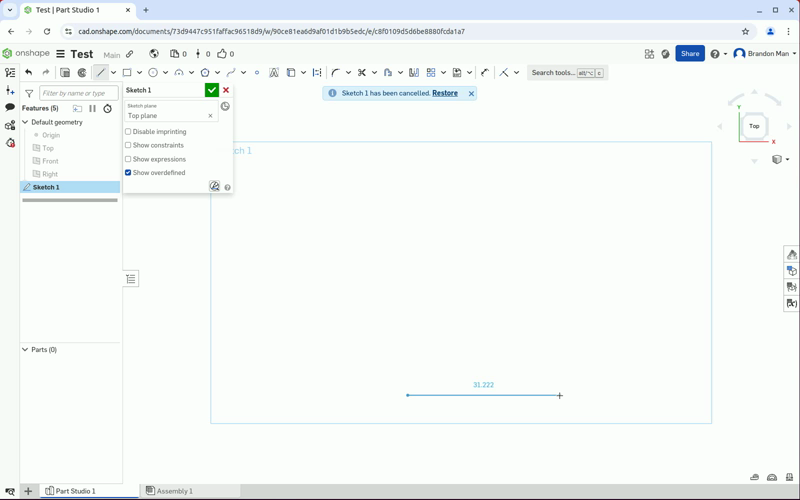
key_up(shift)
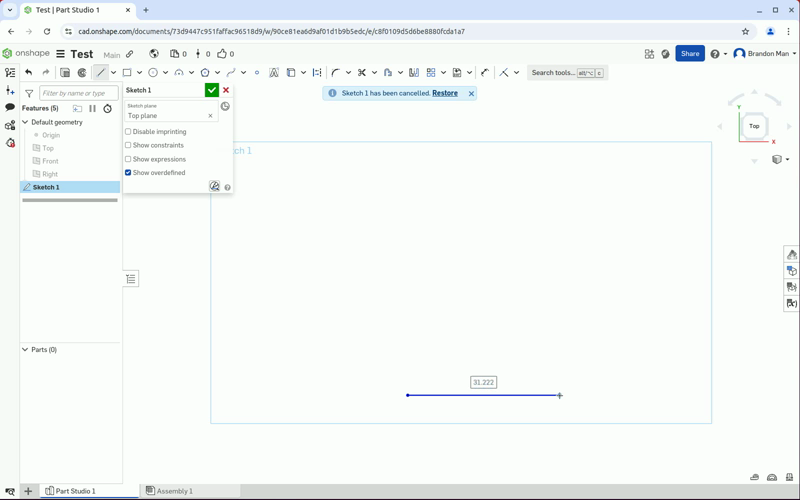
key_down(shift)
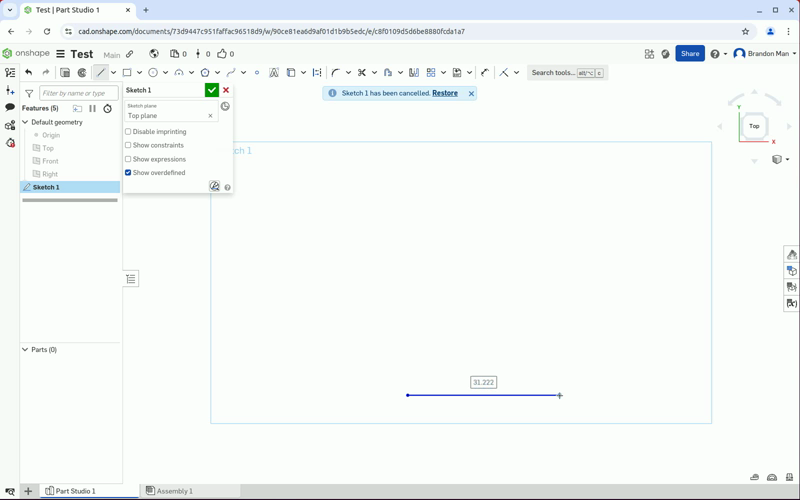
mouse_move(559, 243)
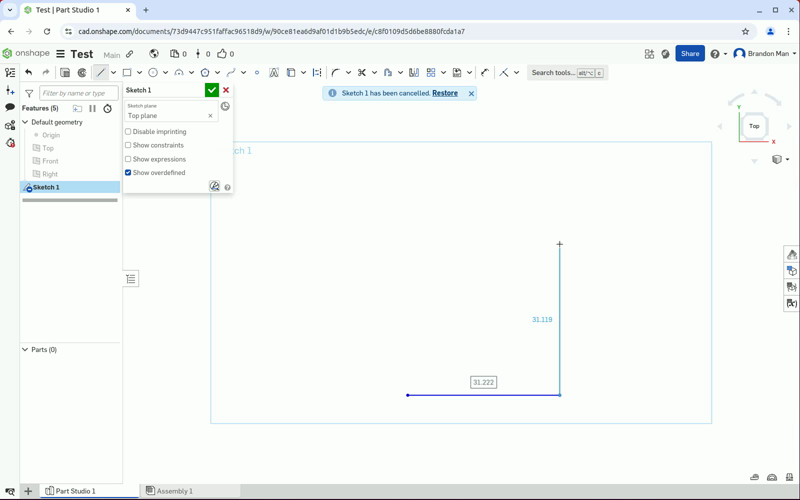
click(559, 243)
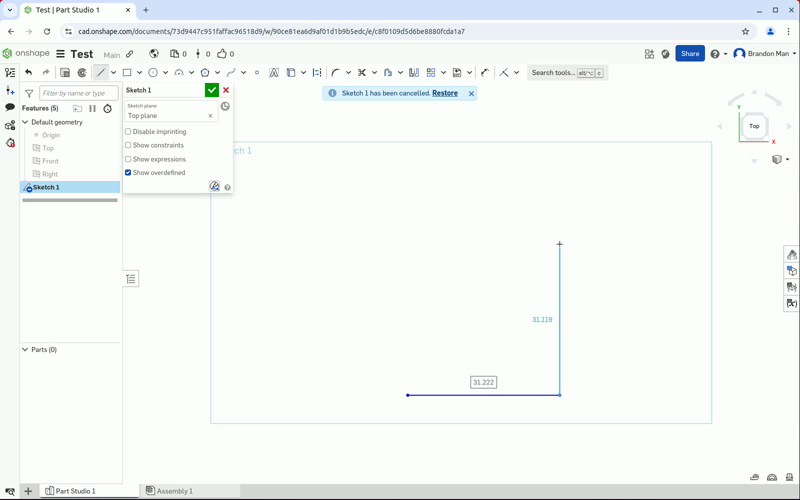
key_up(shift)
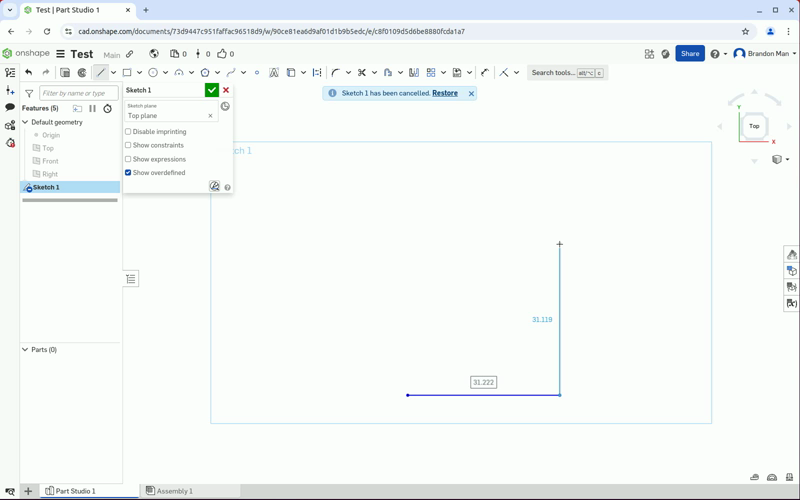
key_down(shift)
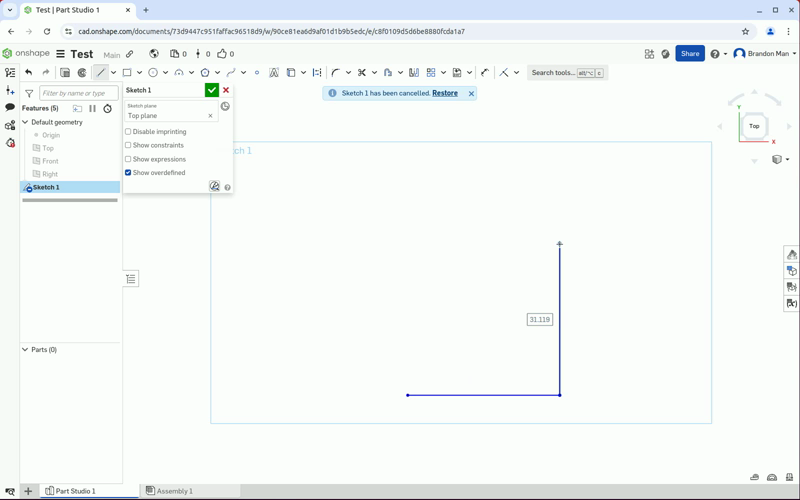
mouse_move(407, 243)
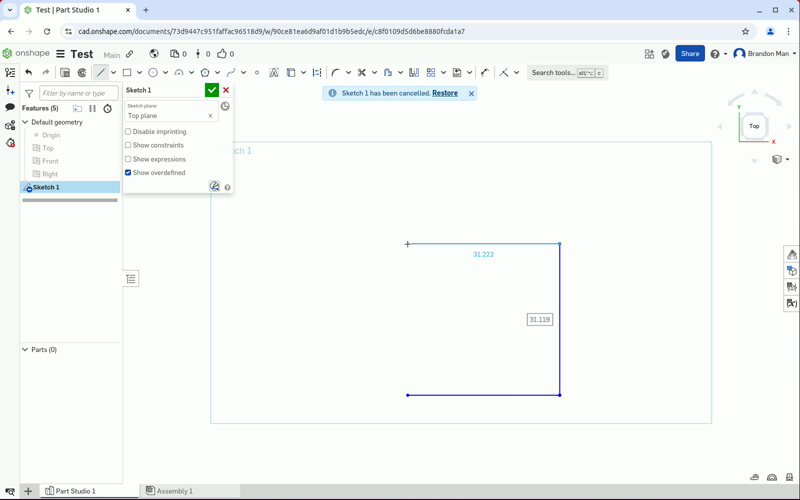
click(407, 243)
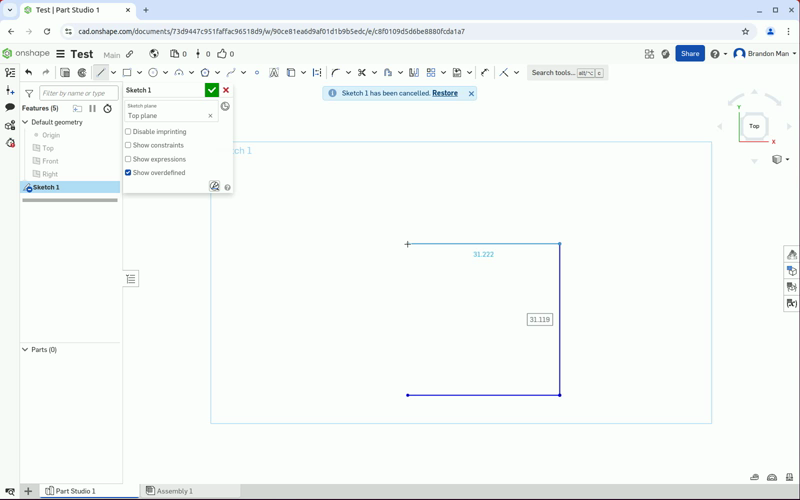
key_up(shift)
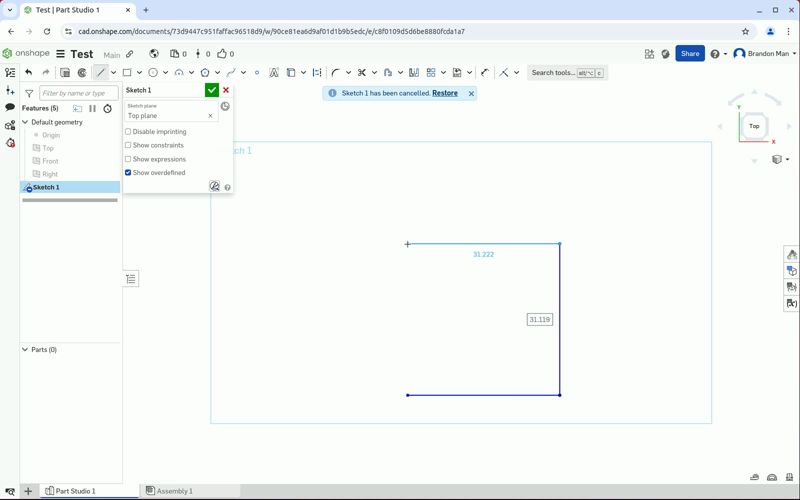
key_down(shift)
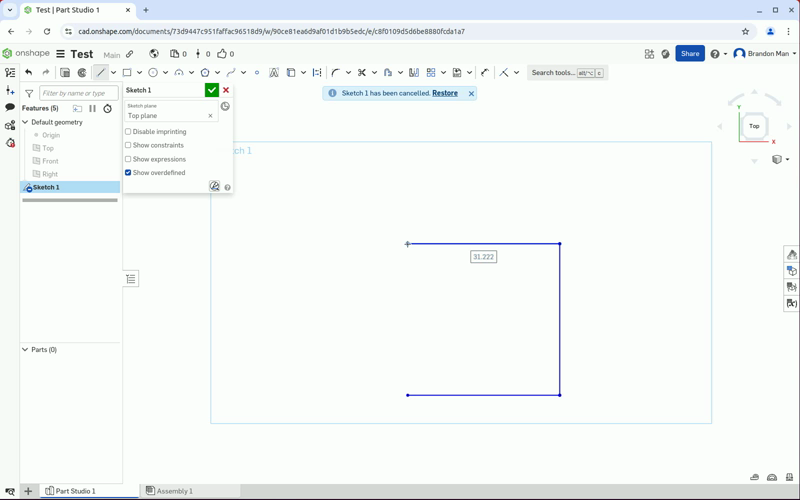
mouse_move(407, 395)
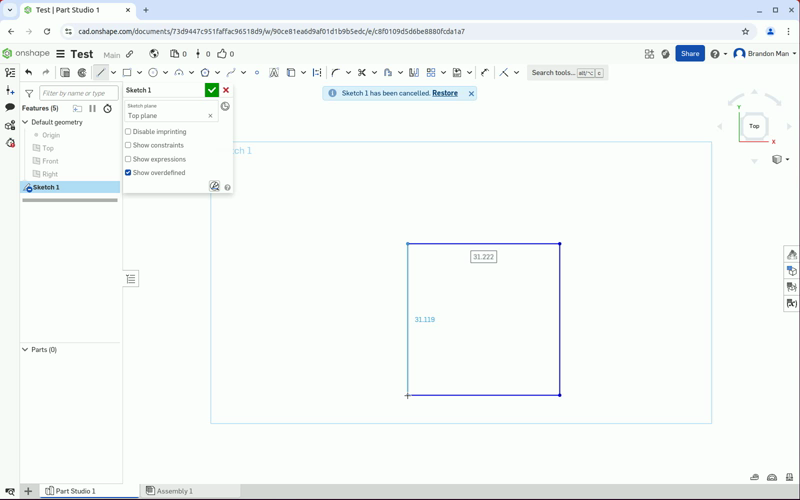
key_up(shift)
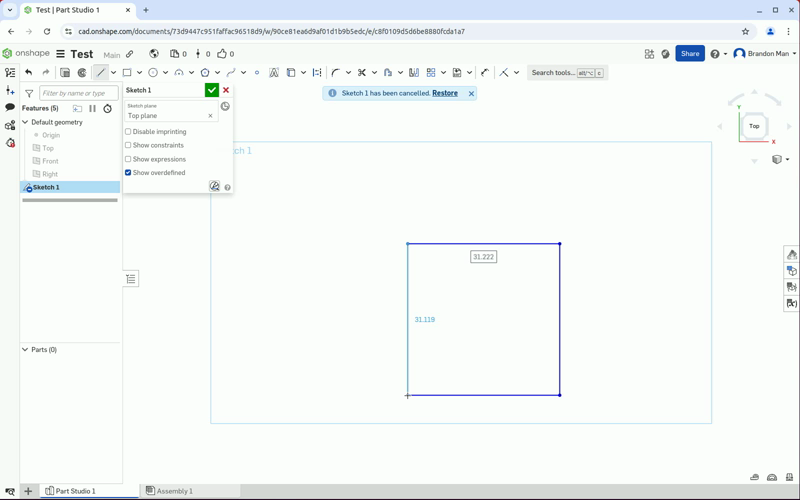
click(407, 395)
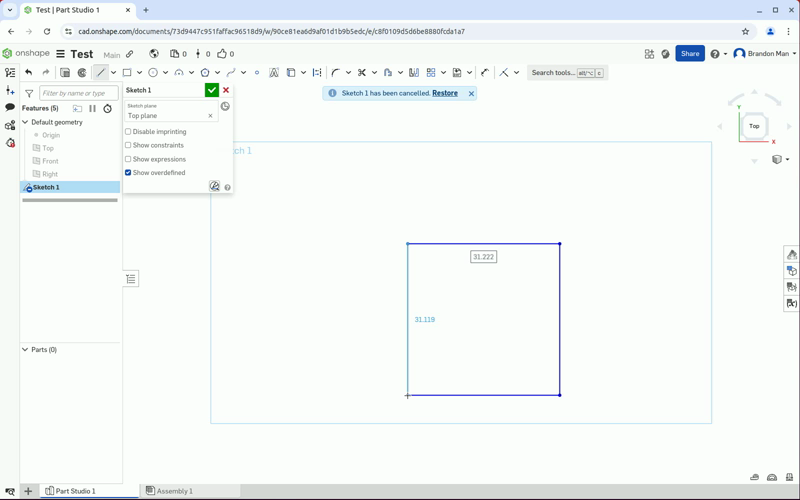
key(esc)
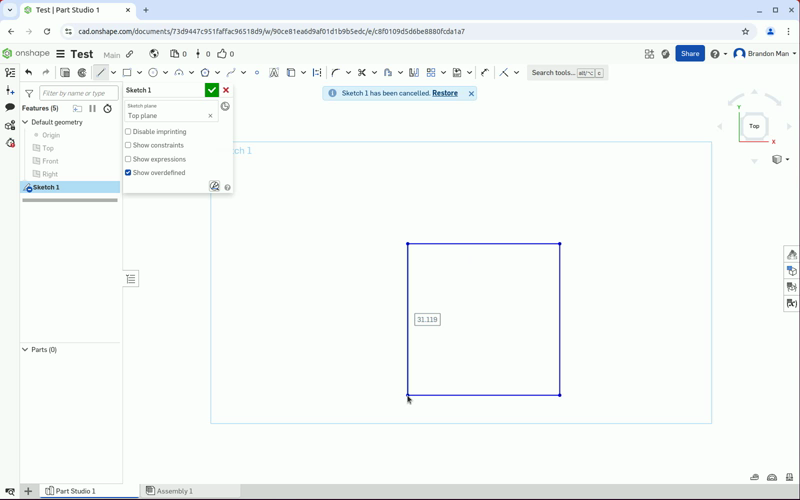
mouse_move(449, 302)
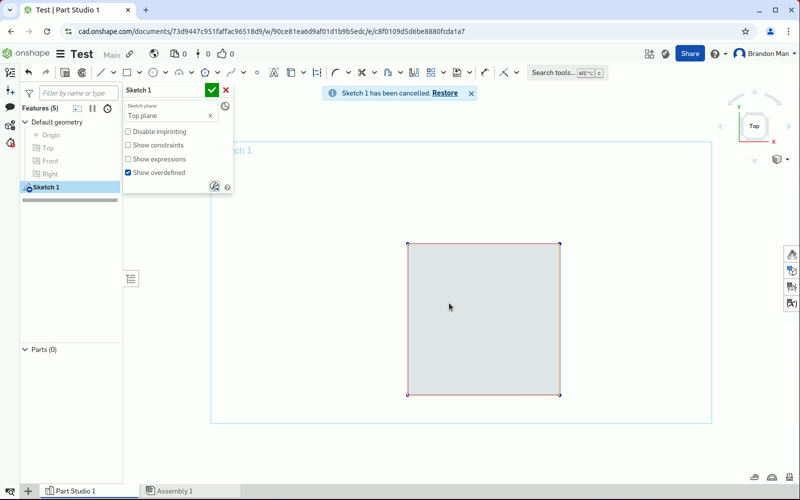
click(449, 302)
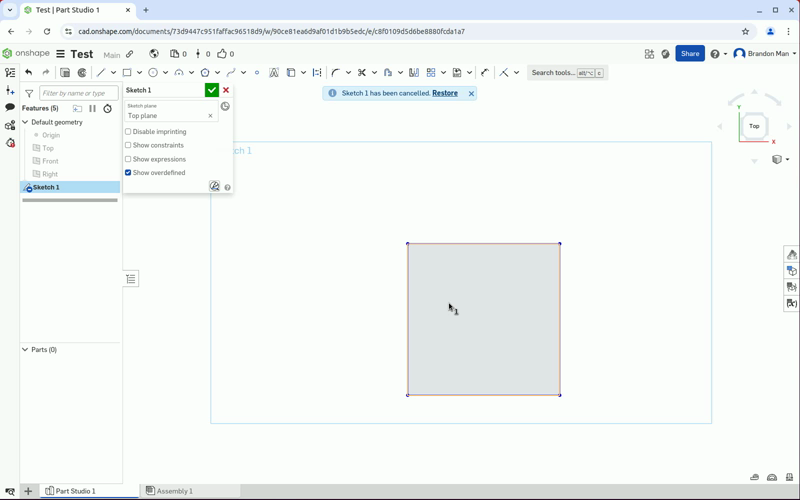
mouse_move(73, 352)
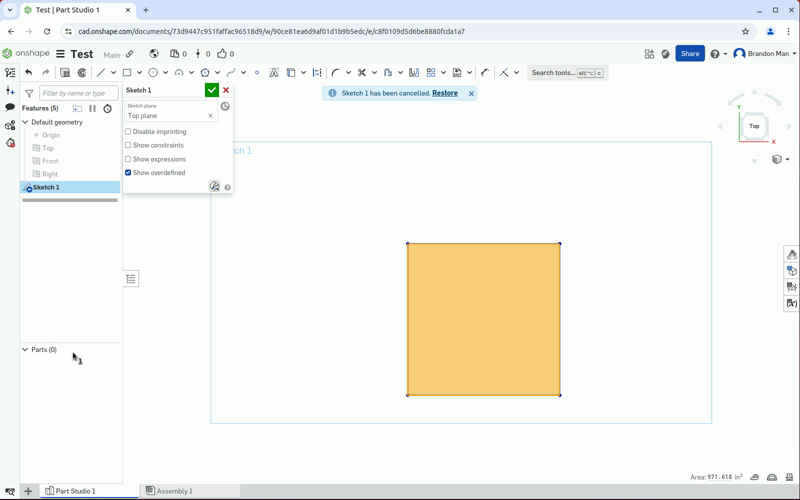
key(shift+y)
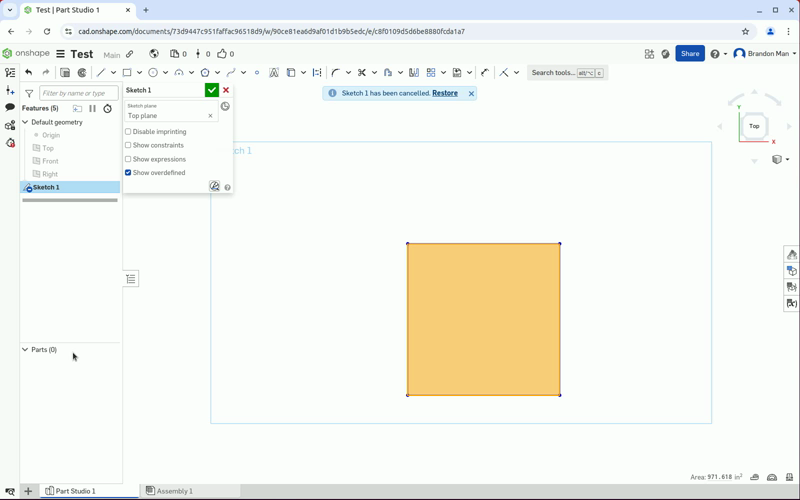
key(shift+e)
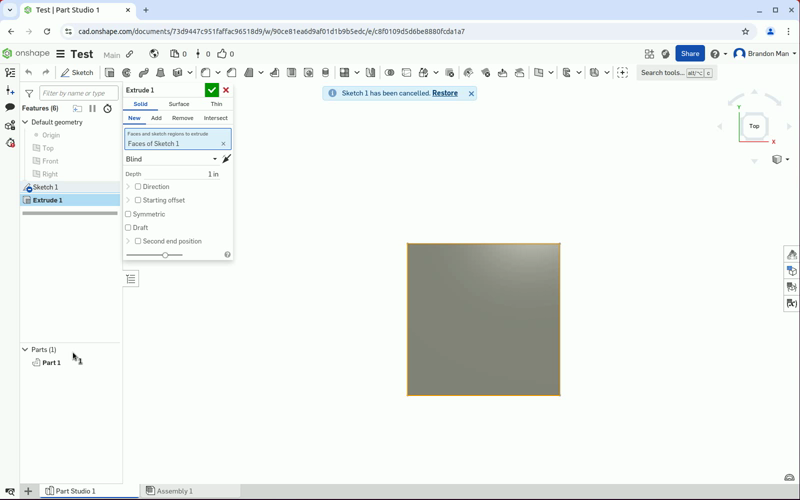
mouse_move(143, 106)
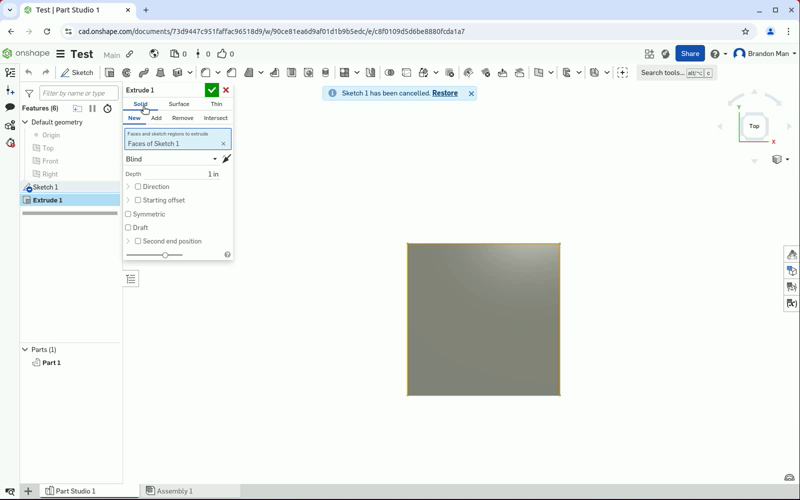
click(143, 106)
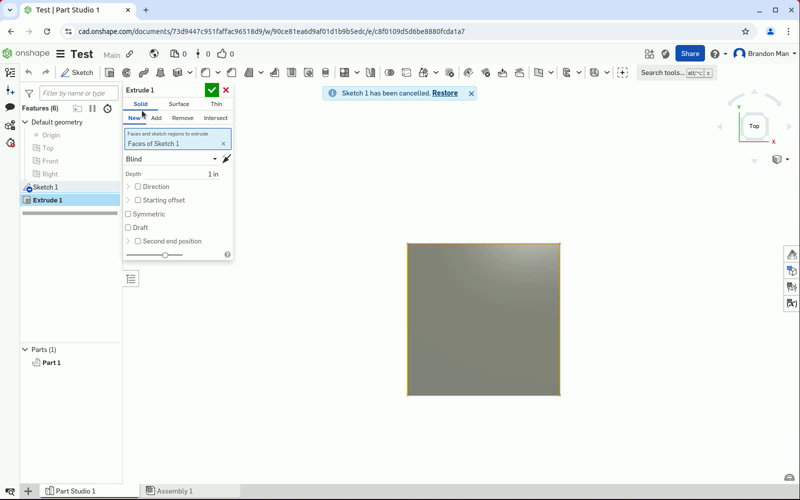
mouse_move(137, 120)
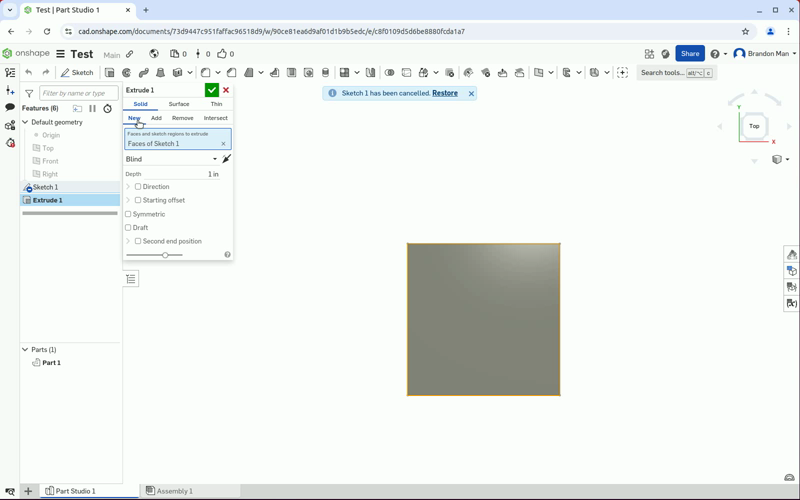
click(137, 120)
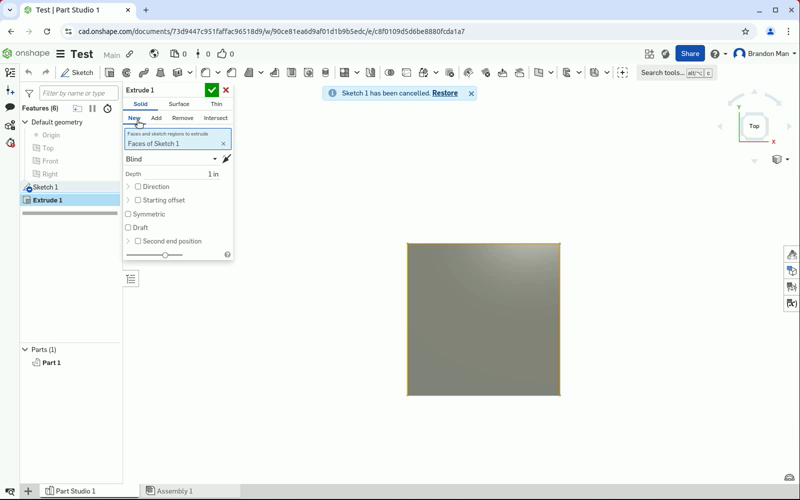
key(tab, 4)
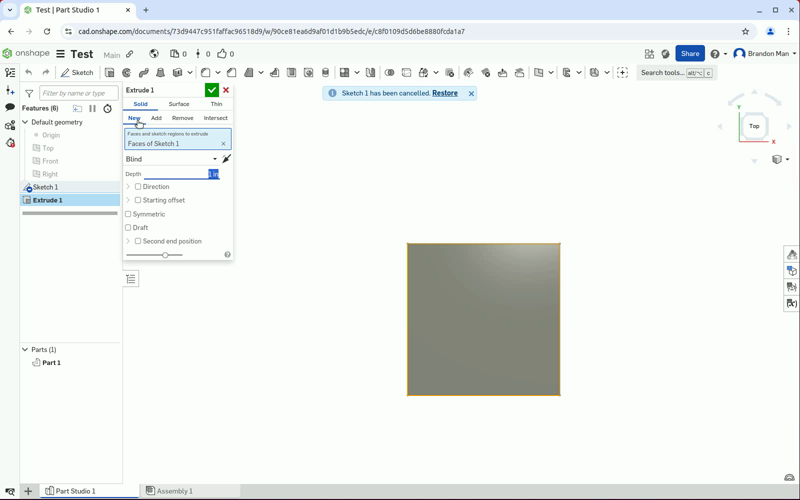
text(0.963)
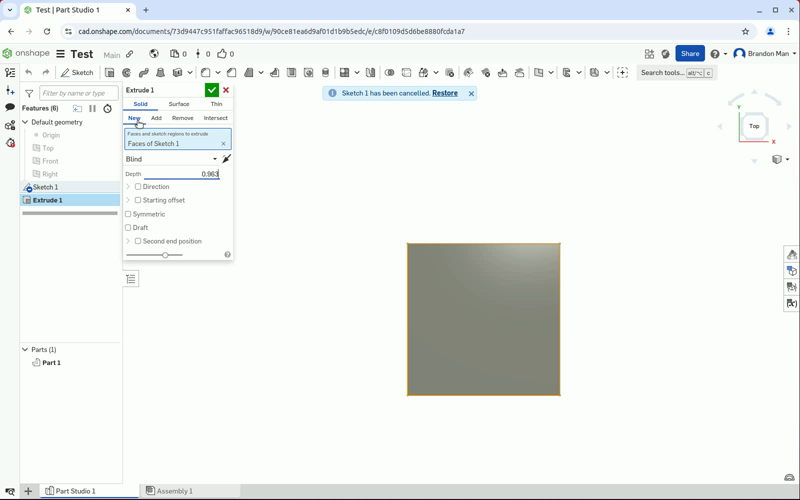
key(enter)
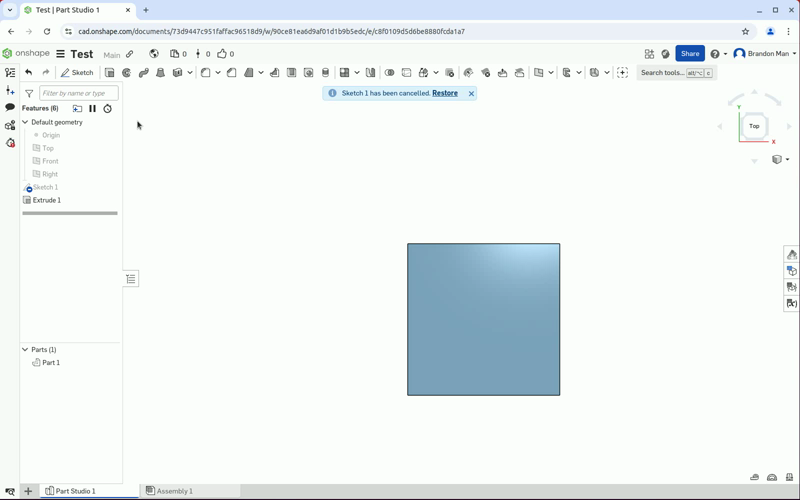
key(shift+h)
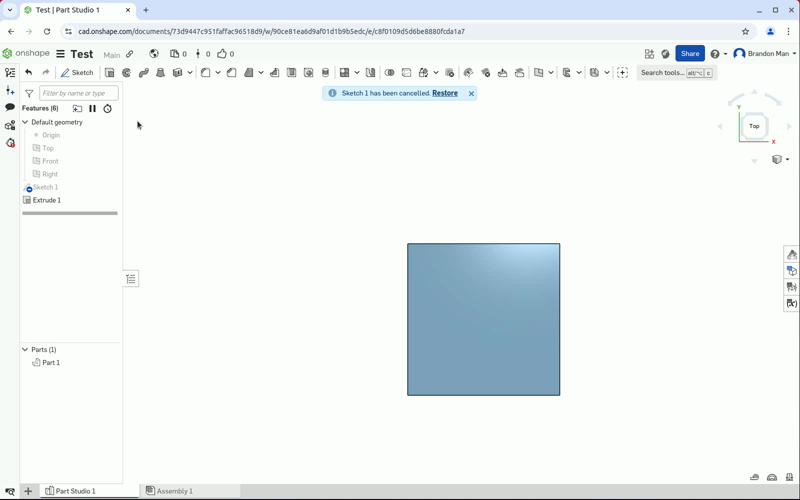
key(shift+h)
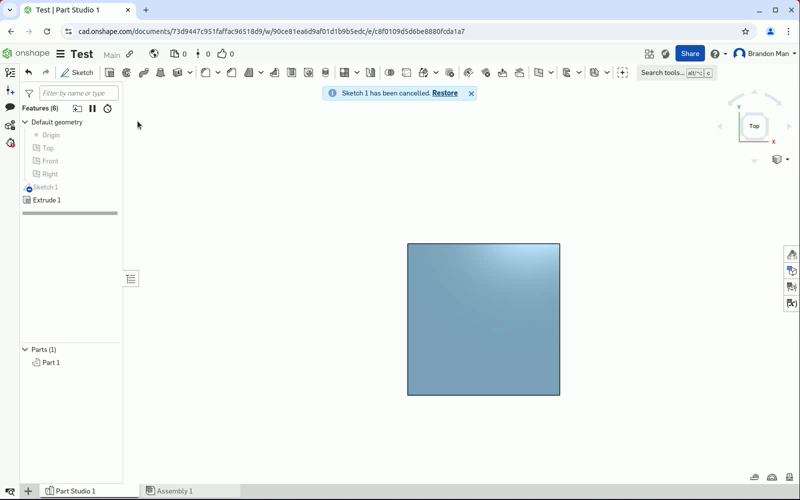
mouse_move(73, 189)
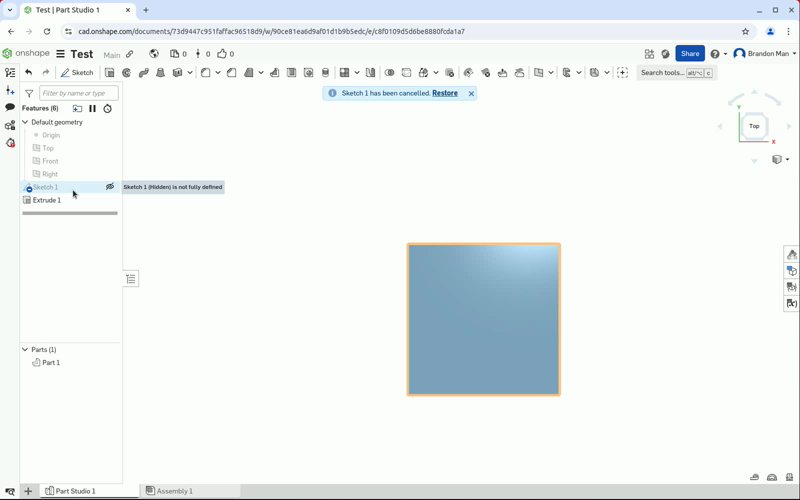
click(73, 189)
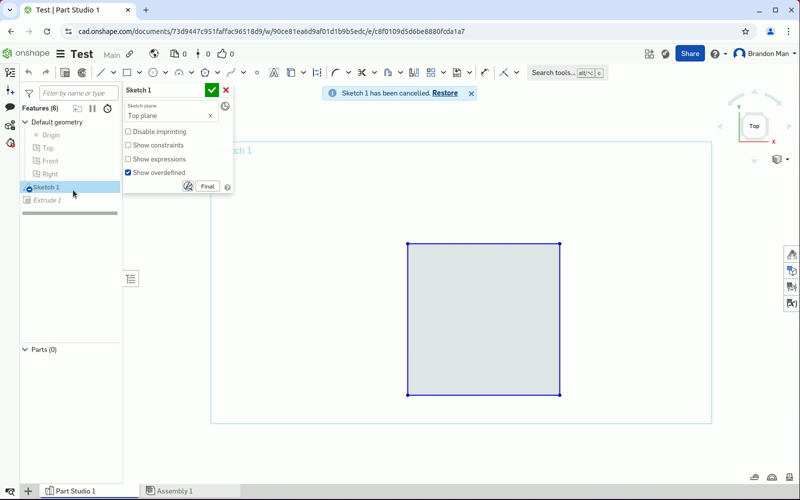
mouse_move(229, 92)
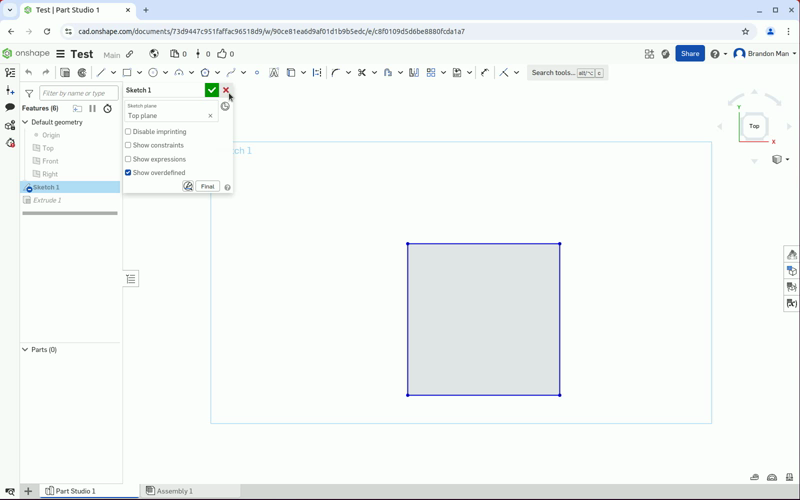
click(229, 92)
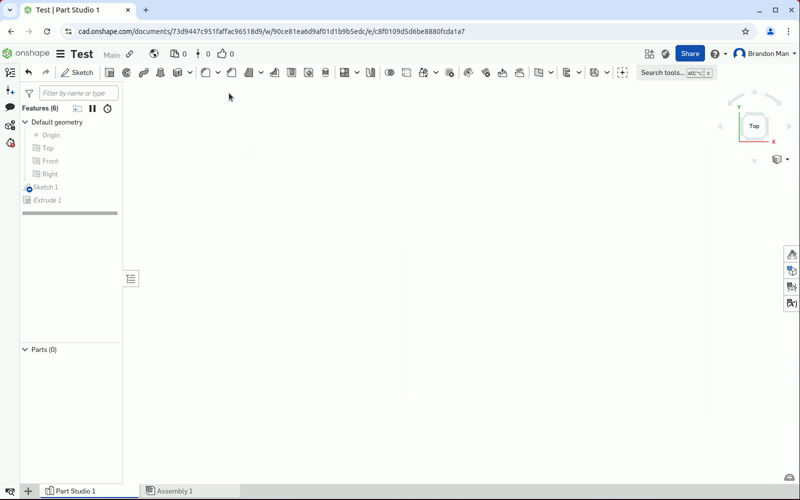
mouse_move(541, 75)
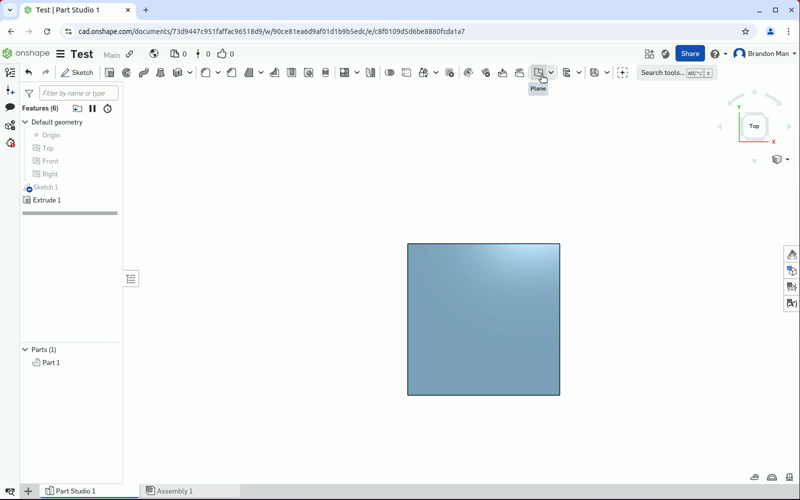
click(541, 75)
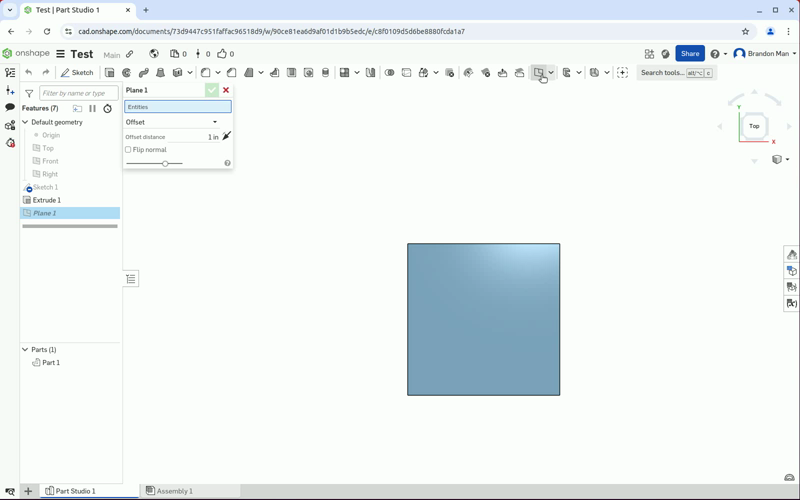
mouse_move(73, 150)
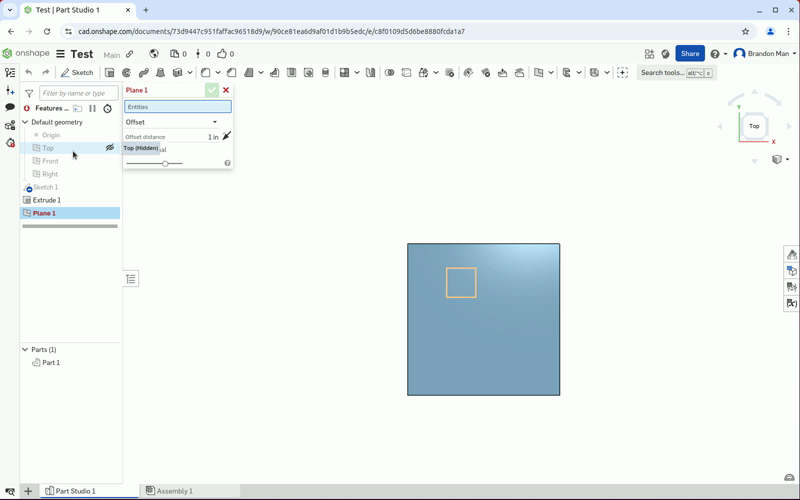
click(73, 150)
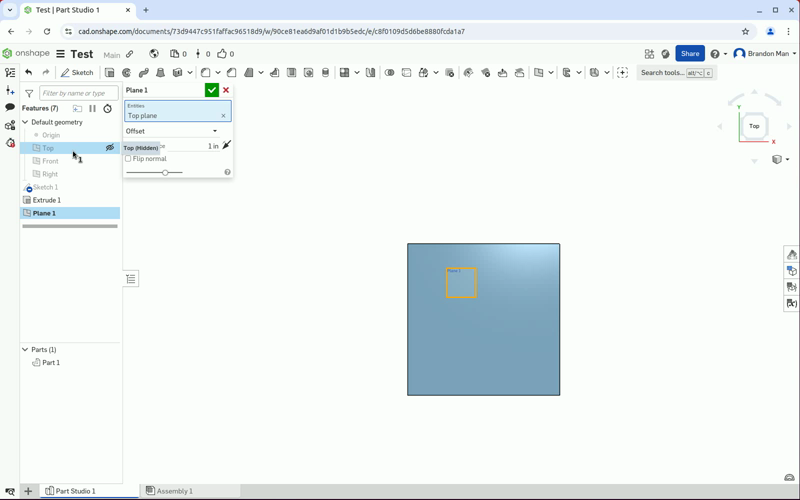
key(tab, 2)
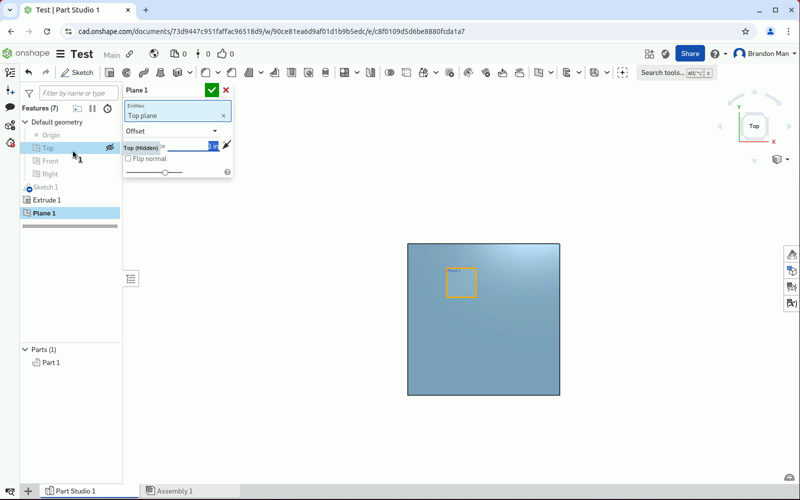
text(0.955)
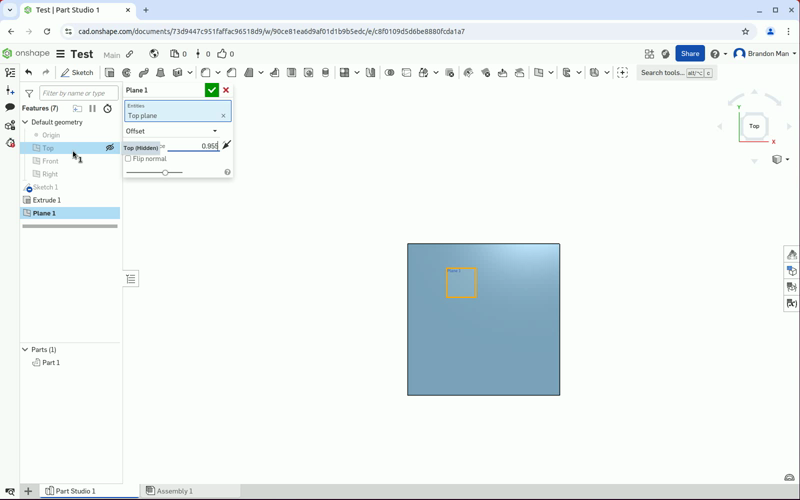
key(enter, 2)
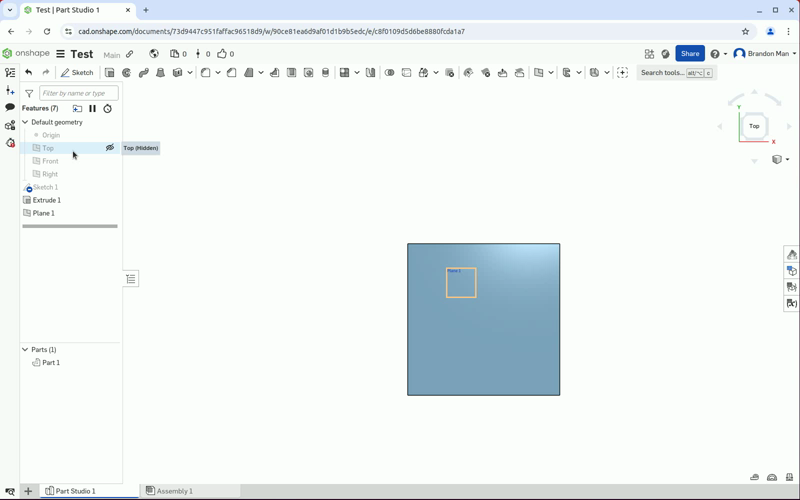
key(shift+s)
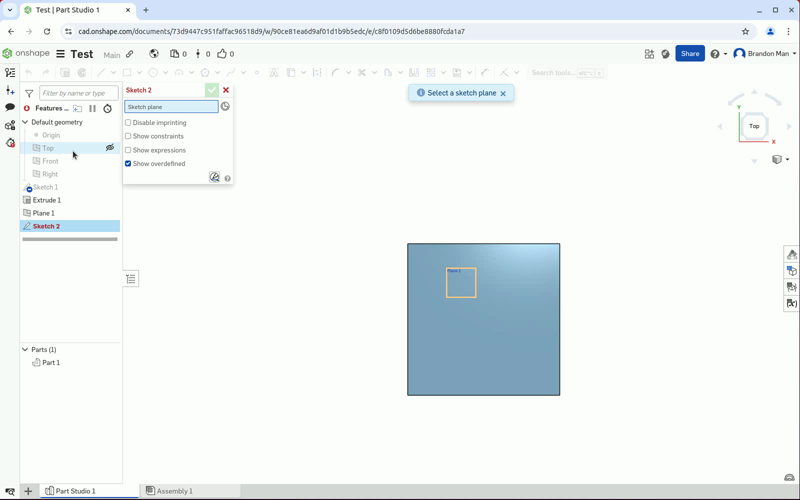
mouse_move(73, 215)
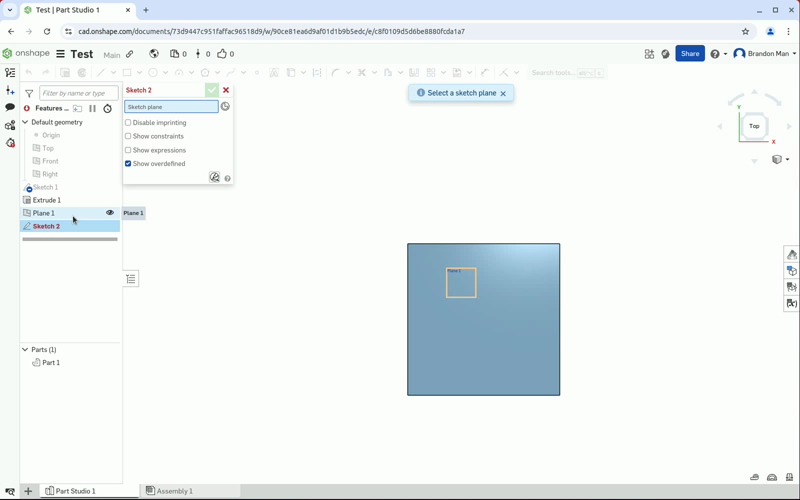
click(73, 215)
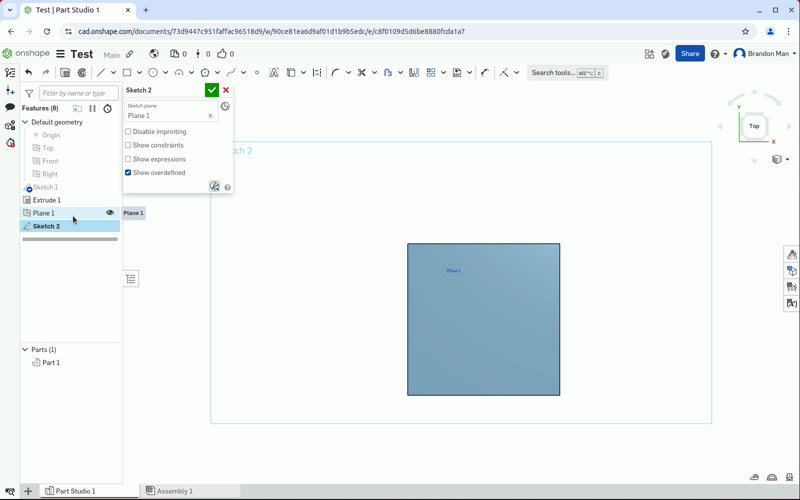
mouse_move(73, 352)
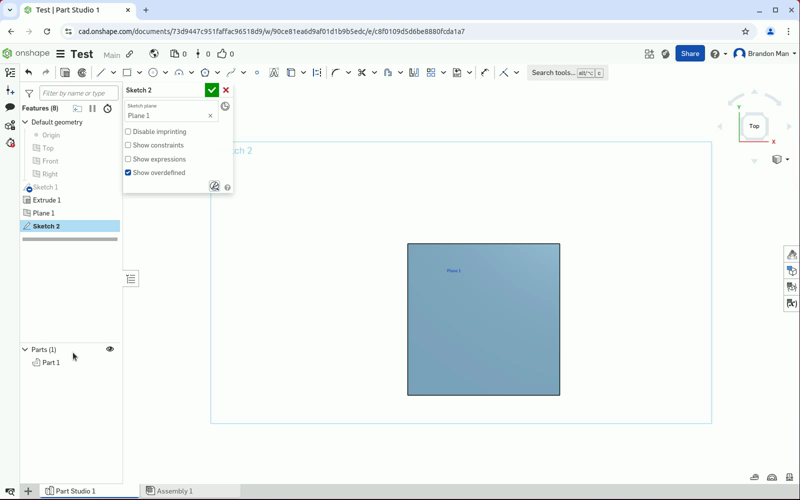
key(y)
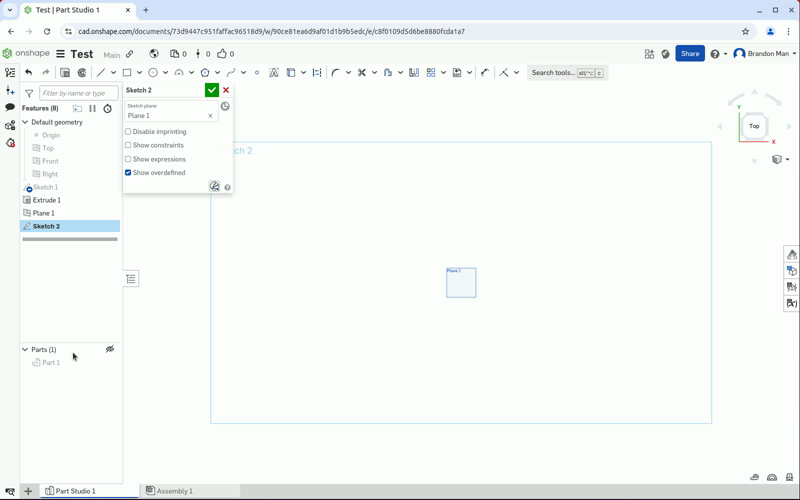
key(l)
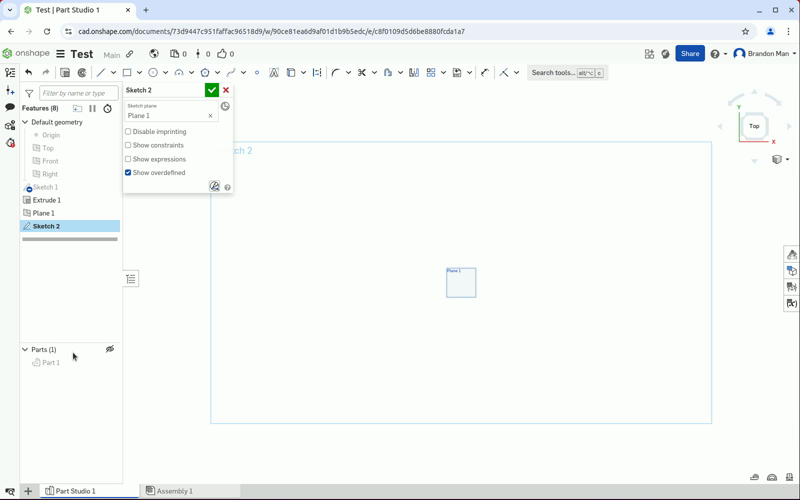
key_down(shift)
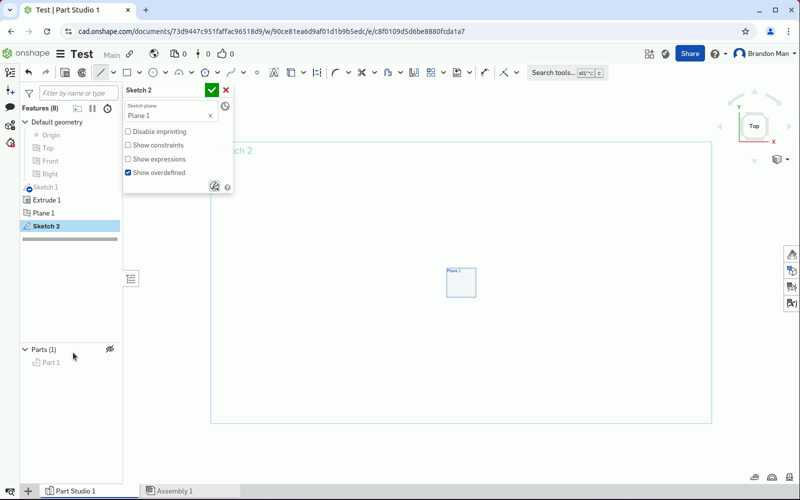
mouse_move(420, 379)
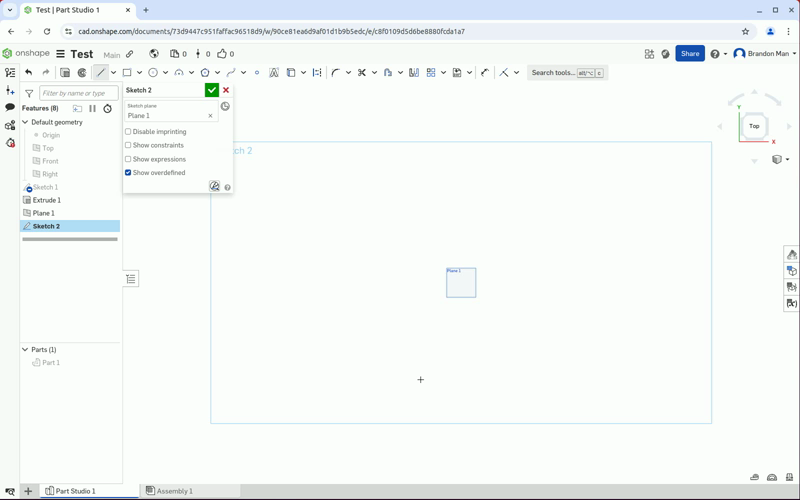
click(420, 379)
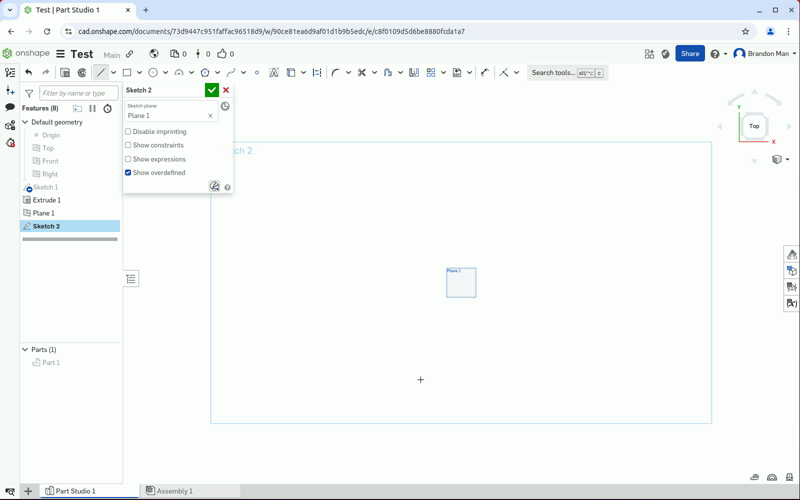
key_up(shift)
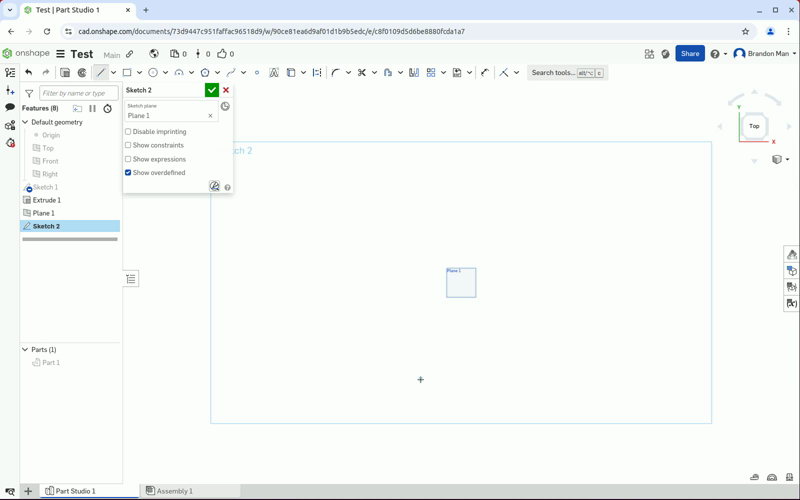
key_down(shift)
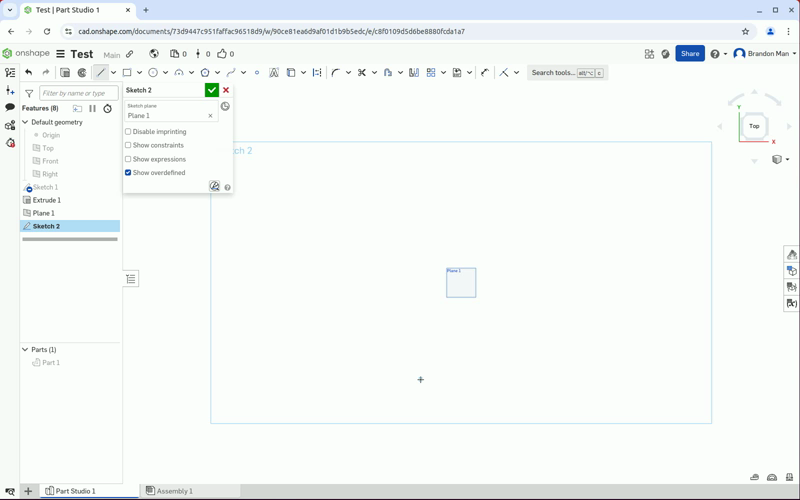
mouse_move(450, 379)
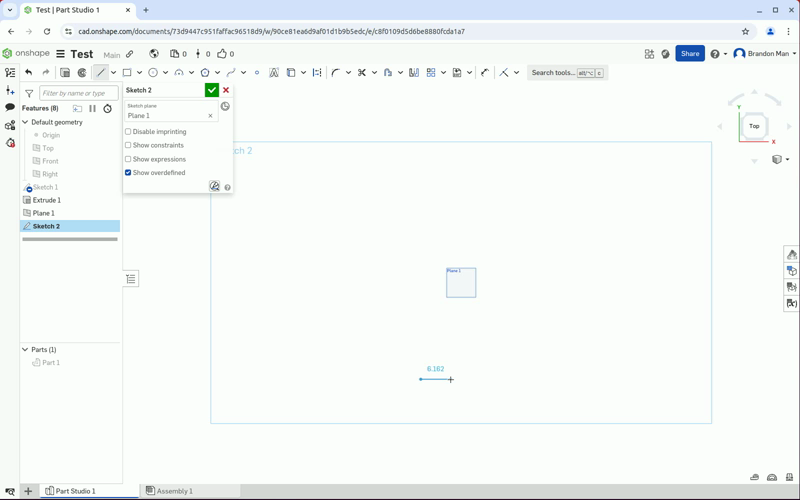
mouse_move(439, 379)
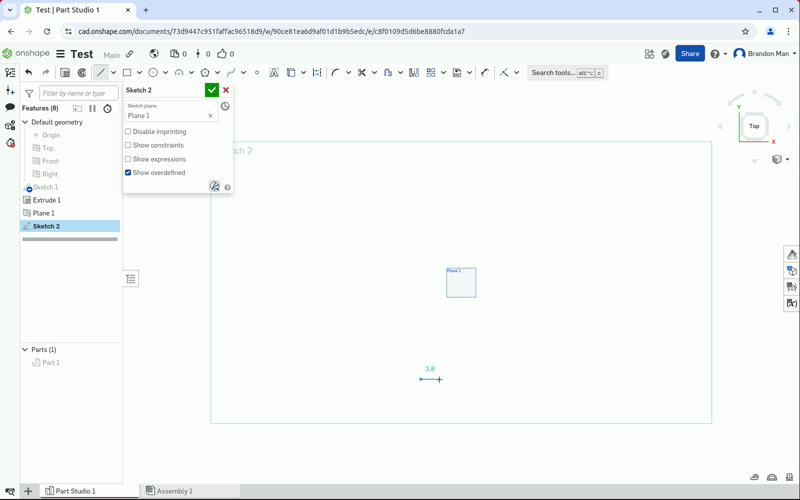
click(439, 379)
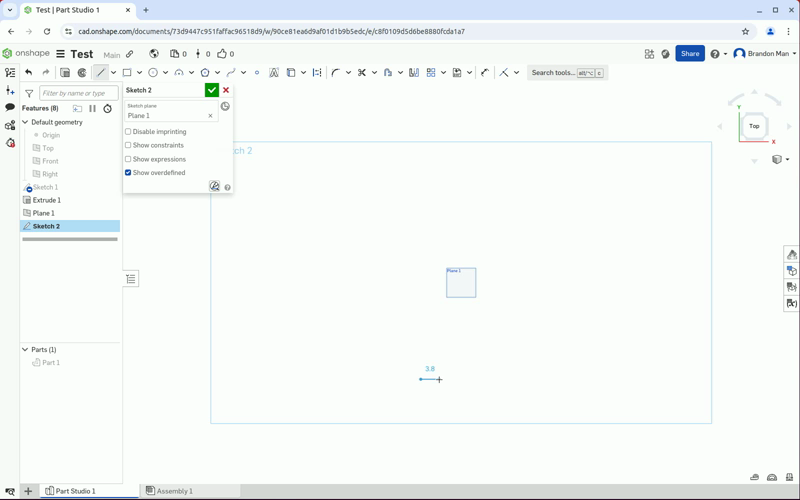
key_up(shift)
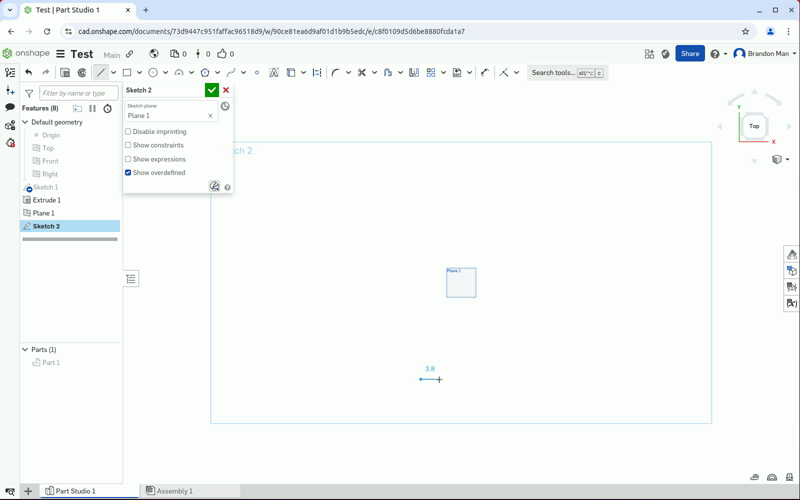
key_down(shift)
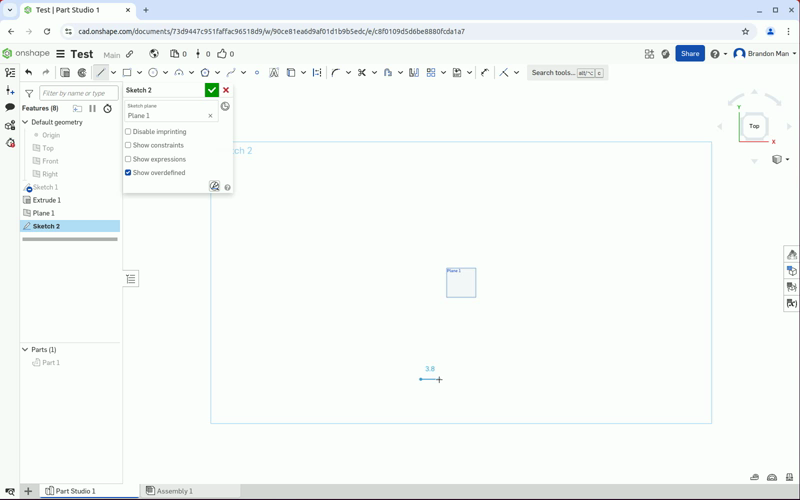
mouse_move(439, 282)
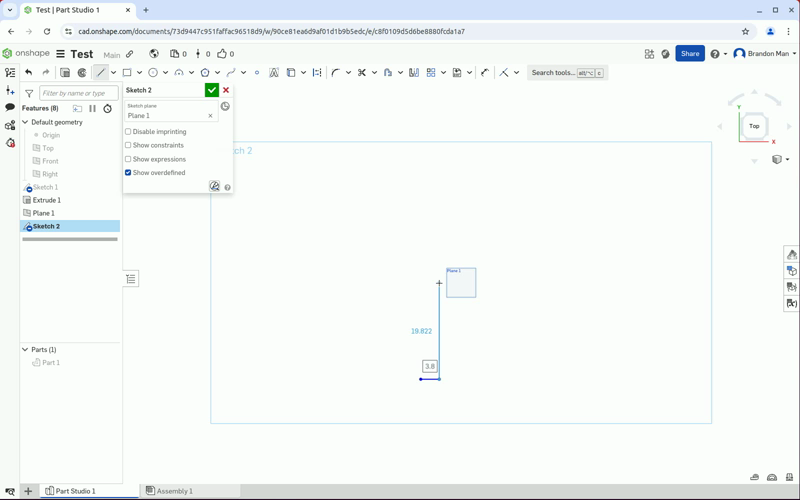
click(439, 282)
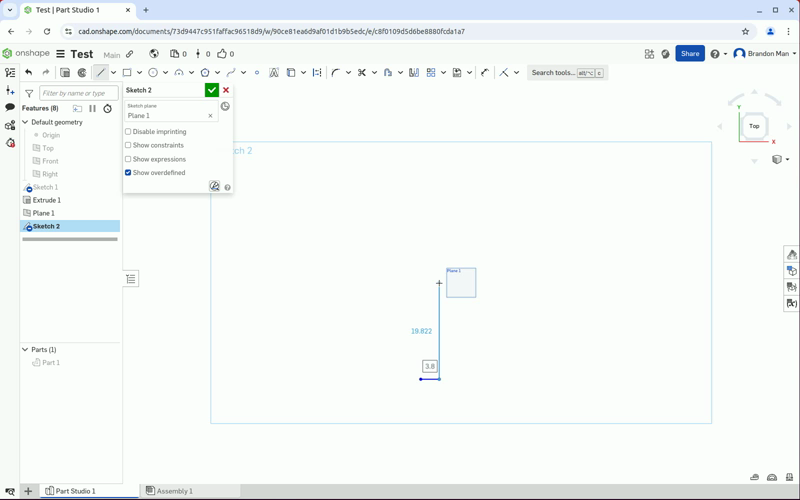
key_up(shift)
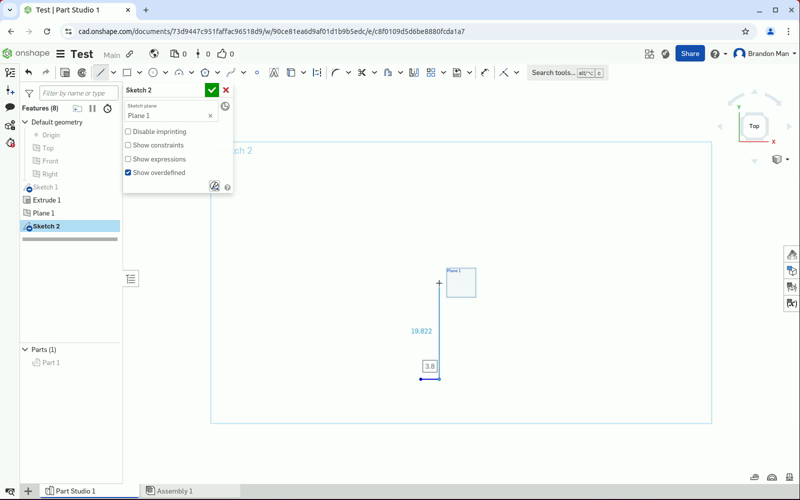
key_down(shift)
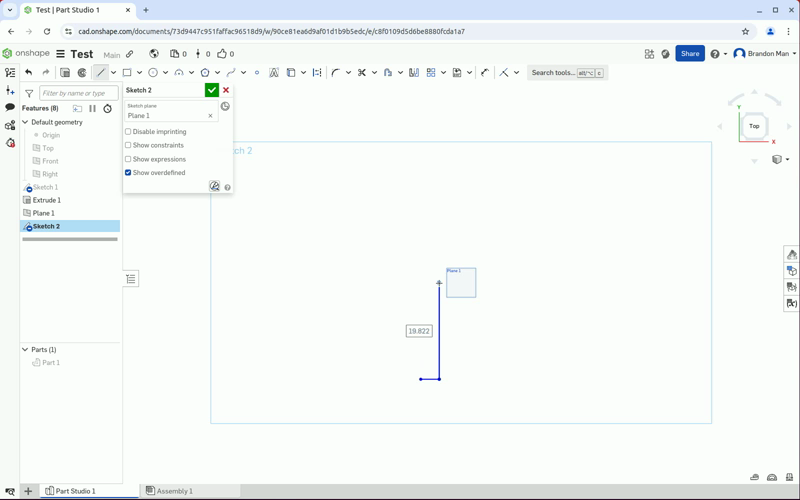
mouse_move(469, 282)
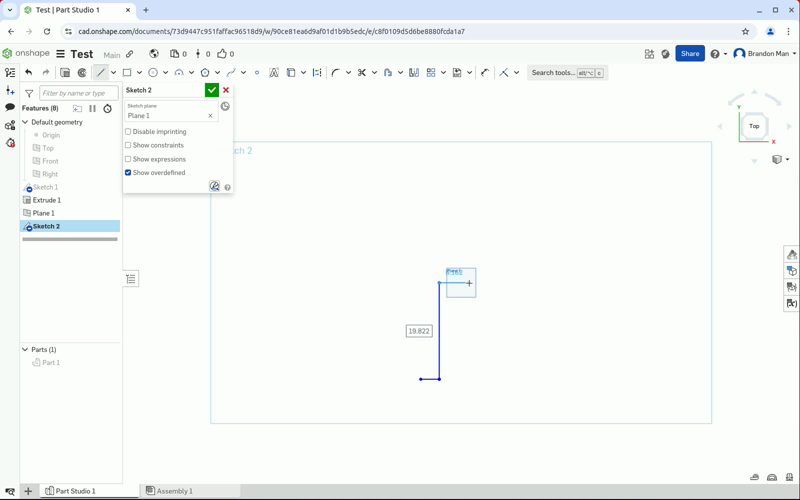
mouse_move(420, 282)
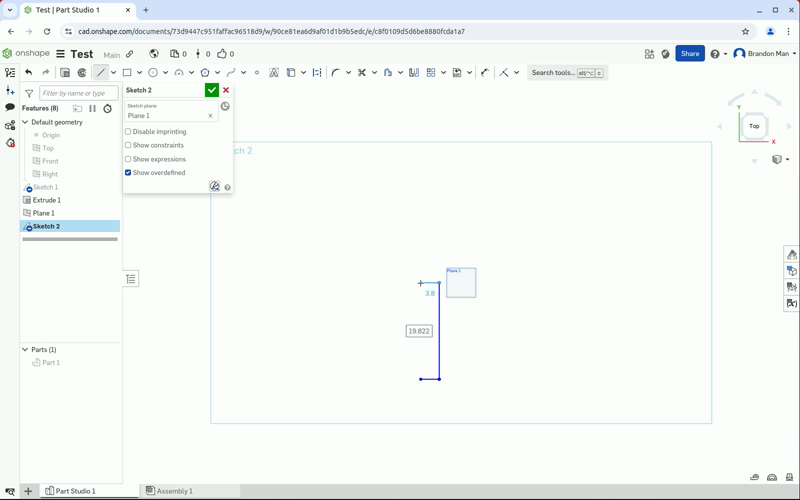
click(420, 282)
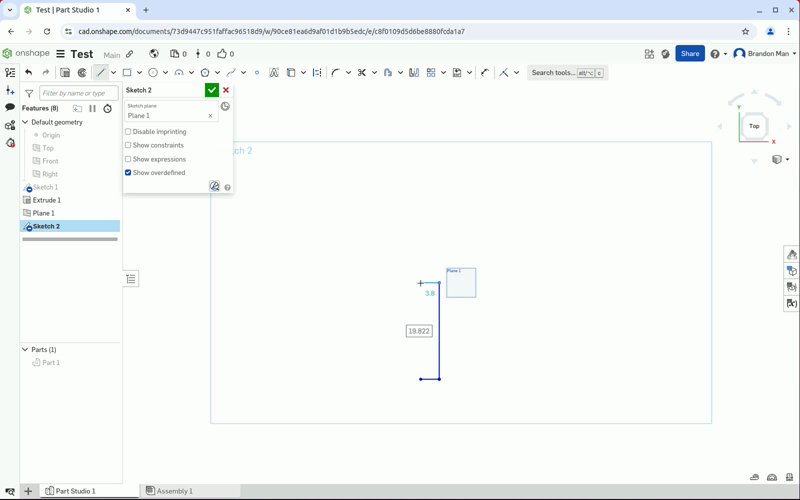
key_up(shift)
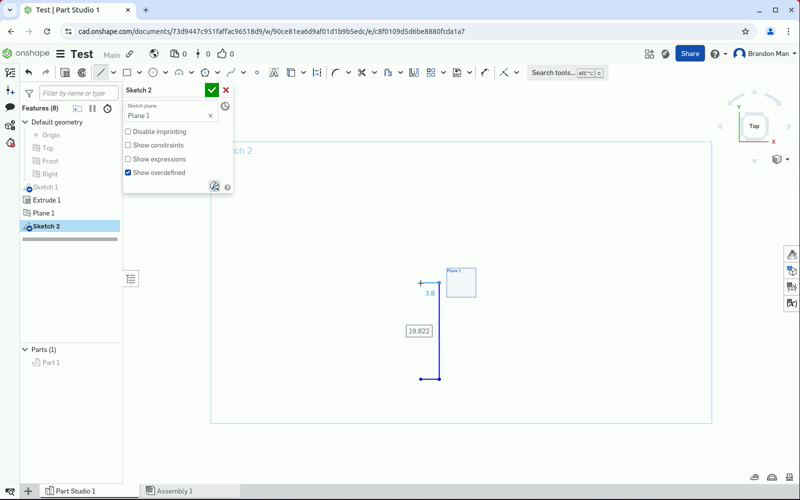
key_down(shift)
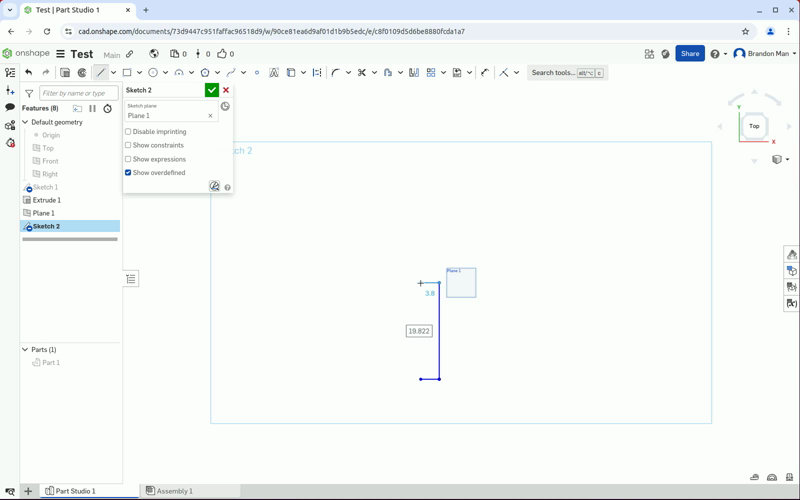
mouse_move(420, 379)
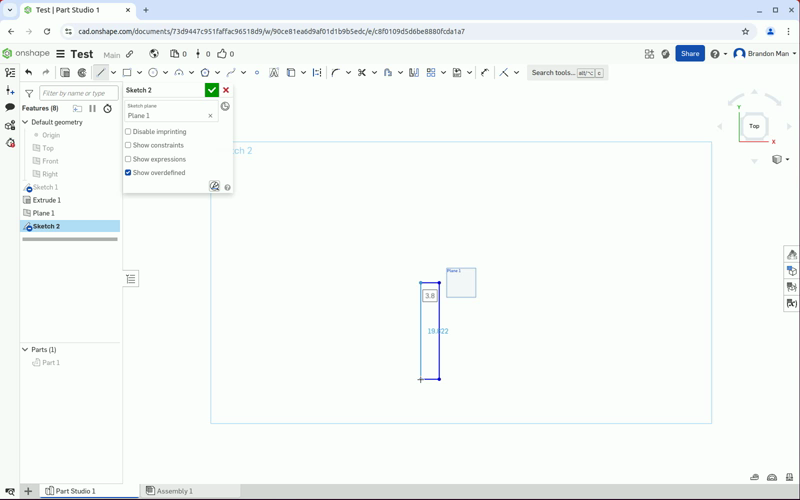
key_up(shift)
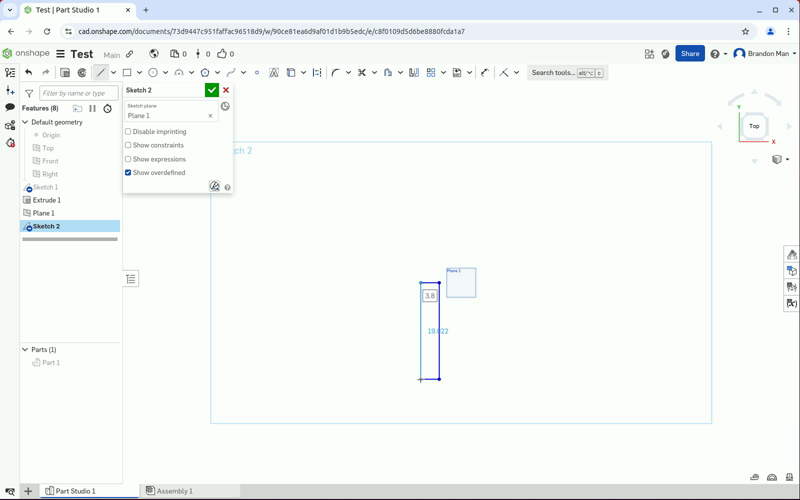
click(420, 379)
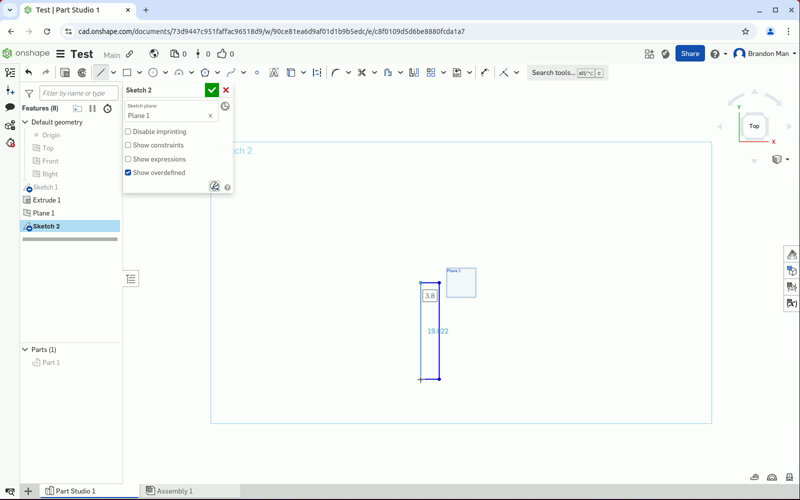
key(esc)
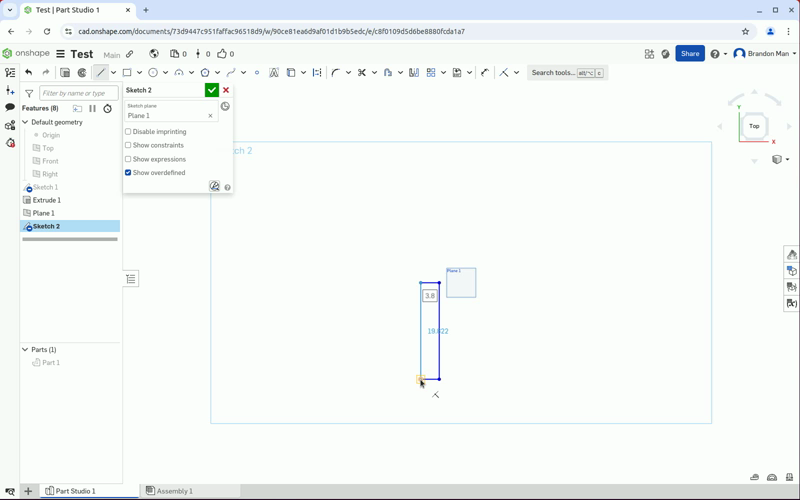
mouse_move(430, 292)
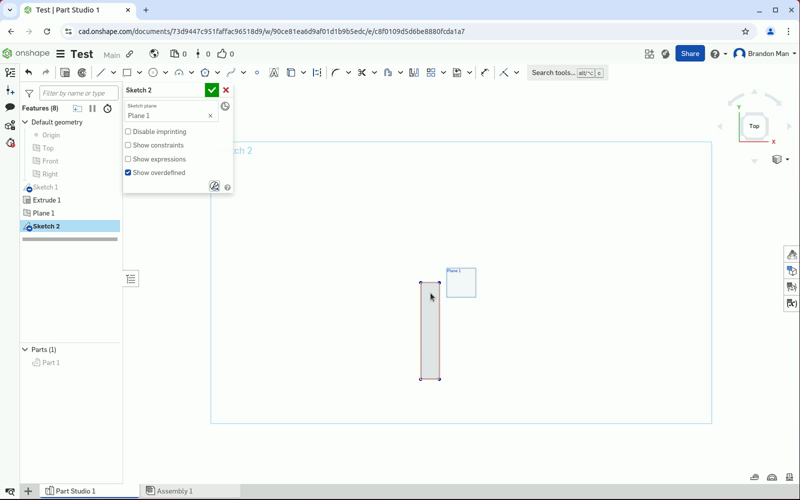
scroll(6)
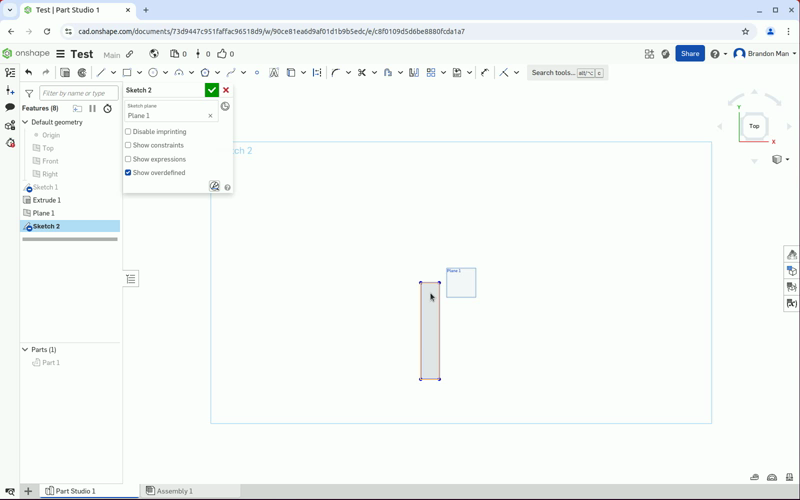
scroll(6)
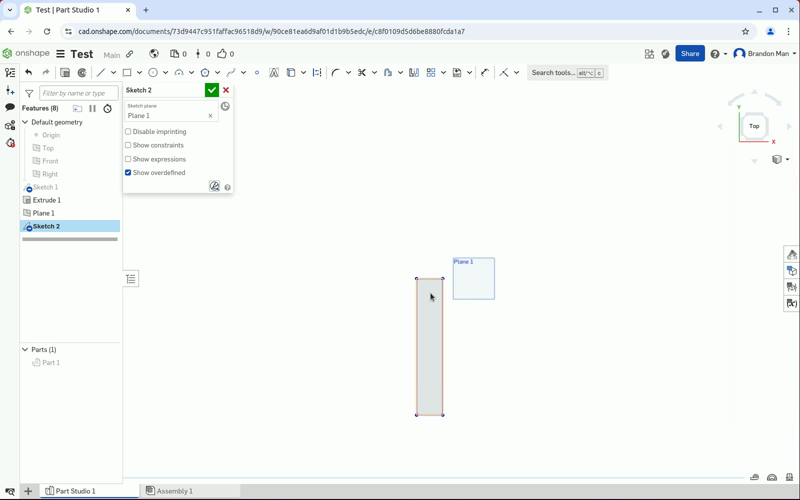
scroll(6)
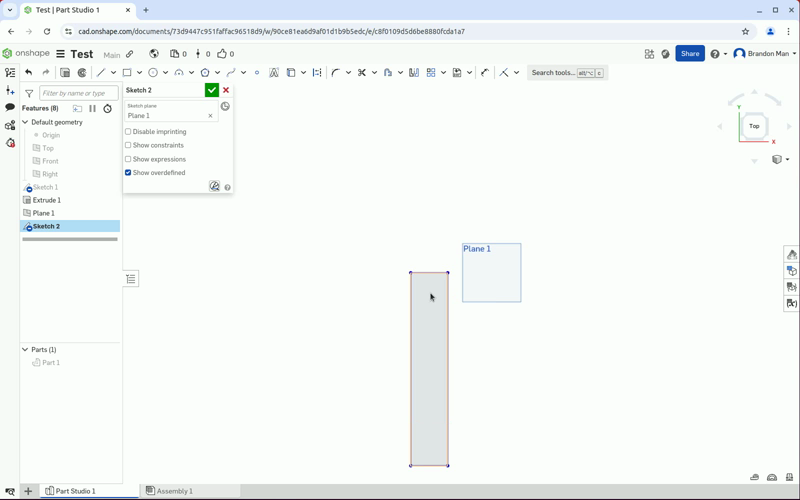
scroll(6)
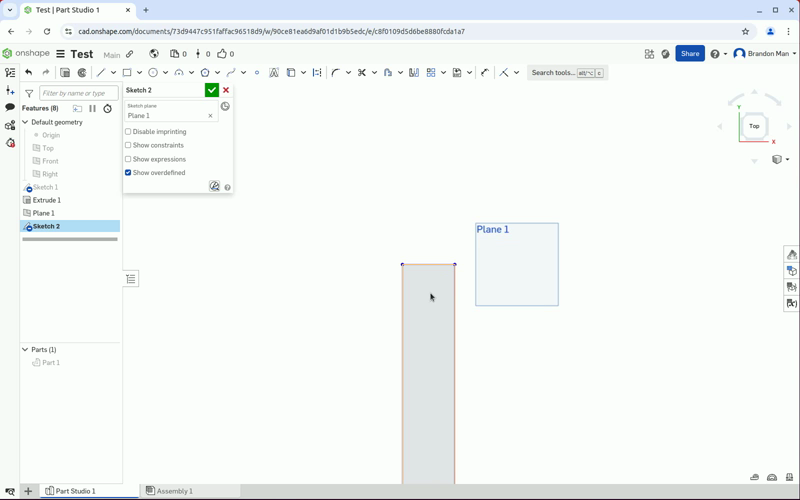
scroll(6)
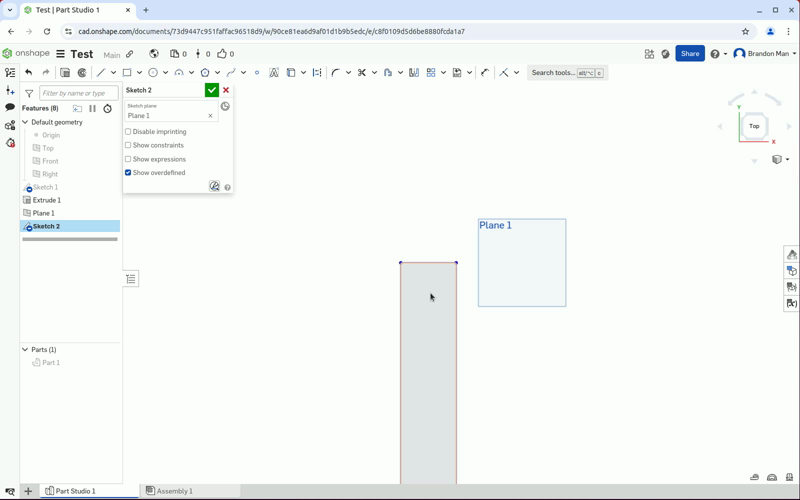
scroll(6)
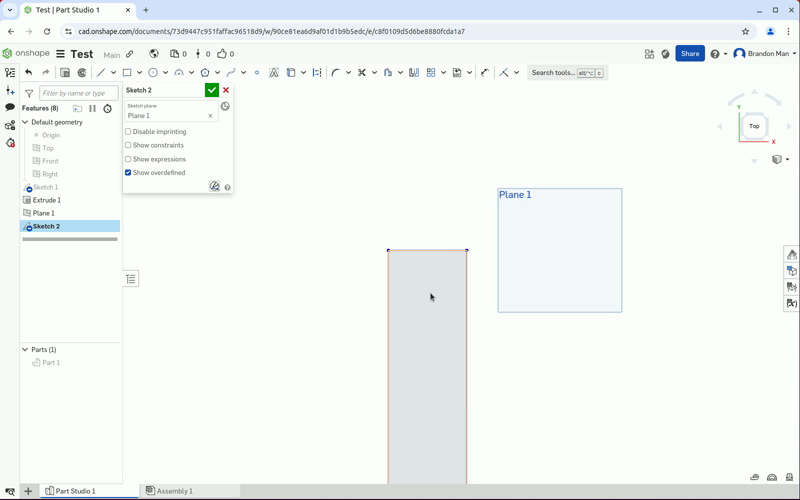
scroll(6)
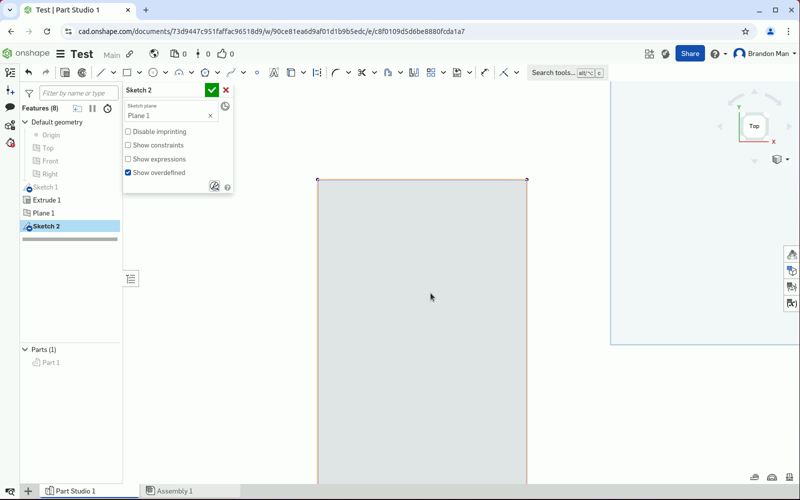
click(430, 292)
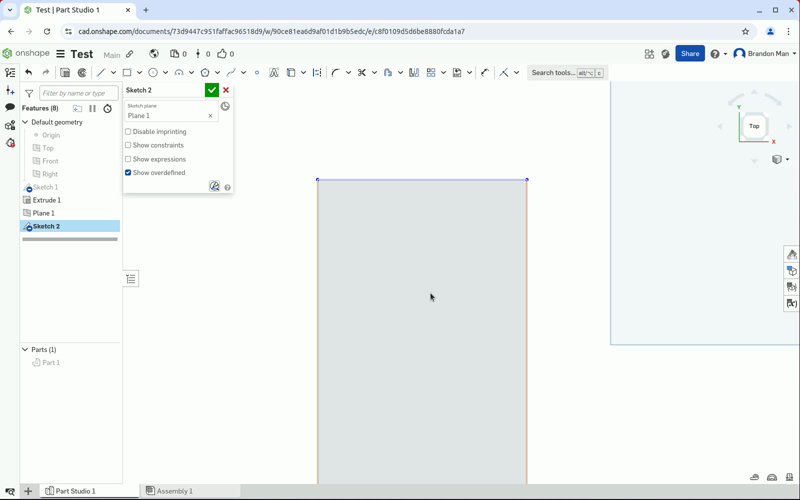
scroll(-6)
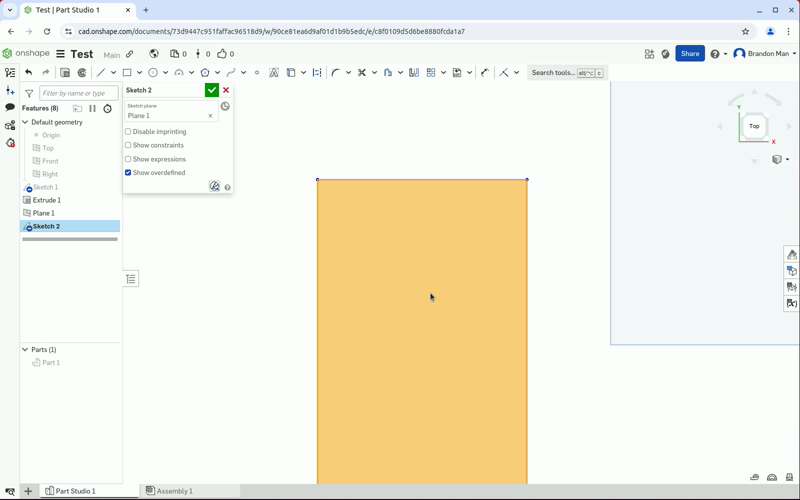
scroll(-6)
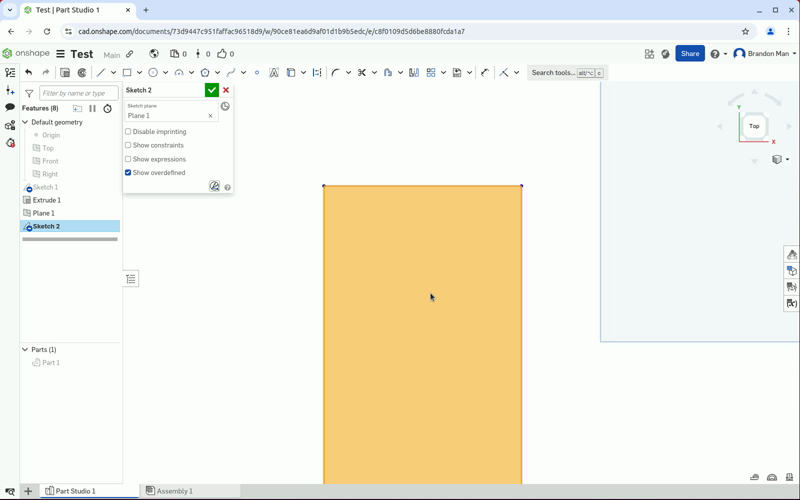
scroll(-6)
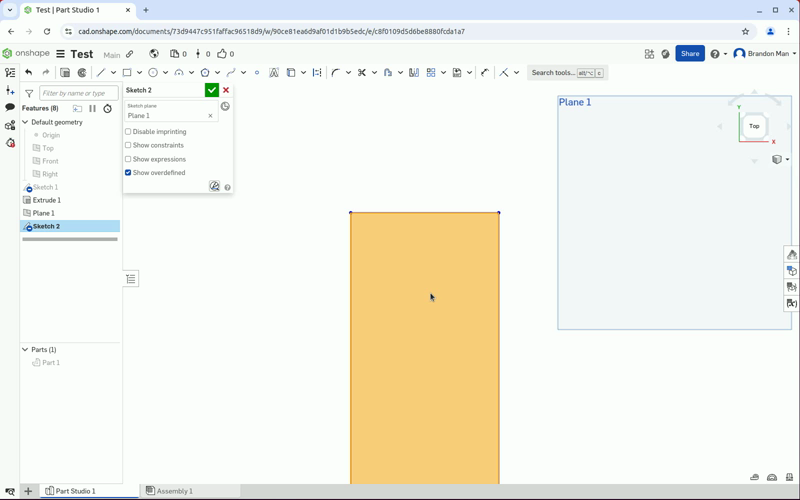
scroll(-6)
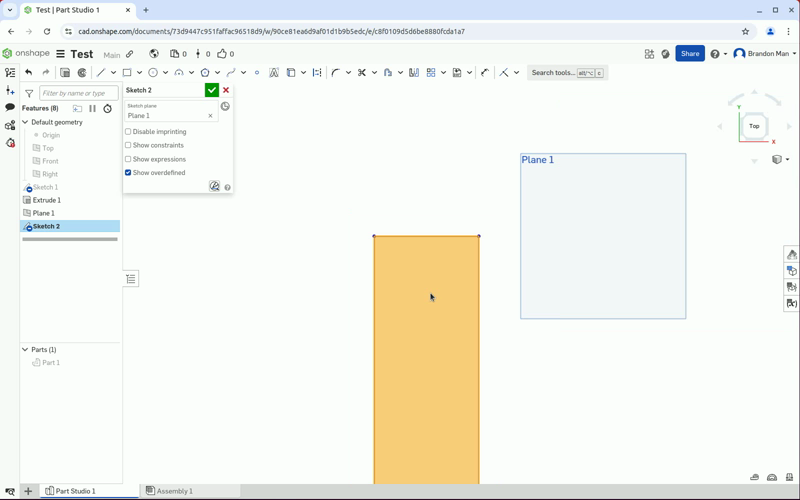
scroll(-6)
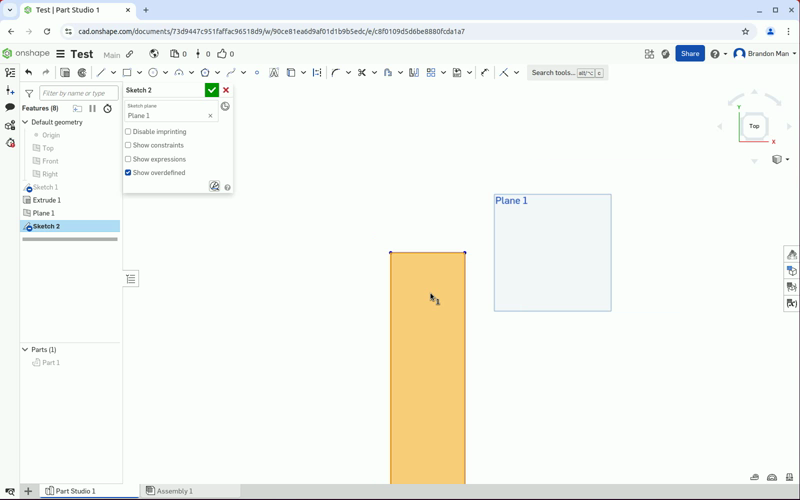
scroll(-6)
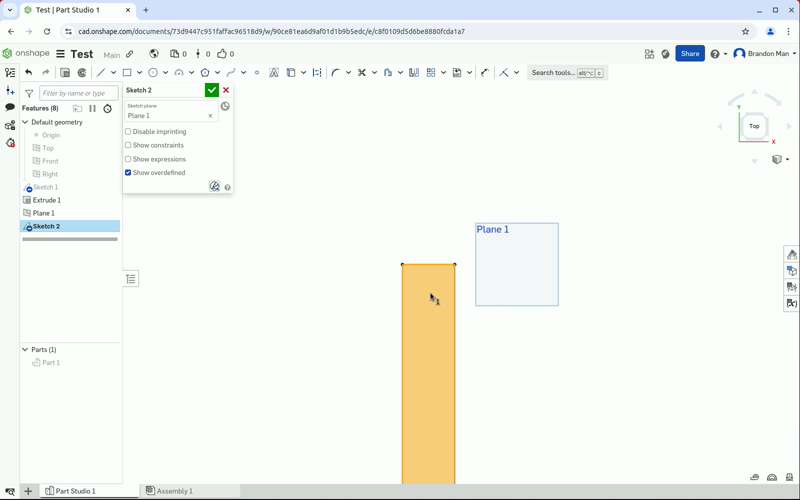
scroll(-6)
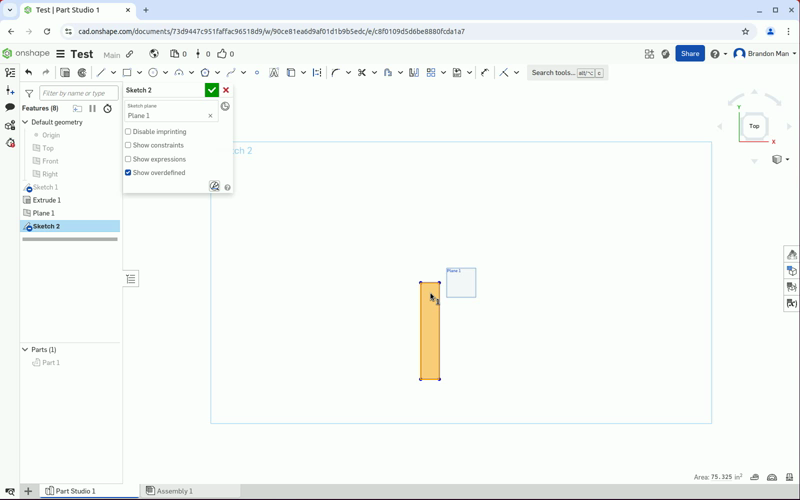
mouse_move(73, 352)
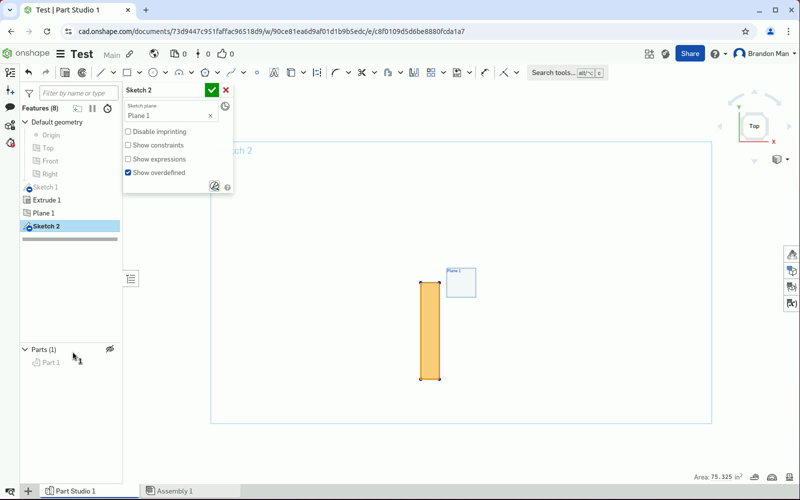
key(shift+y)
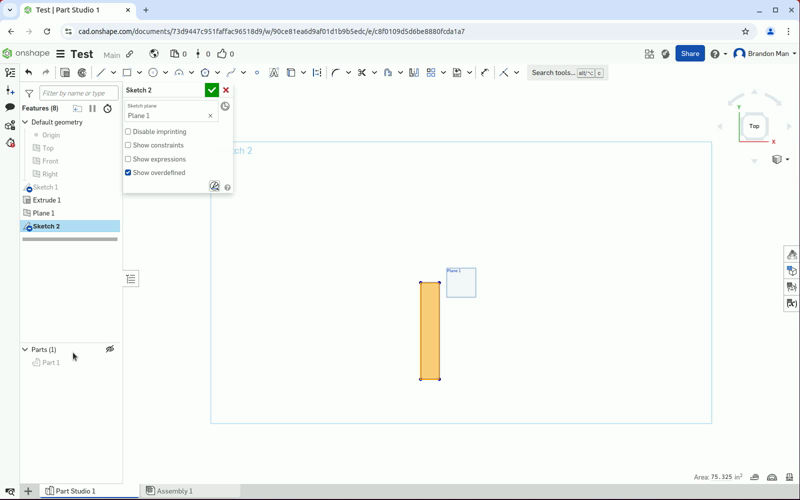
key(shift+e)
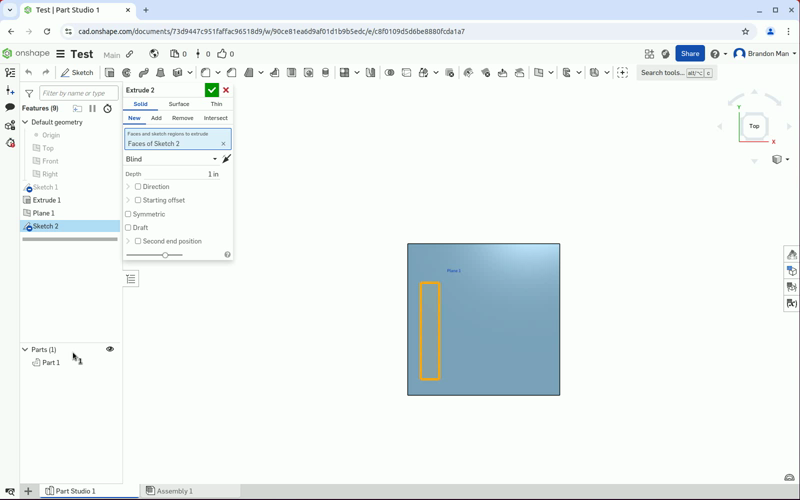
mouse_move(143, 106)
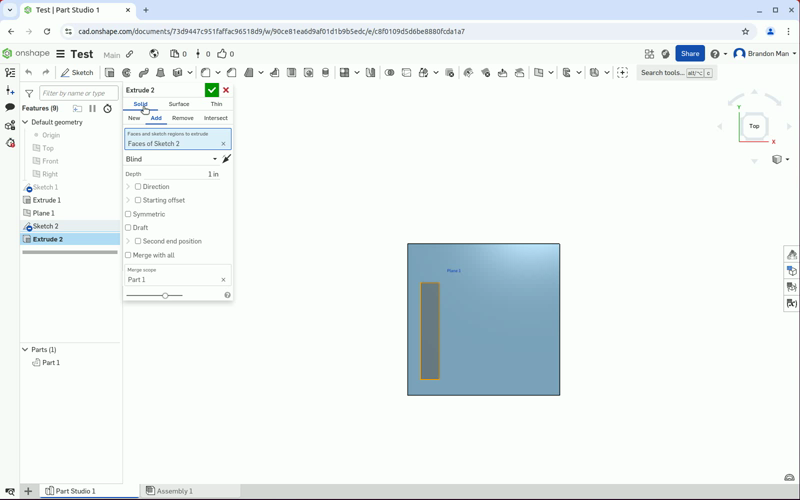
click(143, 106)
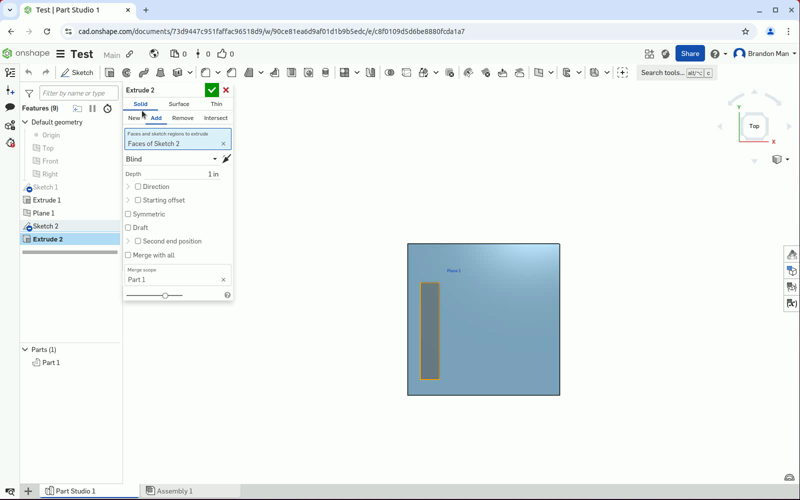
mouse_move(137, 120)
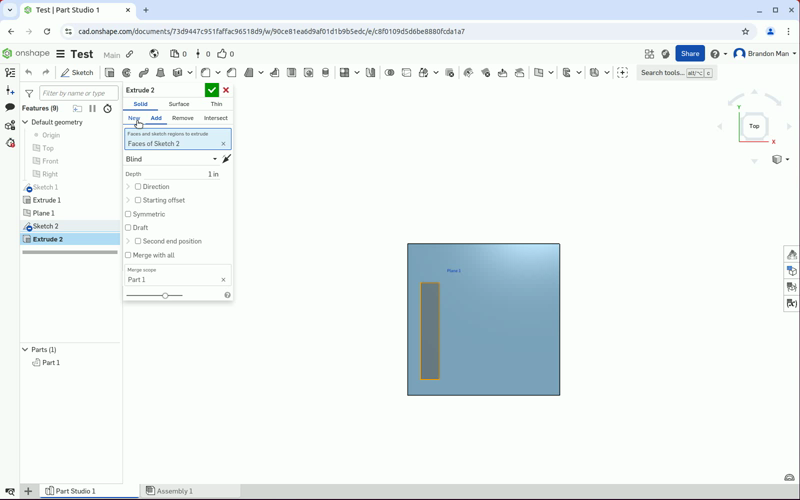
click(137, 120)
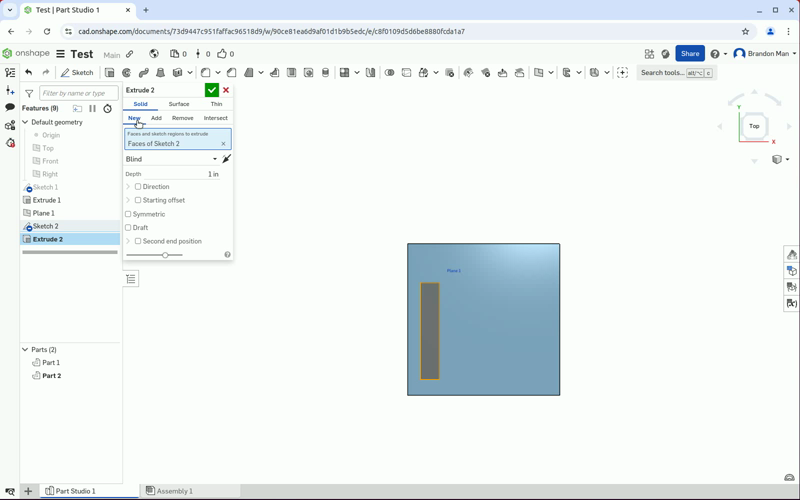
key(tab, 4)
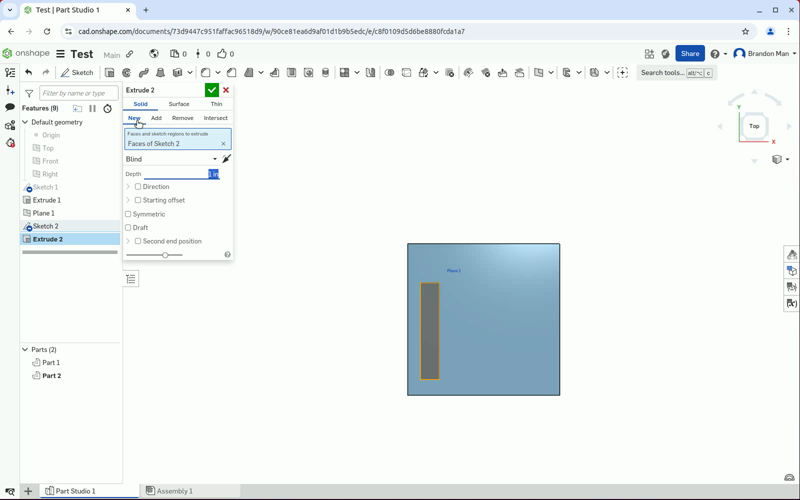
text(0.481)
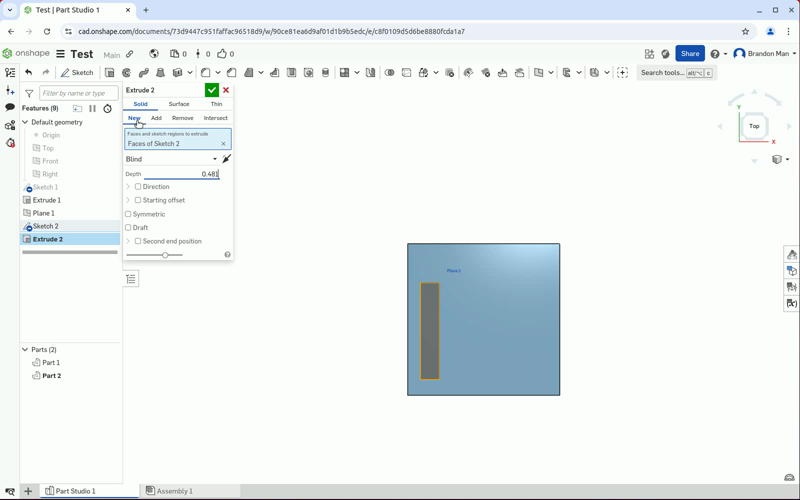
key(enter)
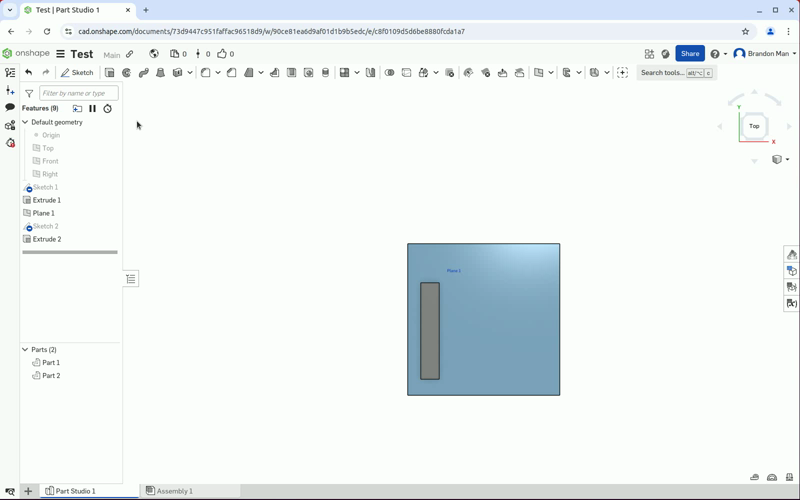
key(shift+h)
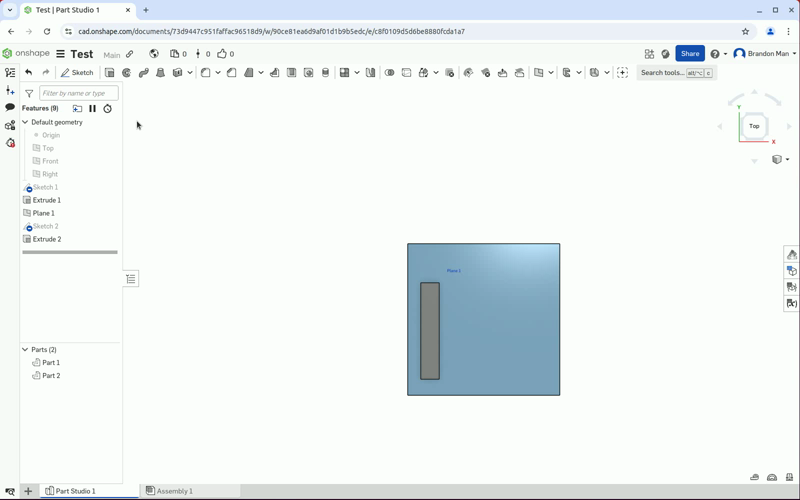
key(shift+h)
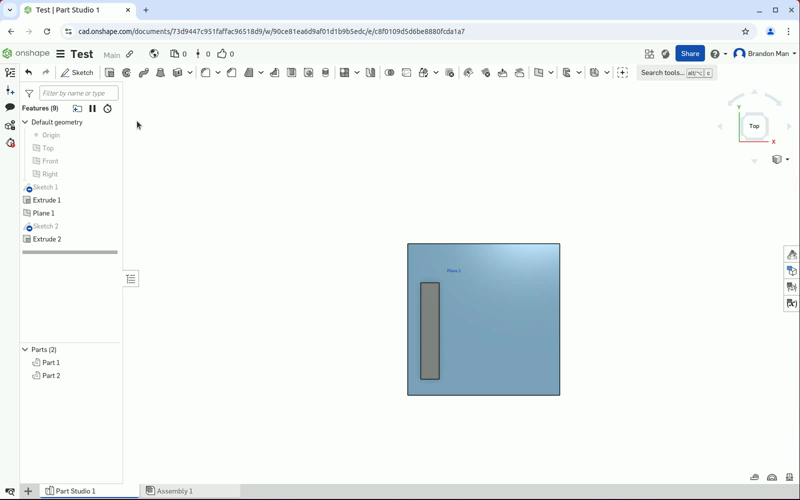
mouse_move(73, 189)
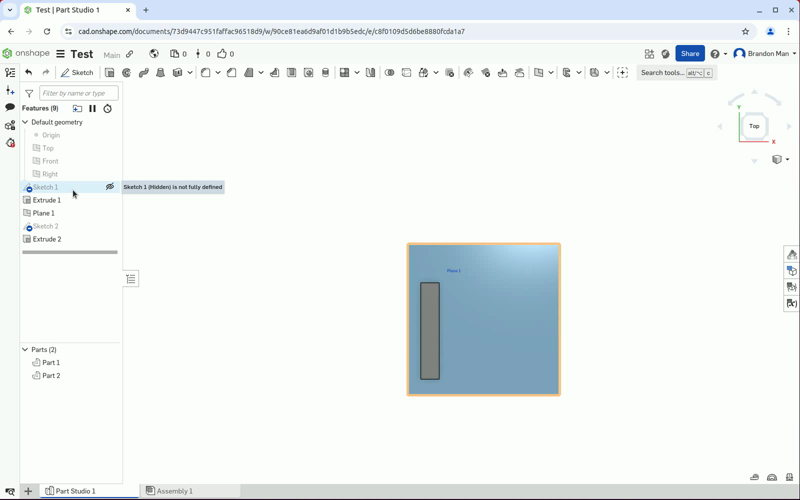
click(73, 189)
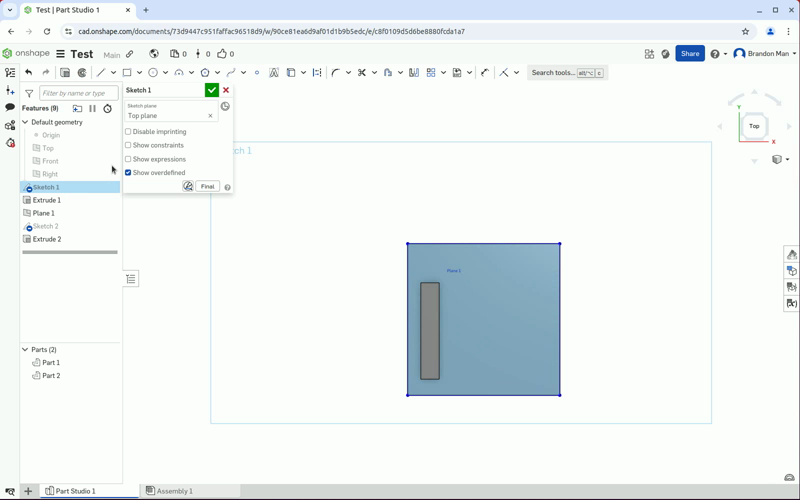
mouse_move(229, 92)
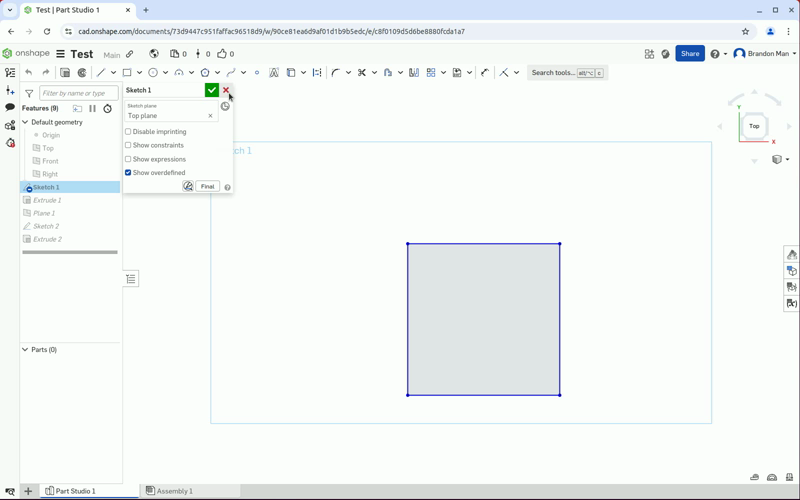
click(229, 92)
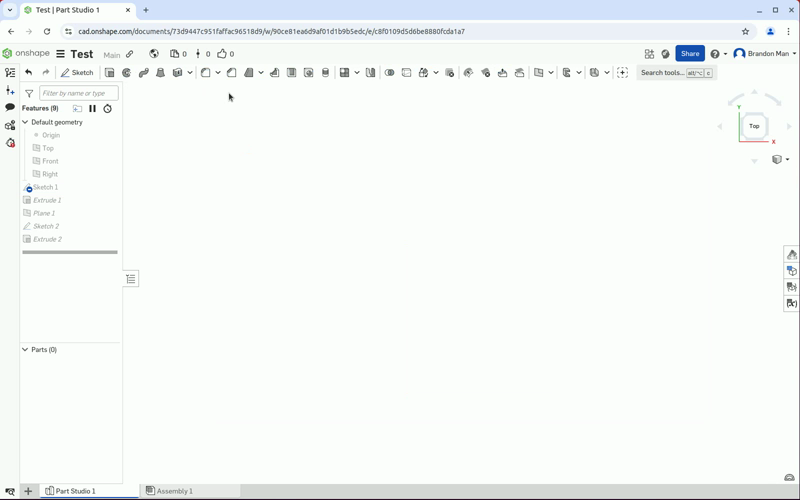
key(shift+s)
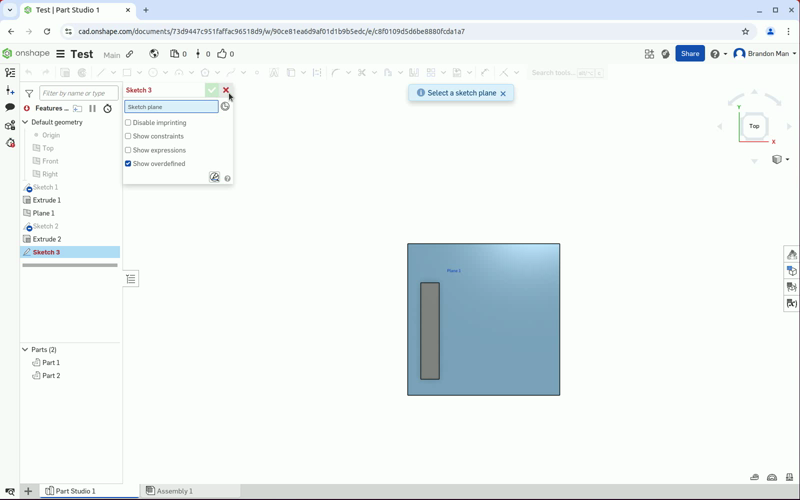
mouse_move(73, 215)
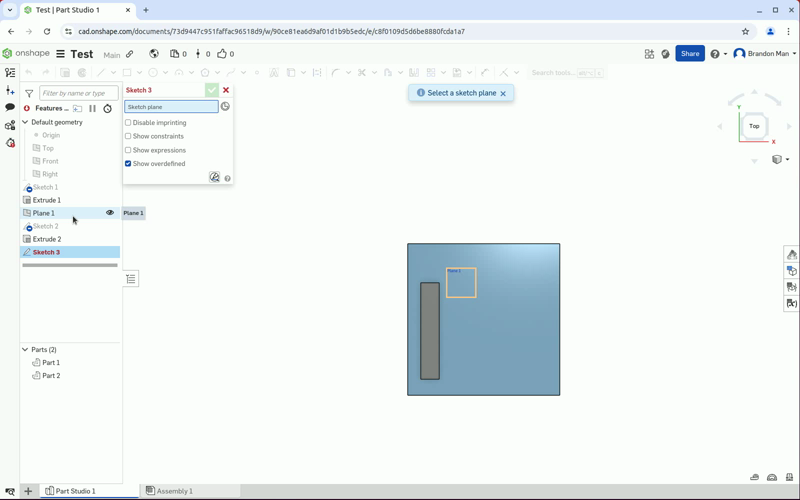
click(73, 215)
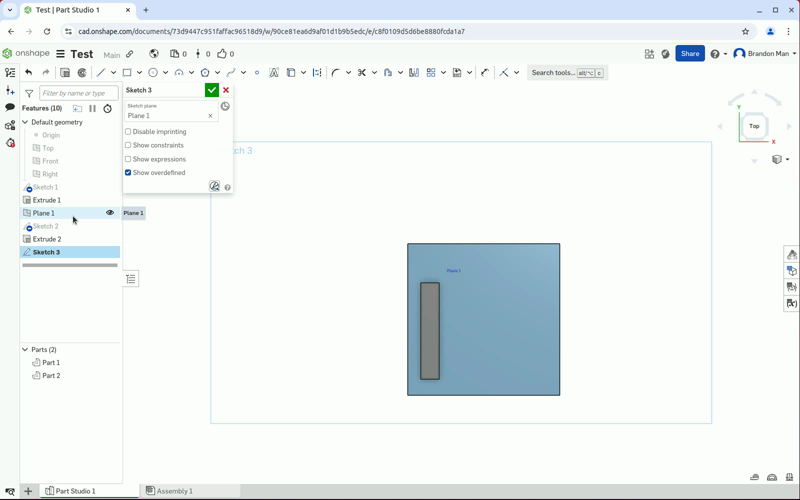
mouse_move(73, 352)
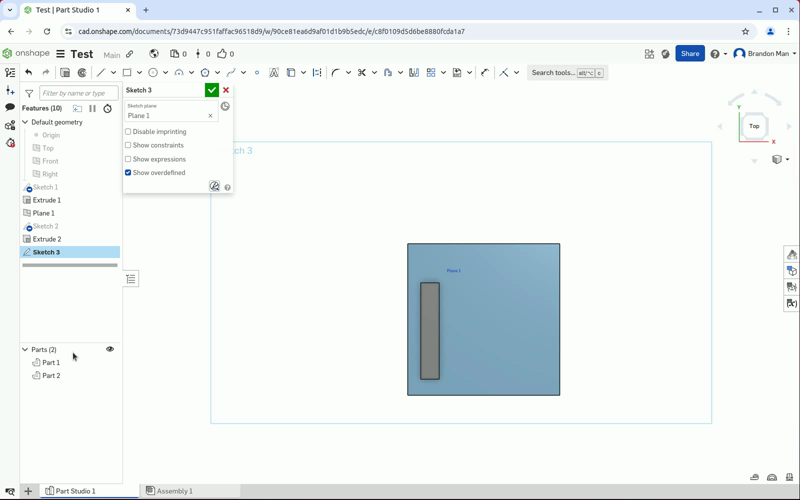
key(y)
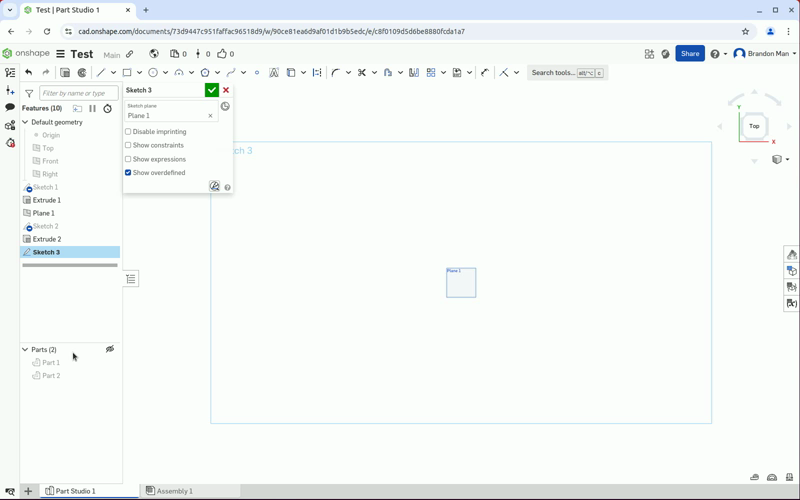
key(l)
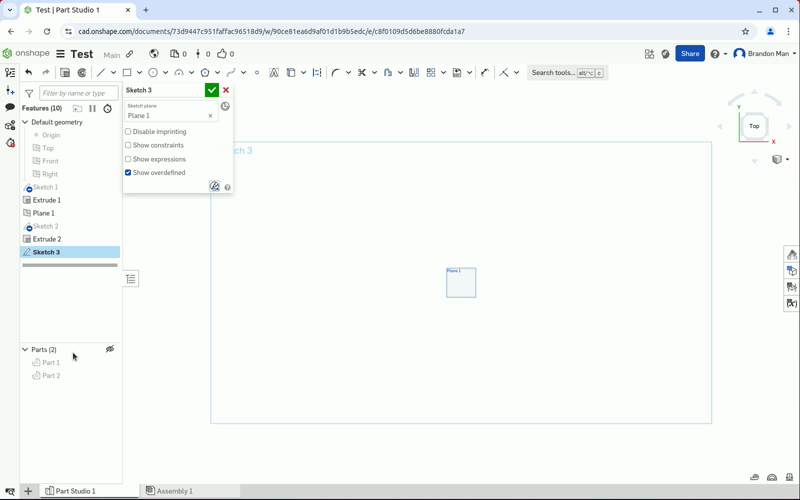
key_down(shift)
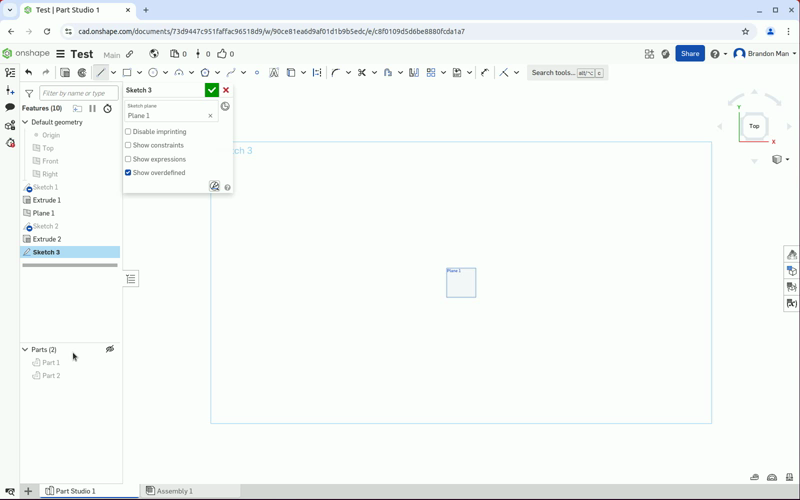
mouse_move(449, 380)
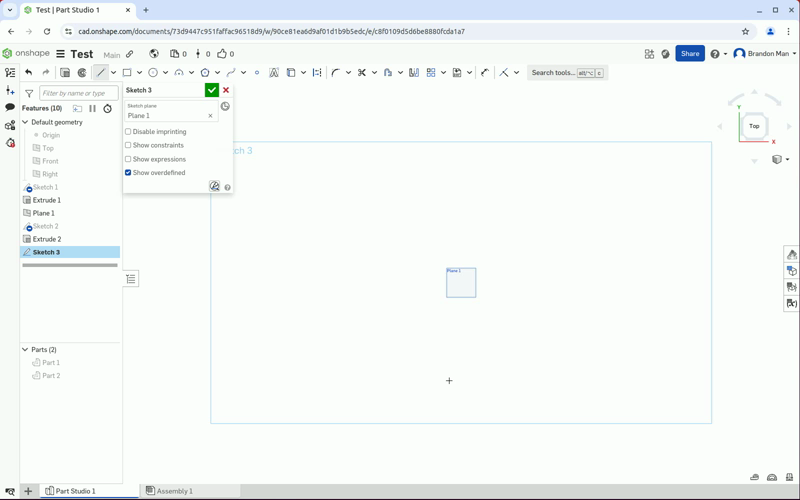
click(449, 380)
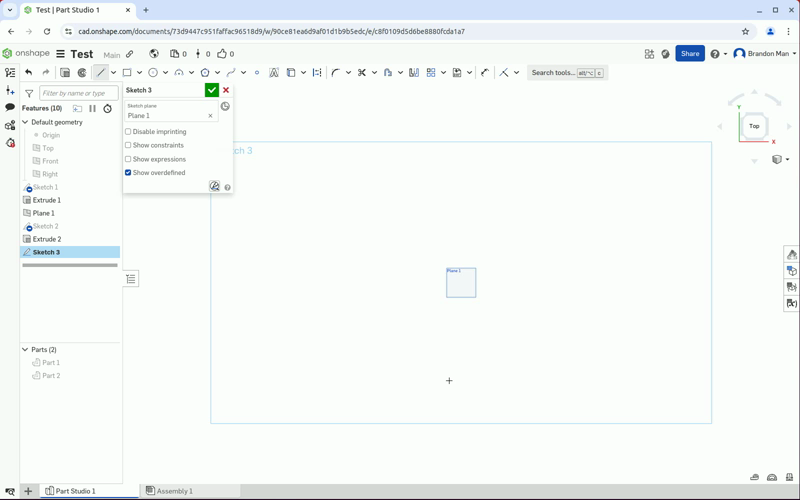
key_up(shift)
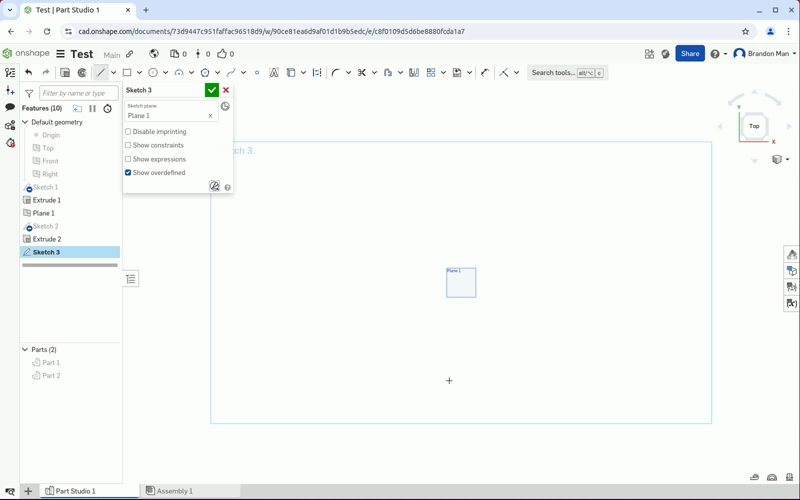
key_down(shift)
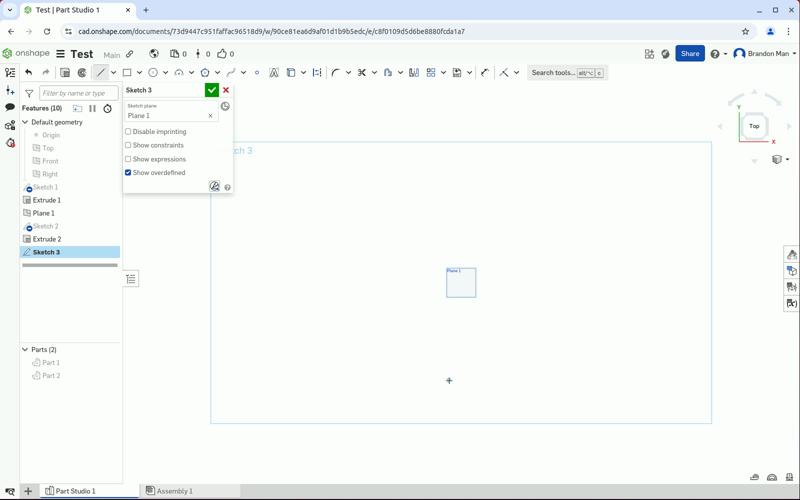
mouse_move(479, 380)
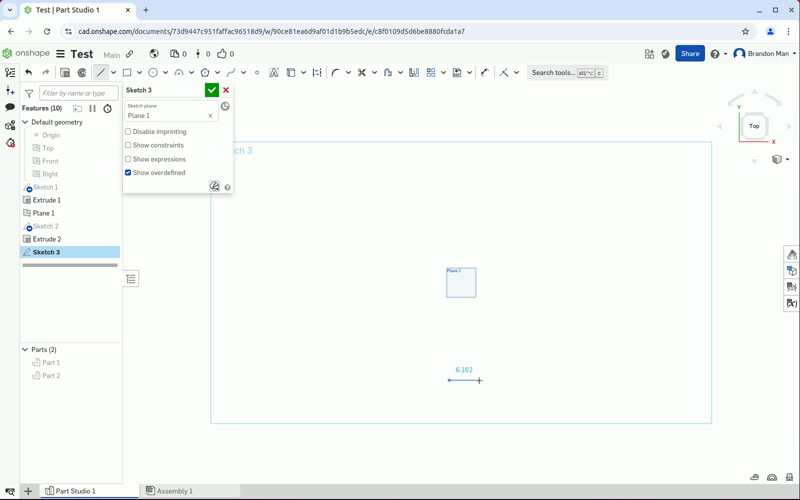
mouse_move(467, 380)
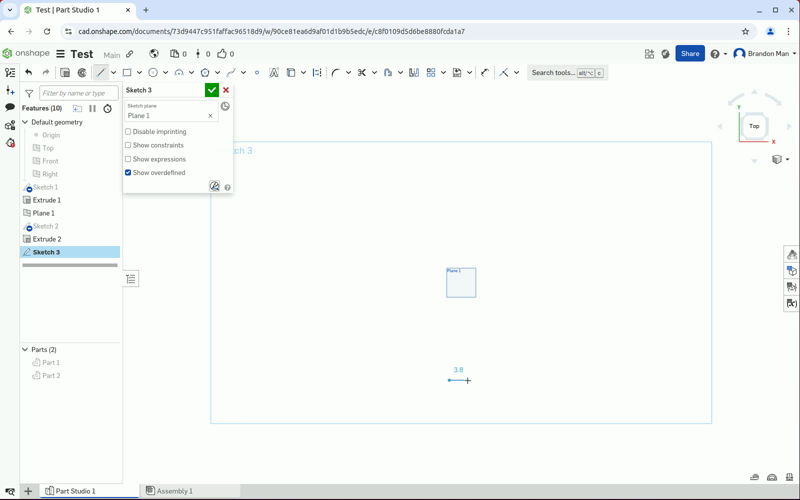
click(467, 380)
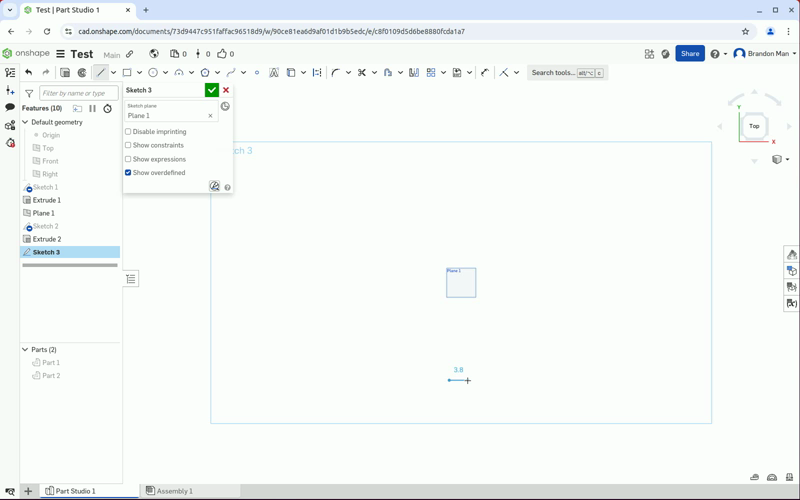
key_up(shift)
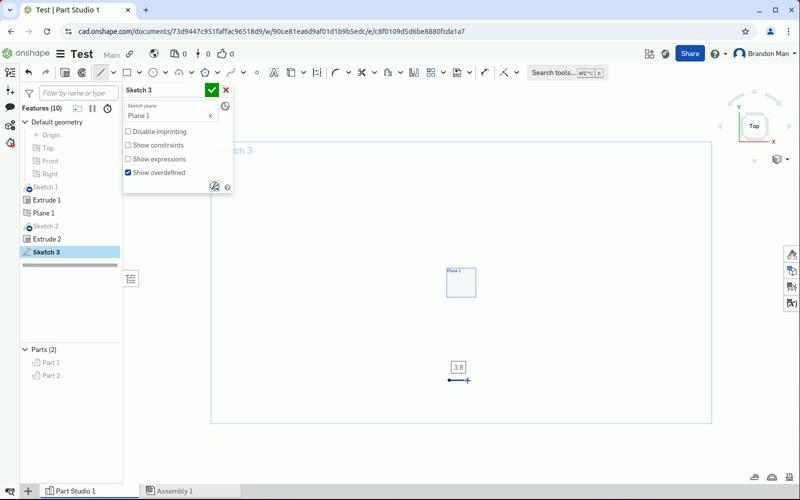
key_down(shift)
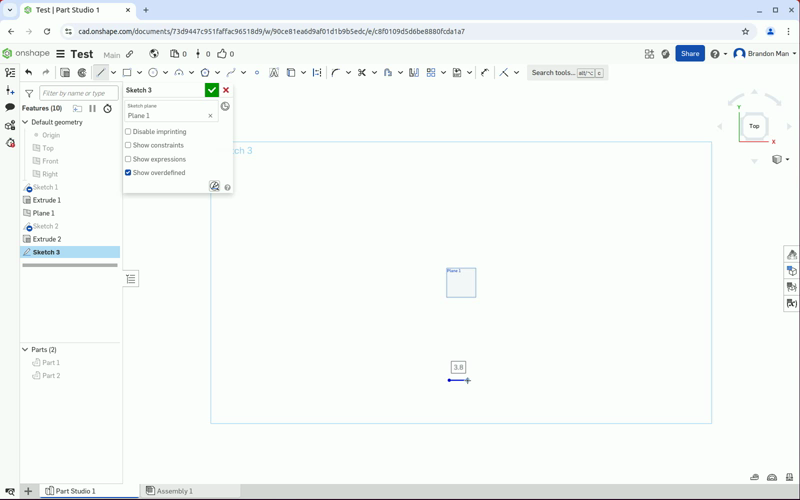
mouse_move(467, 282)
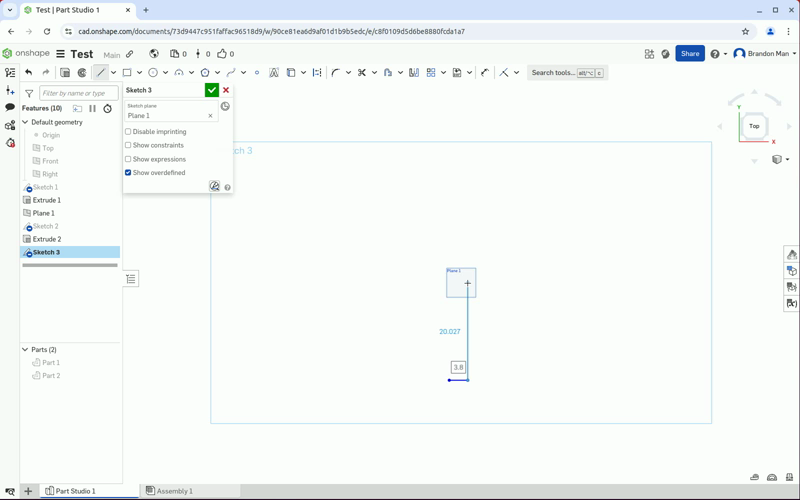
click(467, 282)
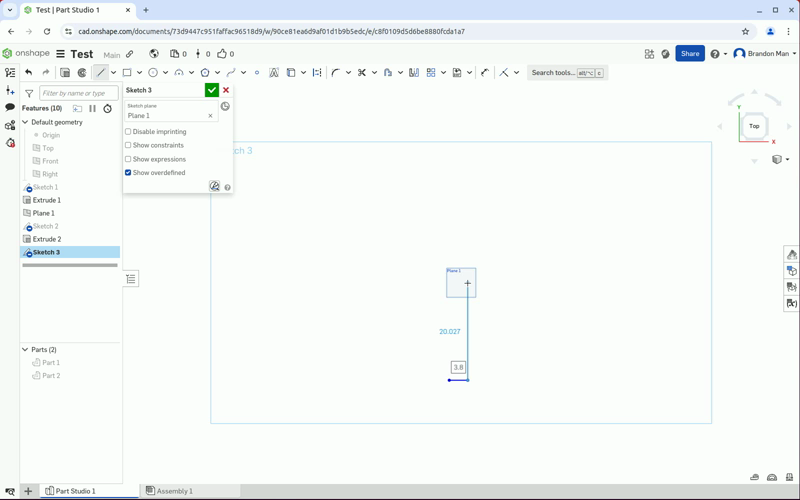
key_up(shift)
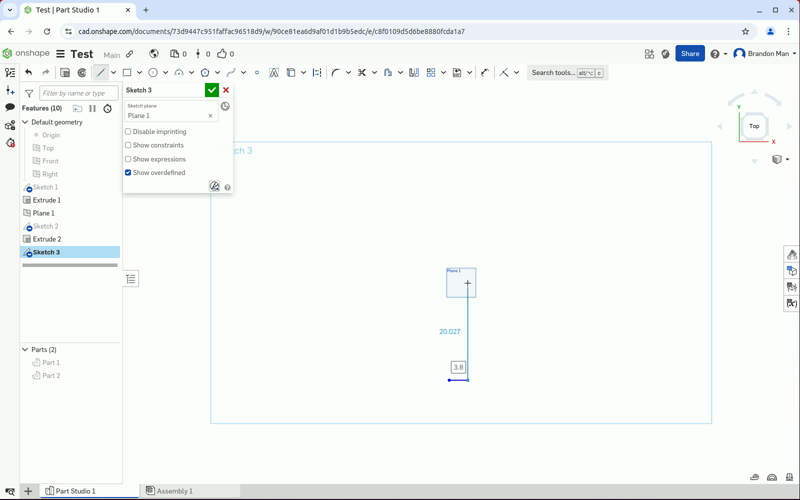
key_down(shift)
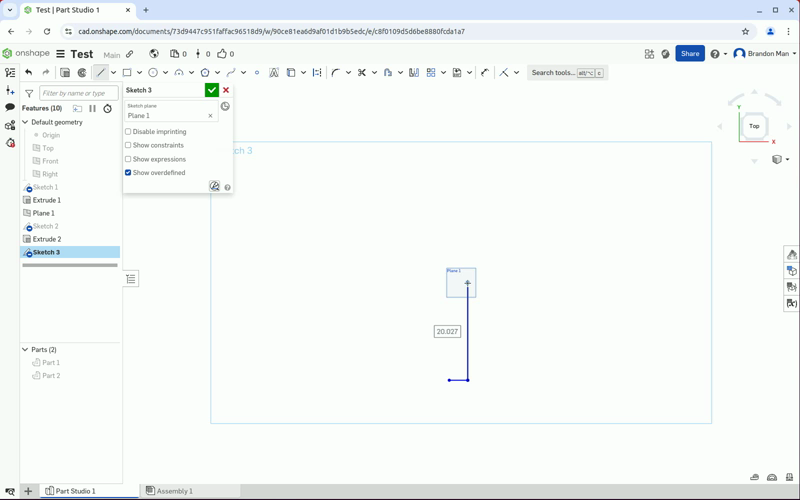
mouse_move(497, 282)
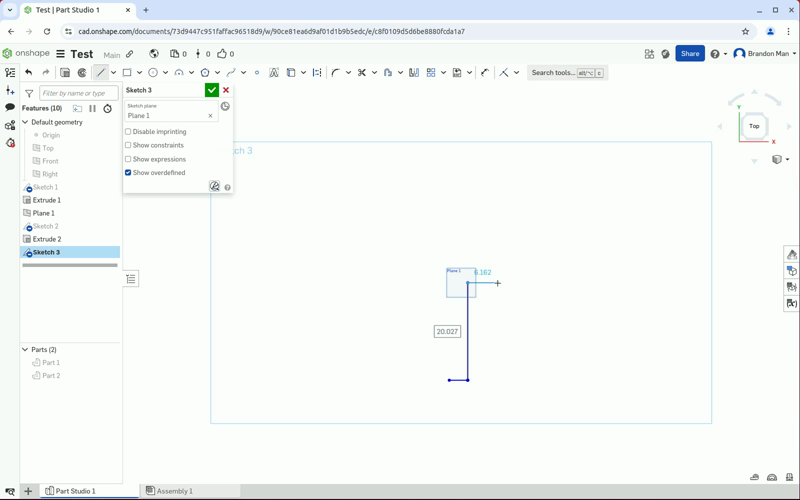
mouse_move(449, 282)
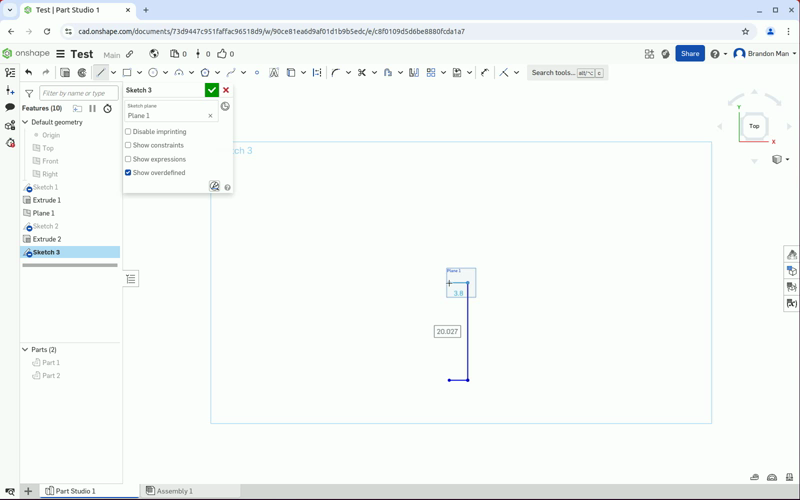
click(449, 282)
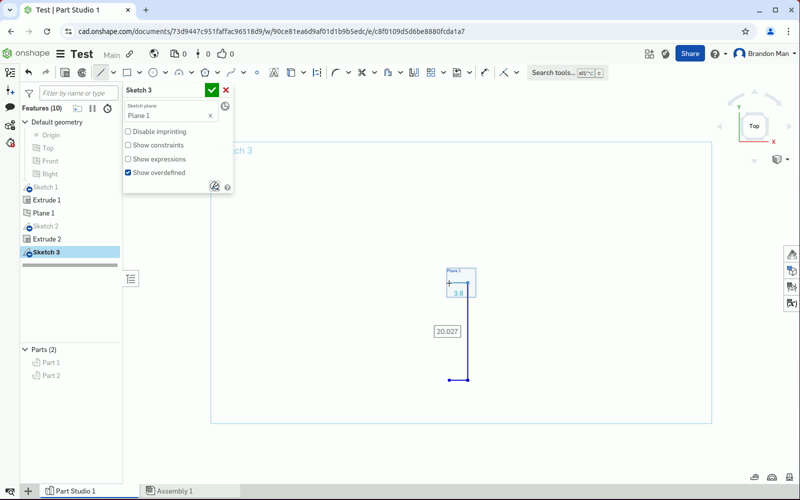
key_up(shift)
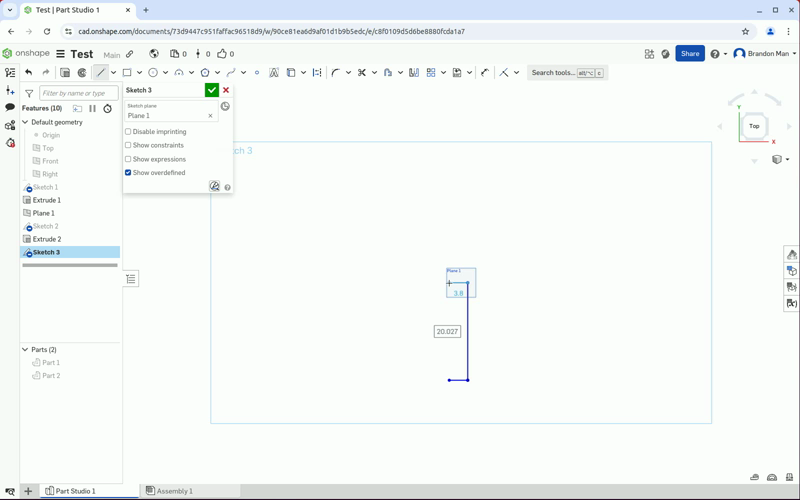
key_down(shift)
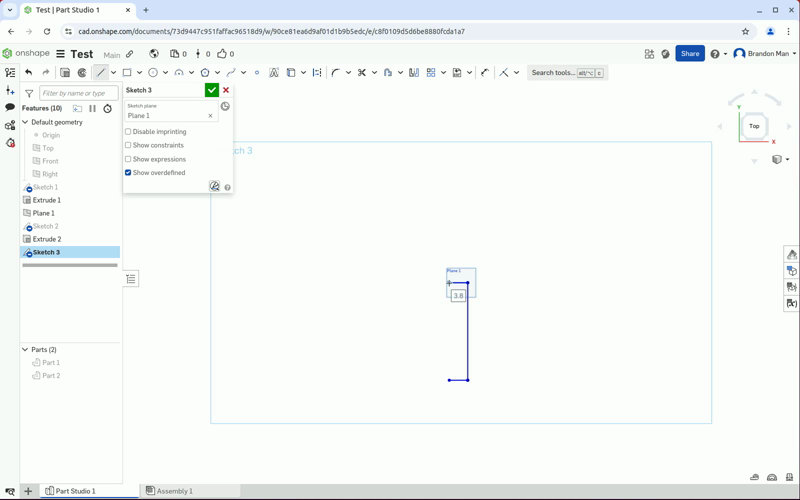
mouse_move(449, 380)
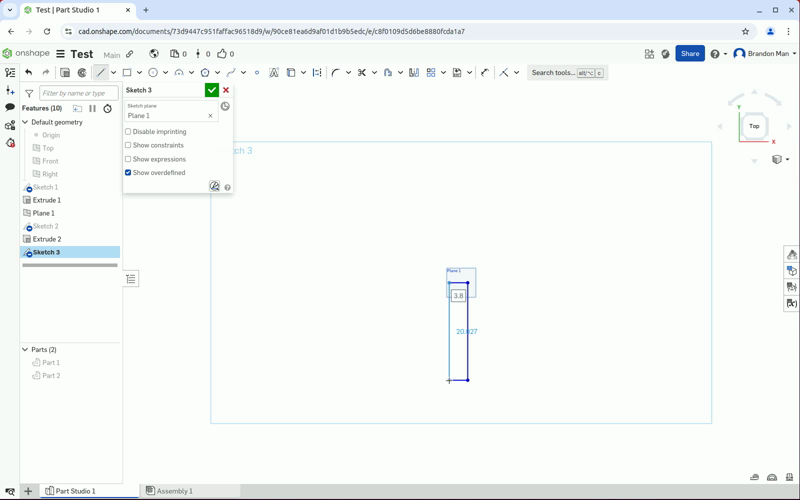
key_up(shift)
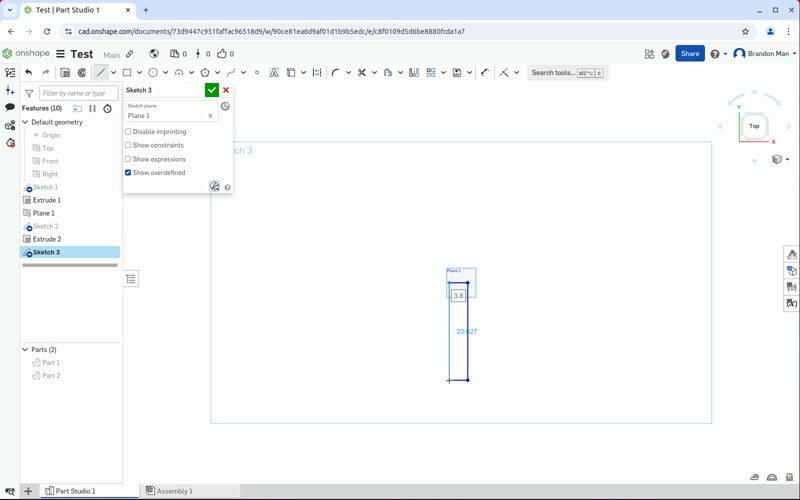
click(449, 380)
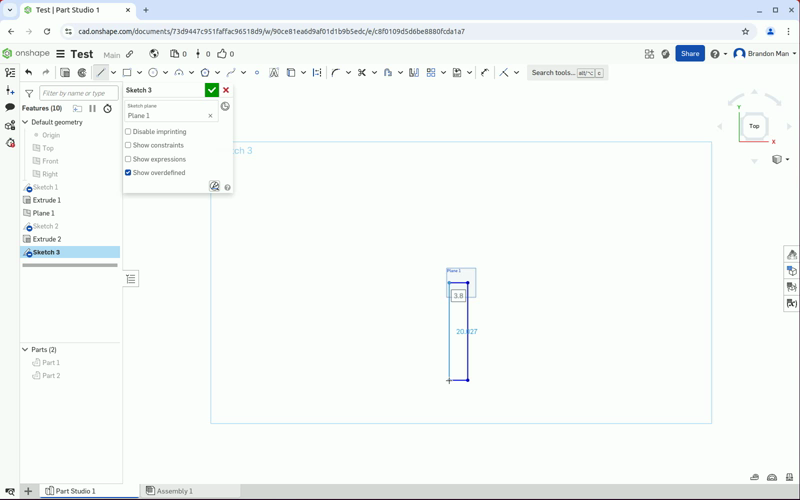
key(esc)
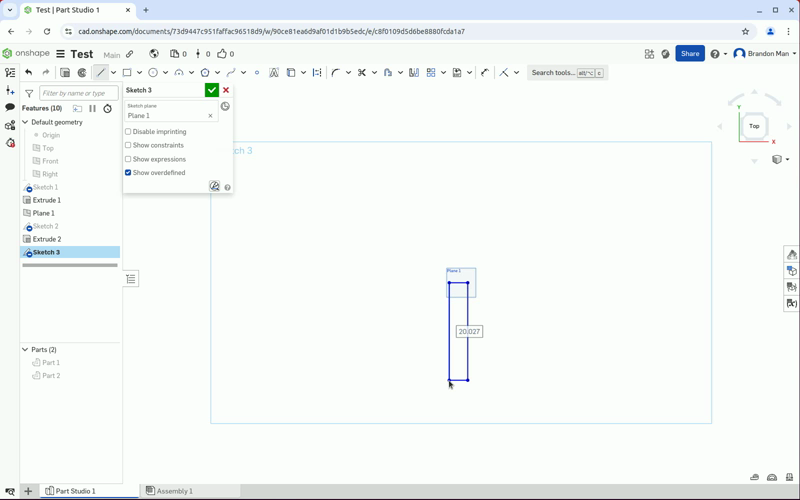
mouse_move(464, 344)
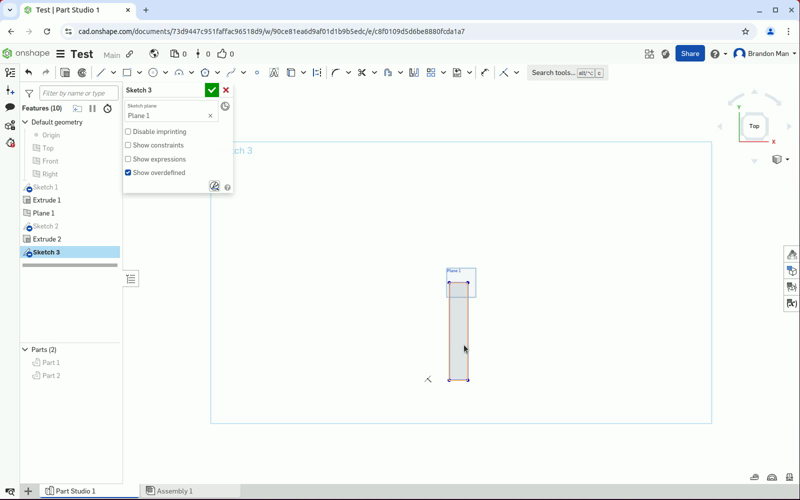
click(464, 344)
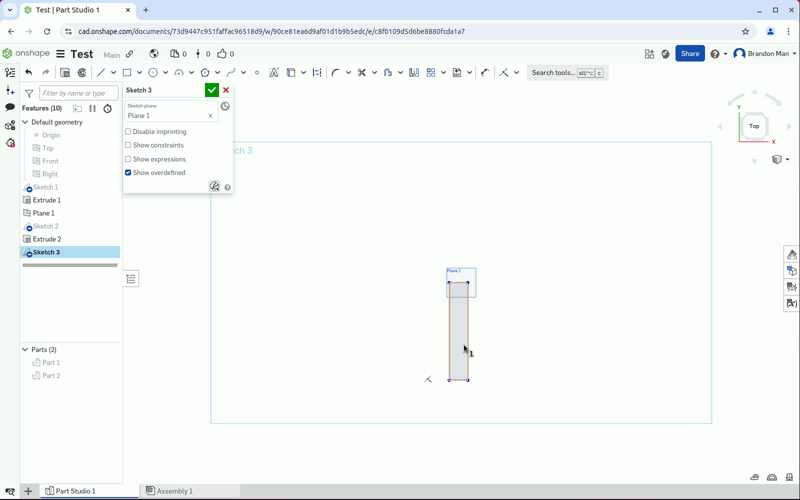
mouse_move(73, 352)
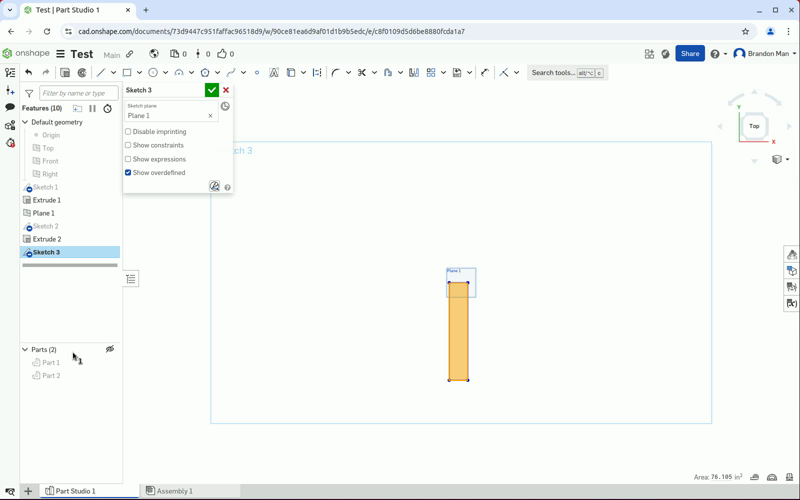
key(shift+y)
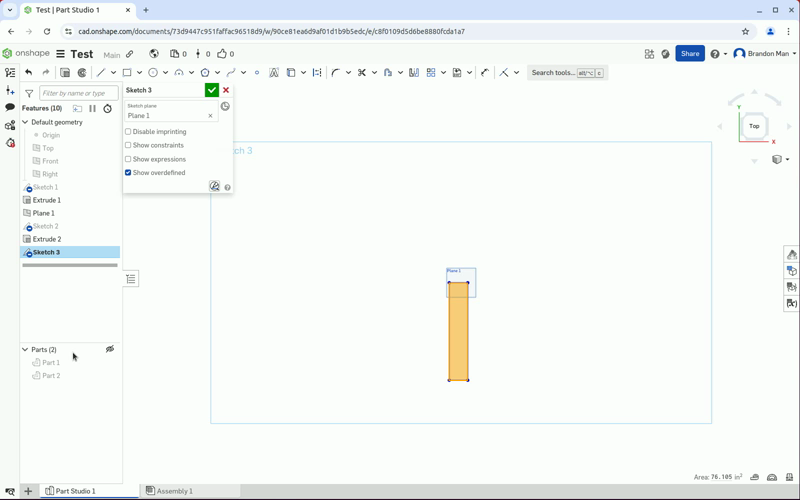
key(shift+e)
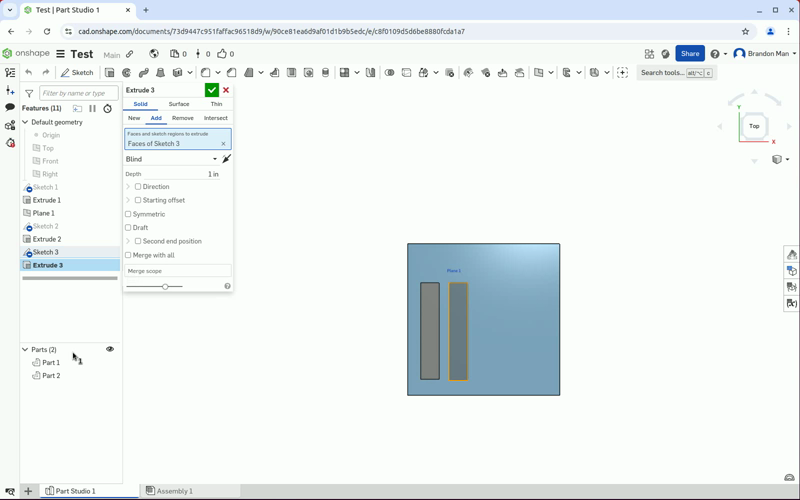
mouse_move(143, 106)
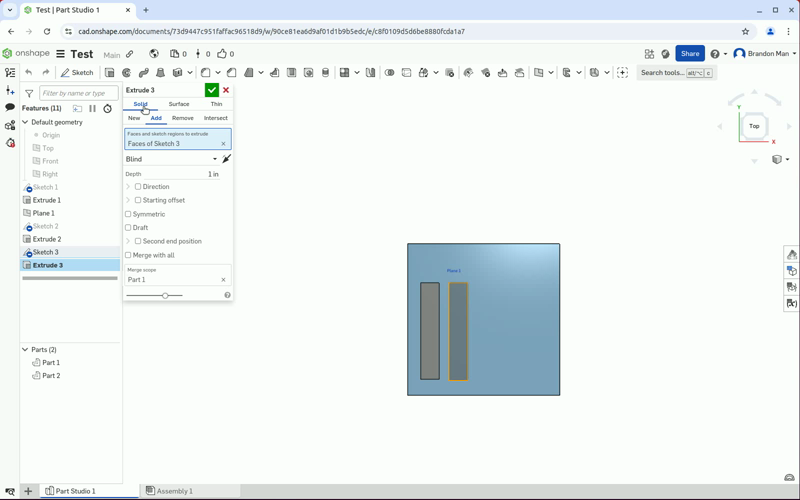
click(143, 106)
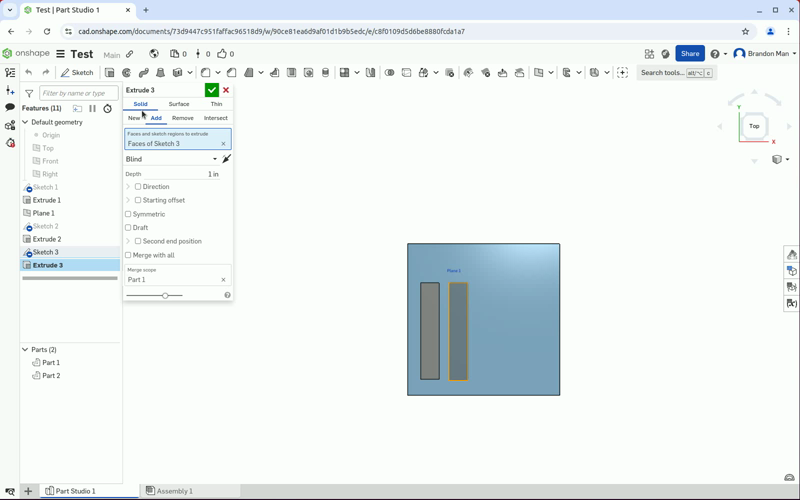
mouse_move(137, 120)
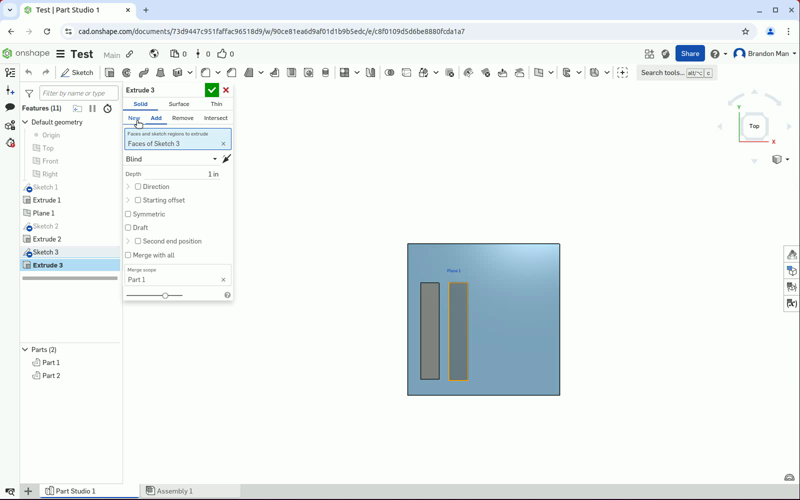
click(137, 120)
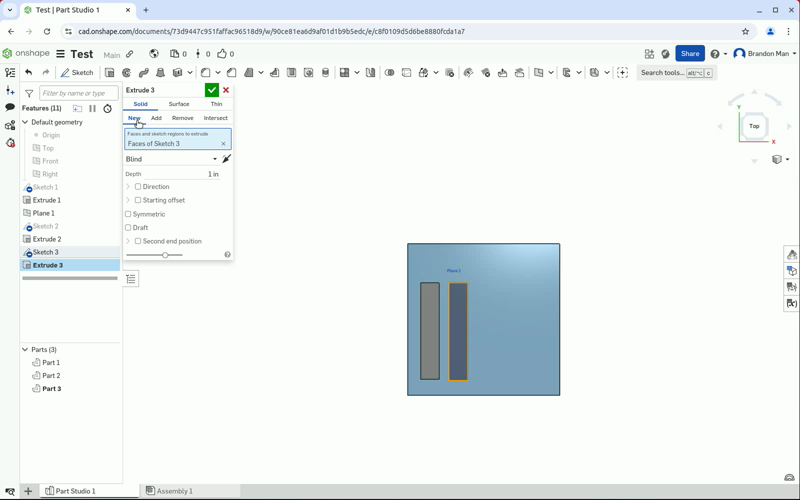
key(tab, 4)
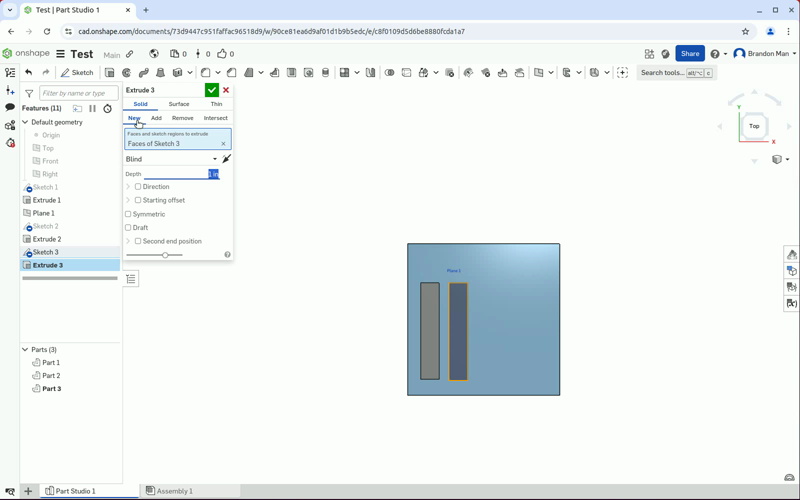
text(0.481)
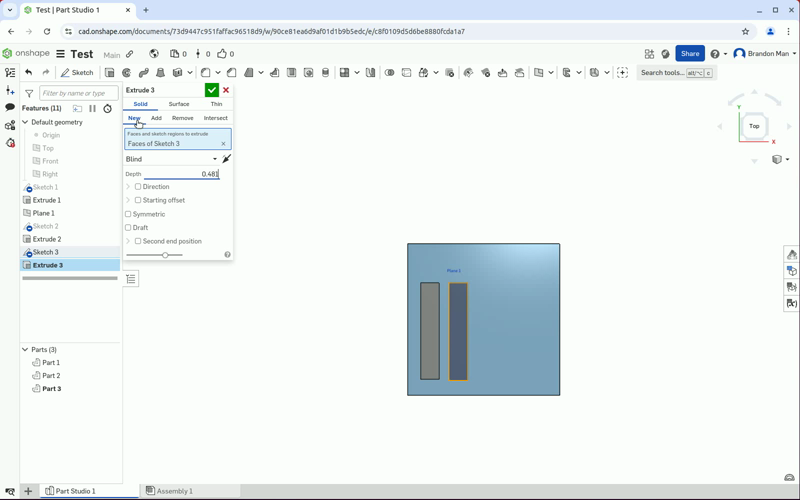
key(enter)
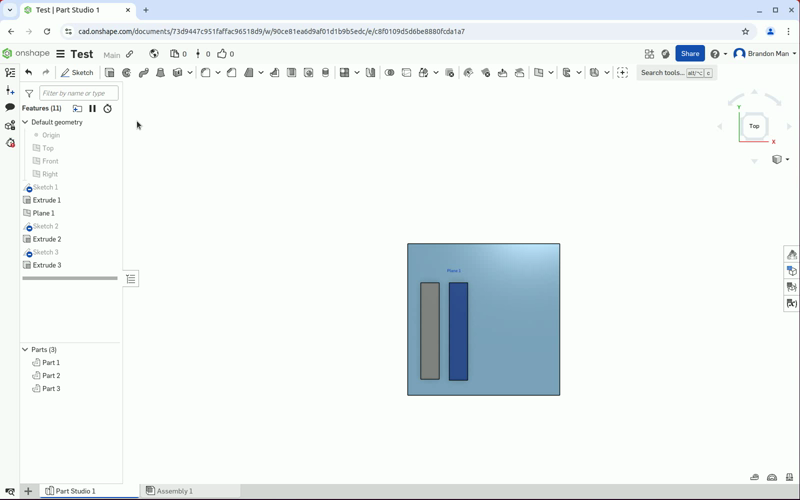
key(shift+h)
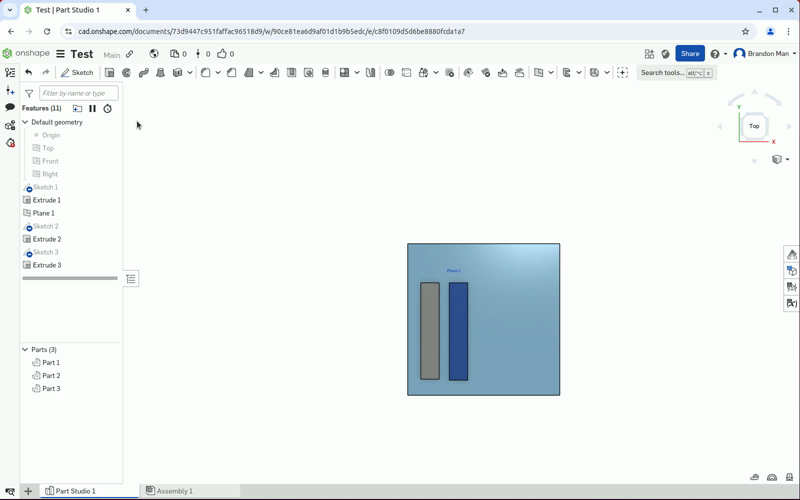
key(shift+h)
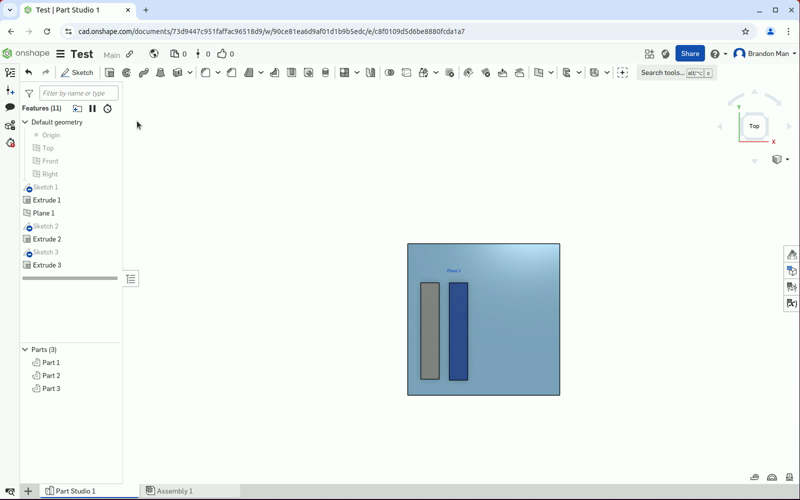
mouse_move(73, 189)
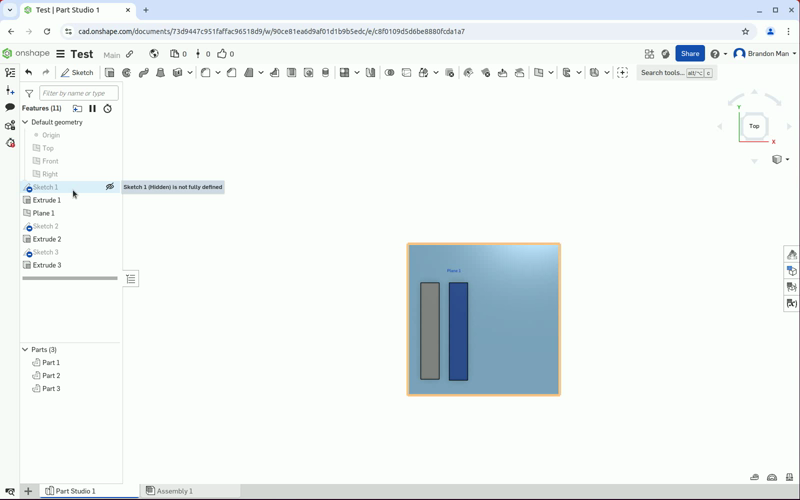
click(73, 189)
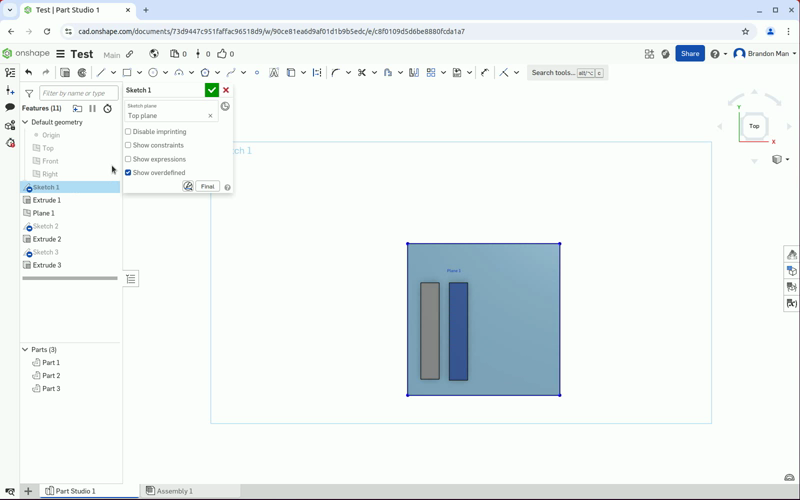
mouse_move(229, 92)
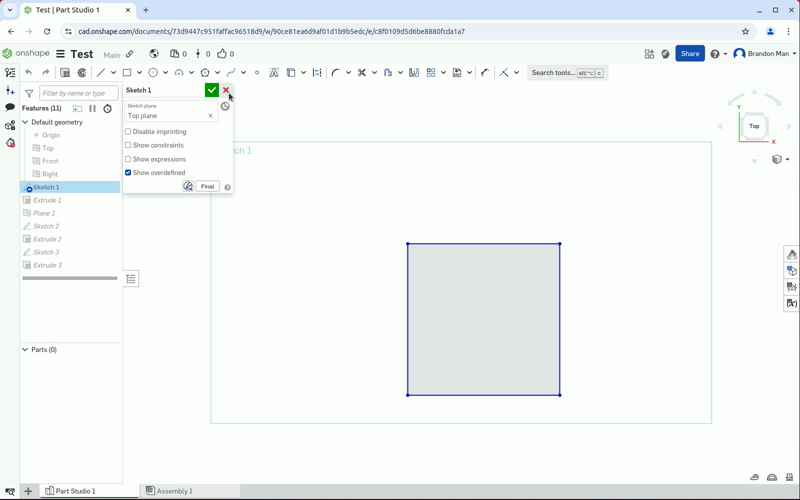
click(229, 92)
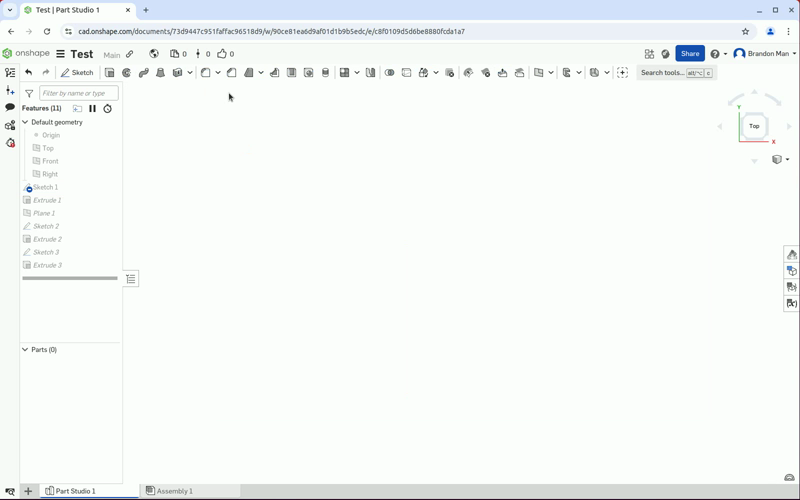
key(shift+s)
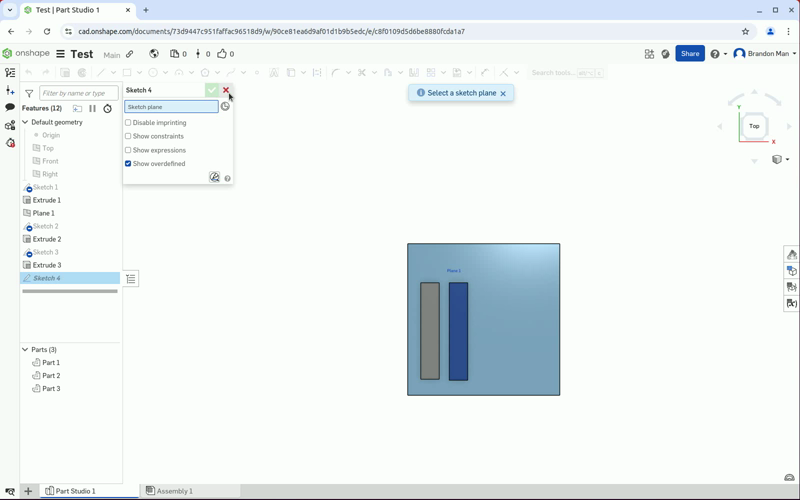
mouse_move(73, 215)
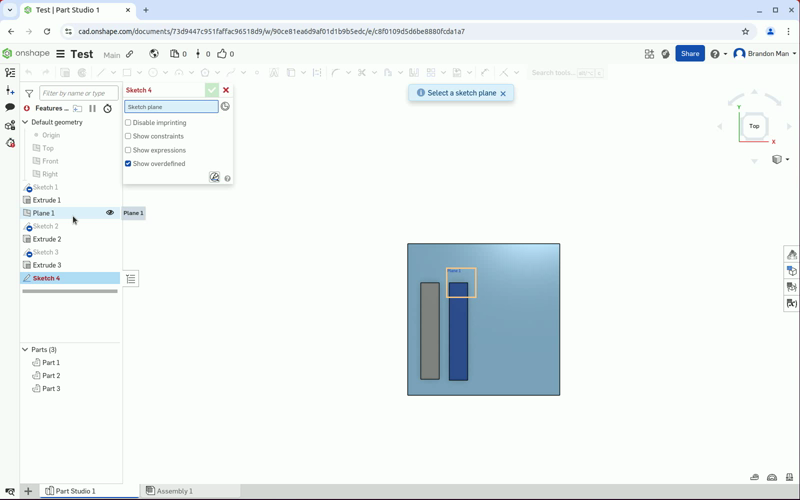
click(73, 215)
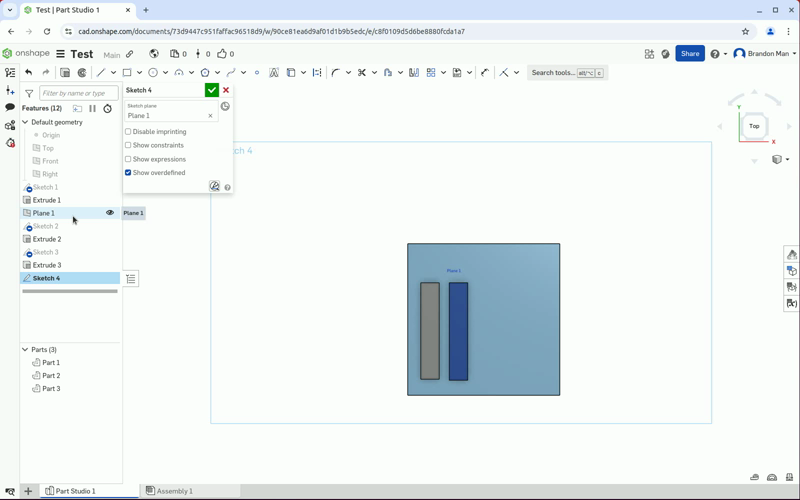
mouse_move(73, 352)
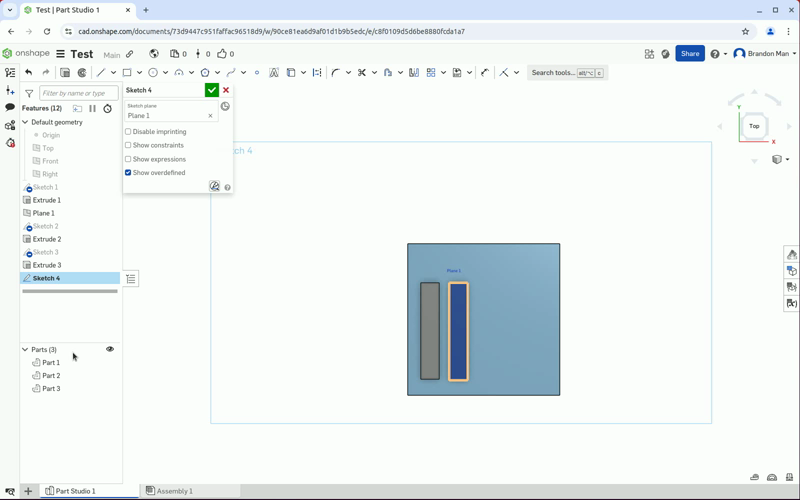
key(y)
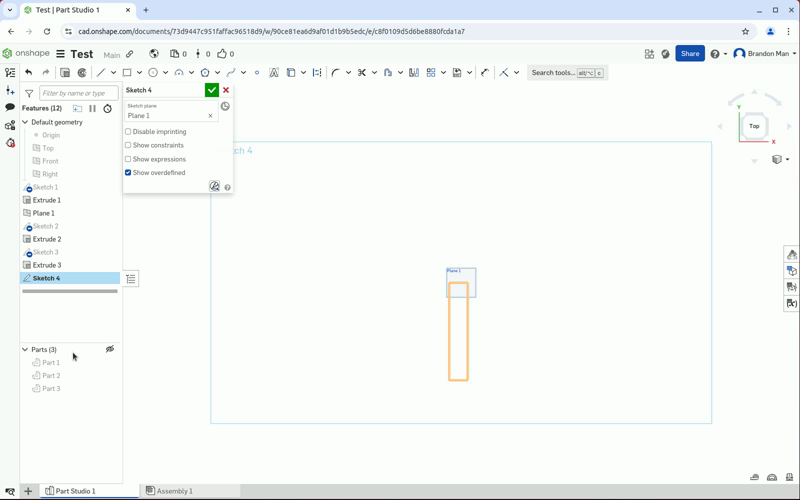
key(l)
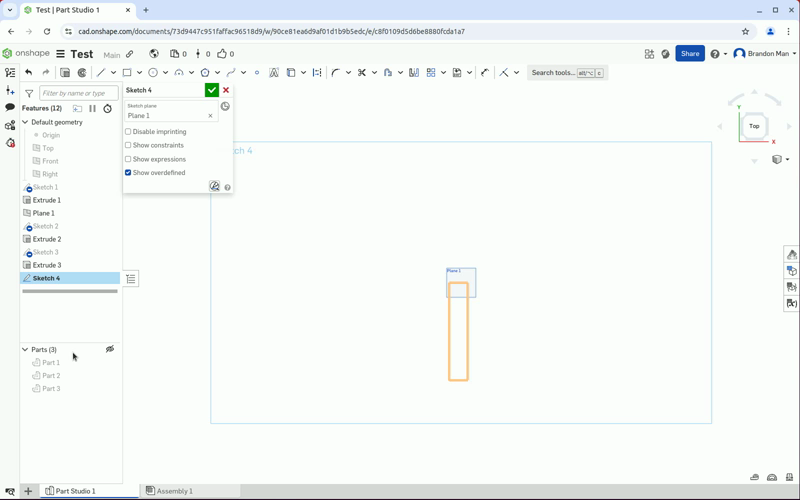
key_down(shift)
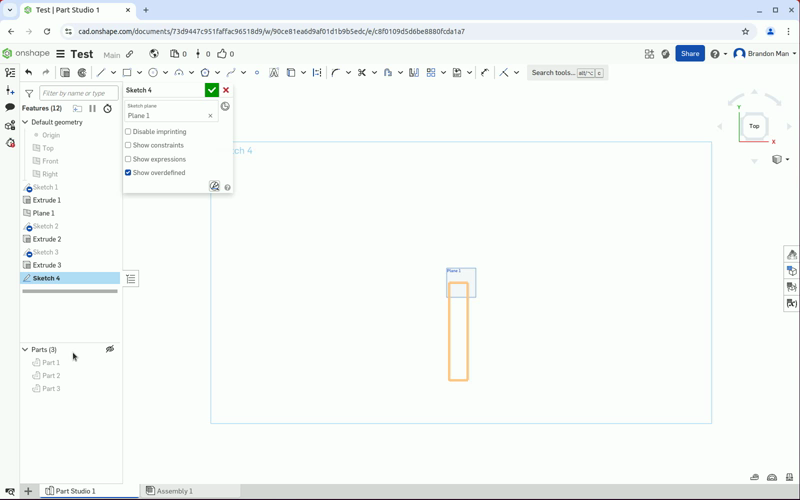
mouse_move(480, 381)
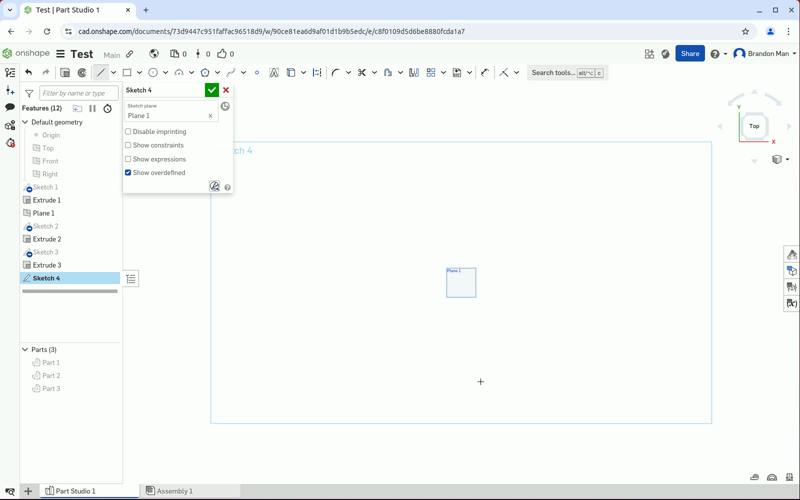
click(480, 381)
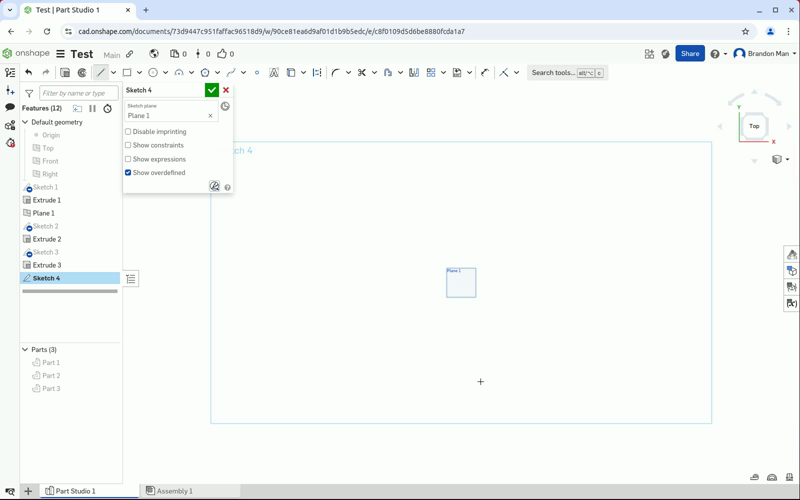
key_up(shift)
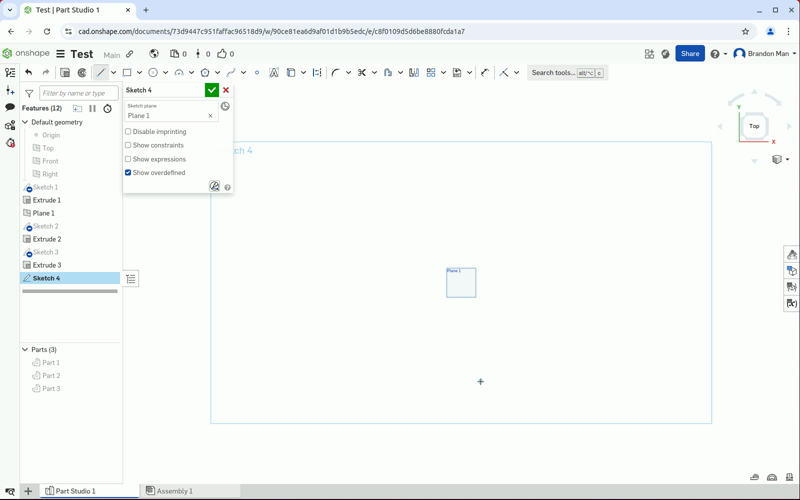
key_down(shift)
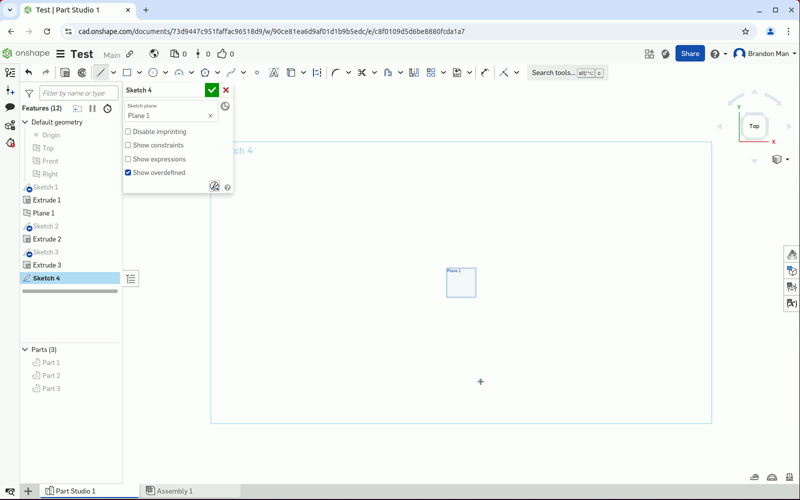
mouse_move(510, 381)
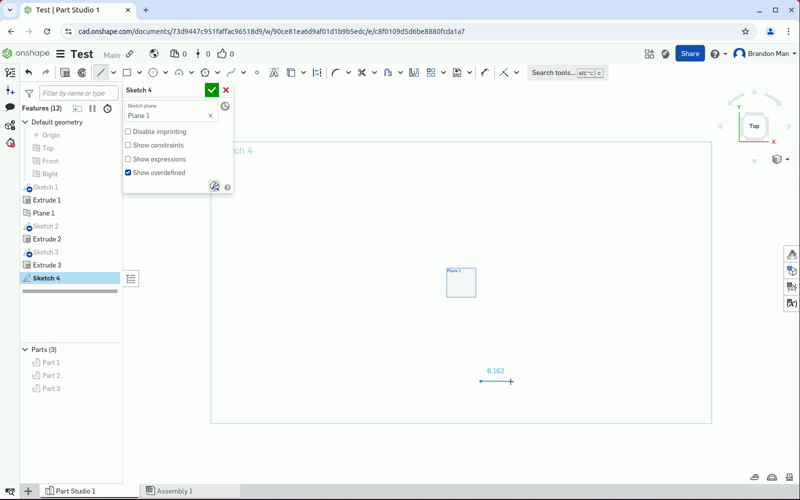
mouse_move(498, 381)
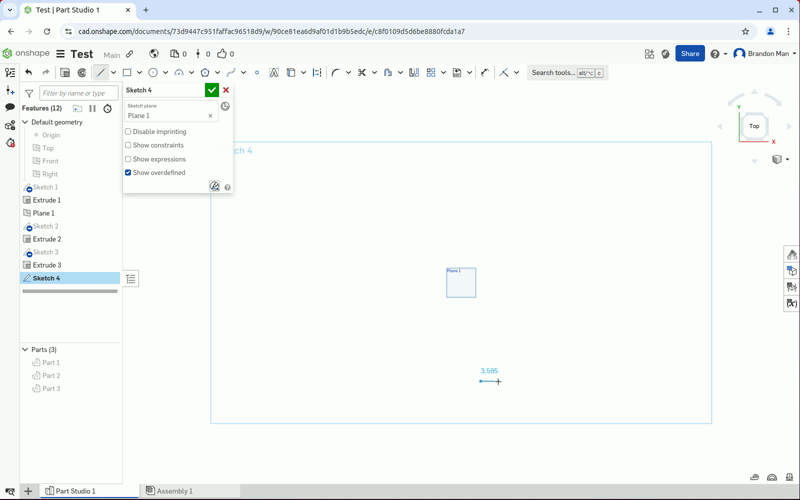
click(498, 381)
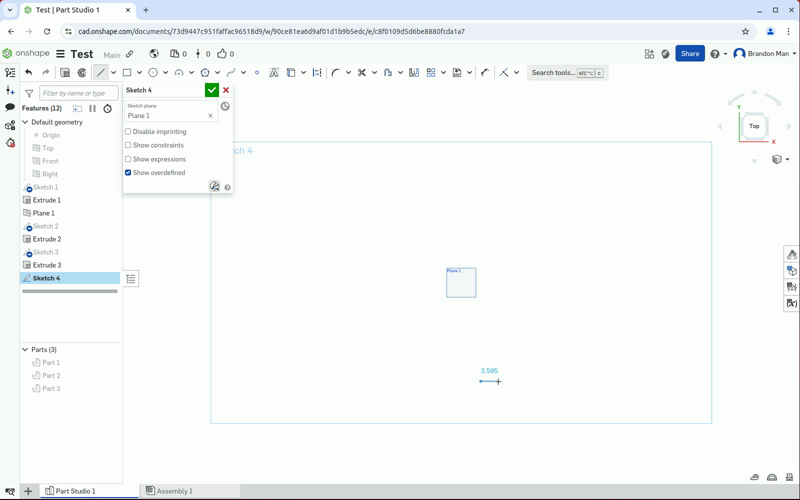
key_up(shift)
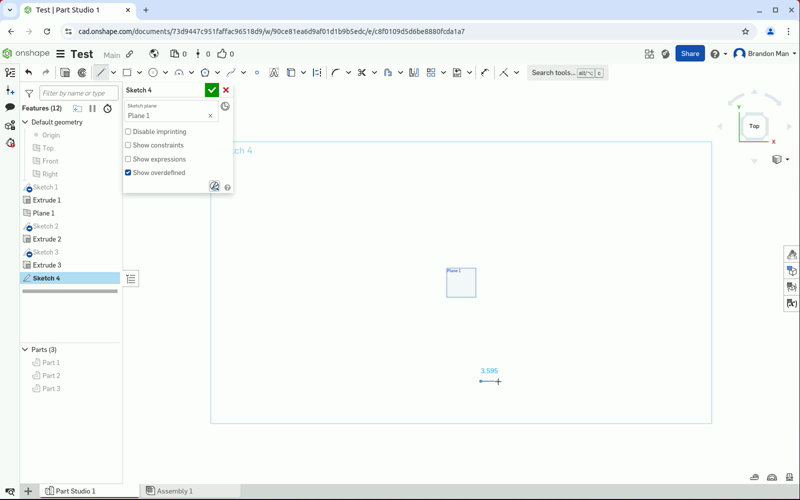
key_down(shift)
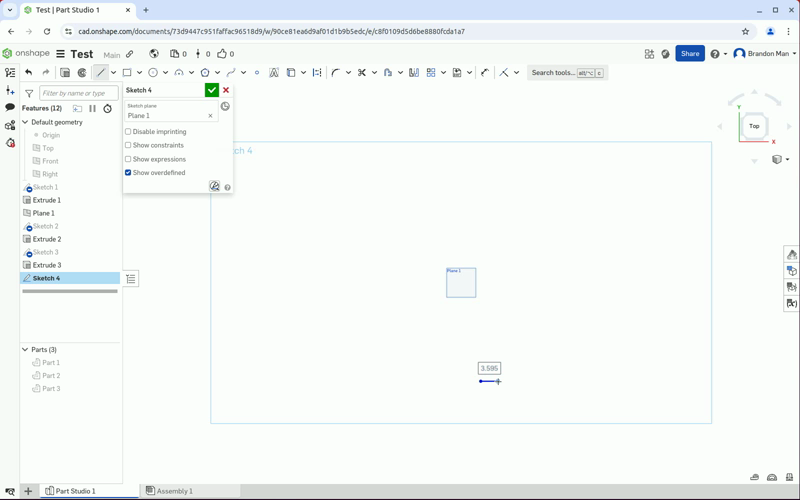
mouse_move(498, 282)
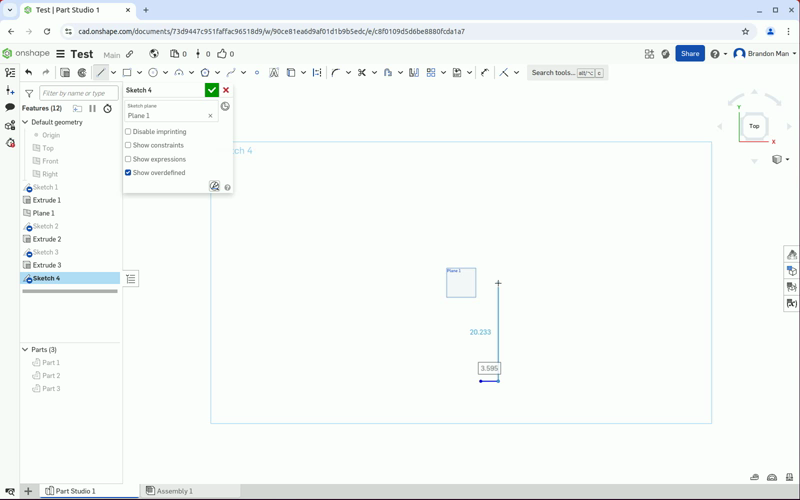
click(498, 282)
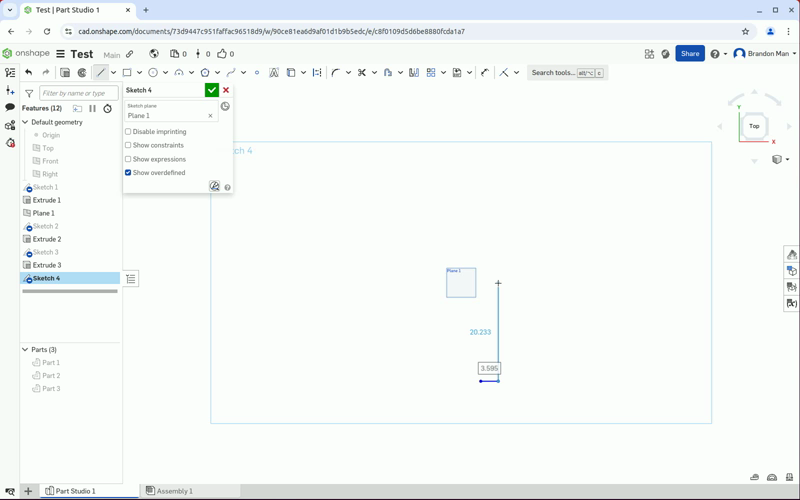
key_up(shift)
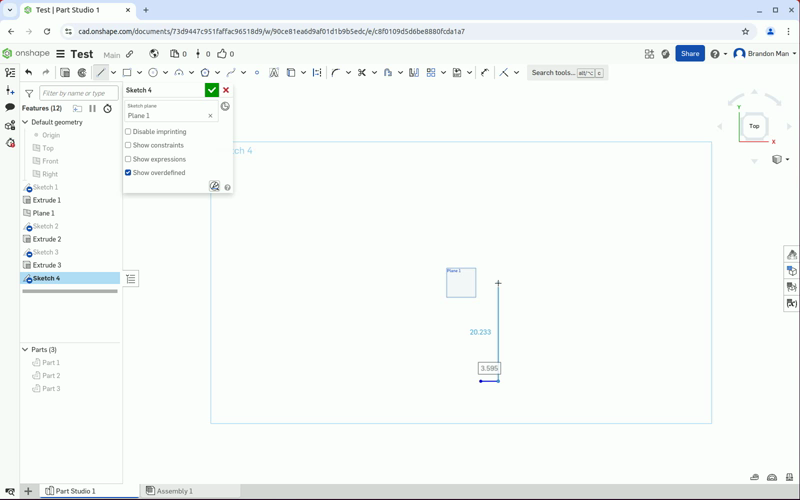
key_down(shift)
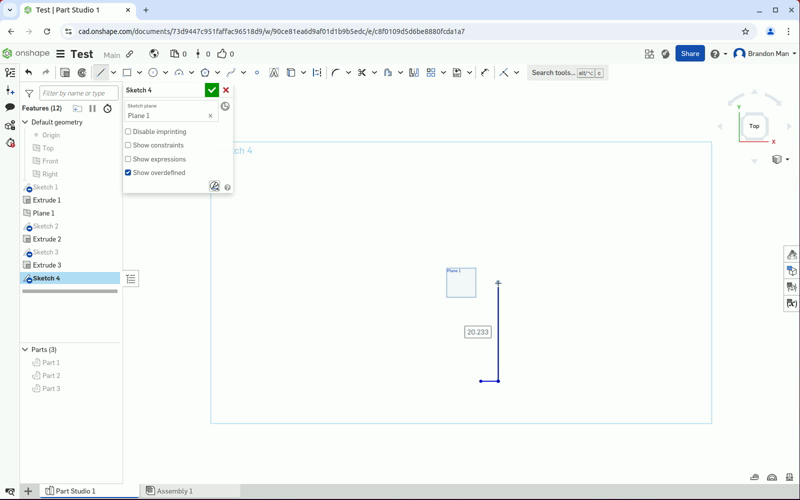
mouse_move(528, 282)
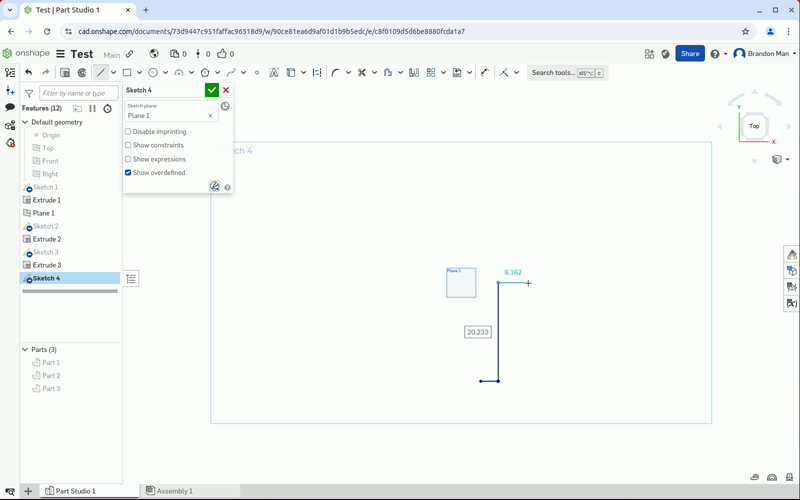
mouse_move(480, 282)
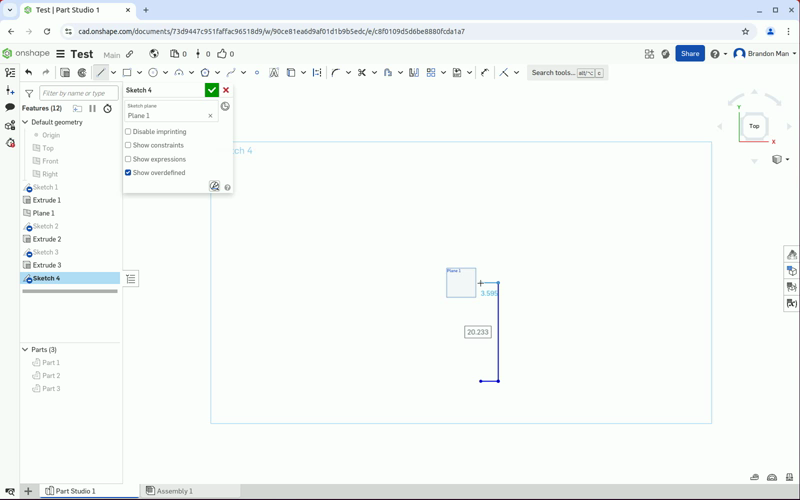
click(480, 282)
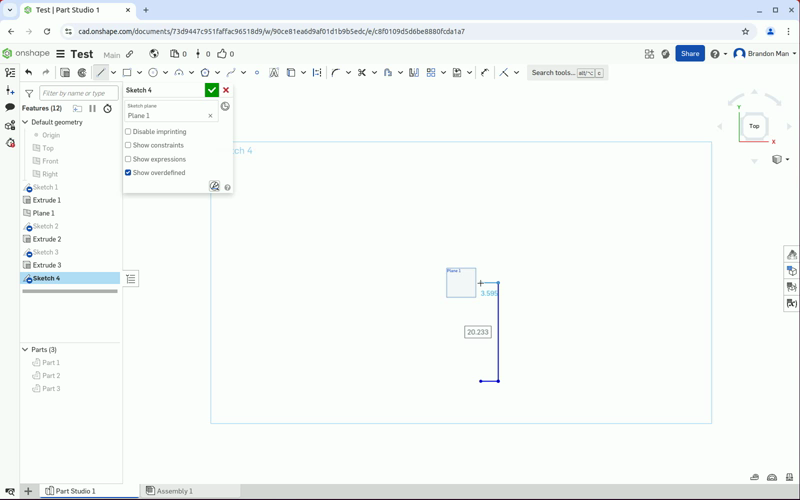
key_up(shift)
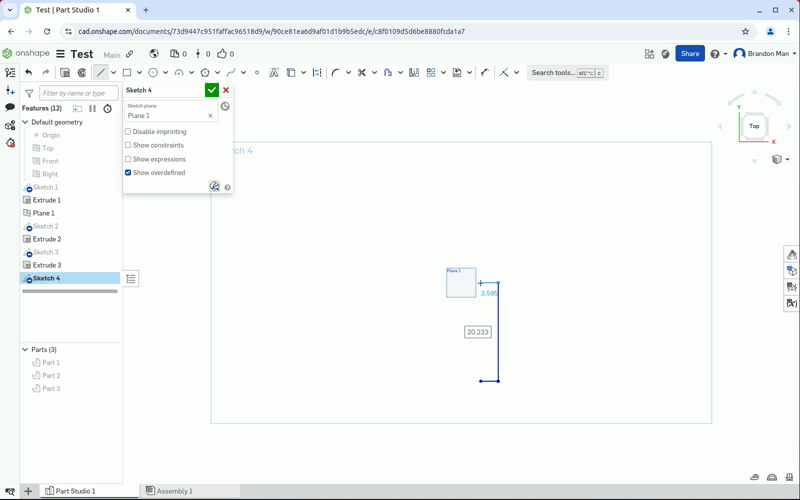
key_down(shift)
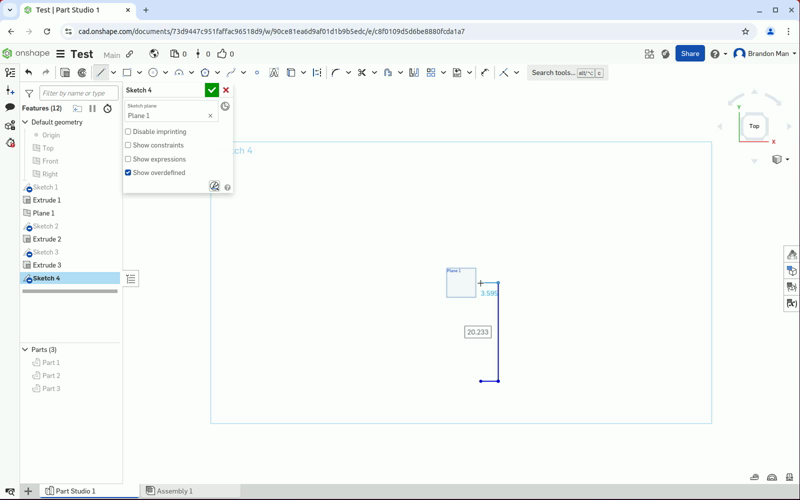
mouse_move(480, 381)
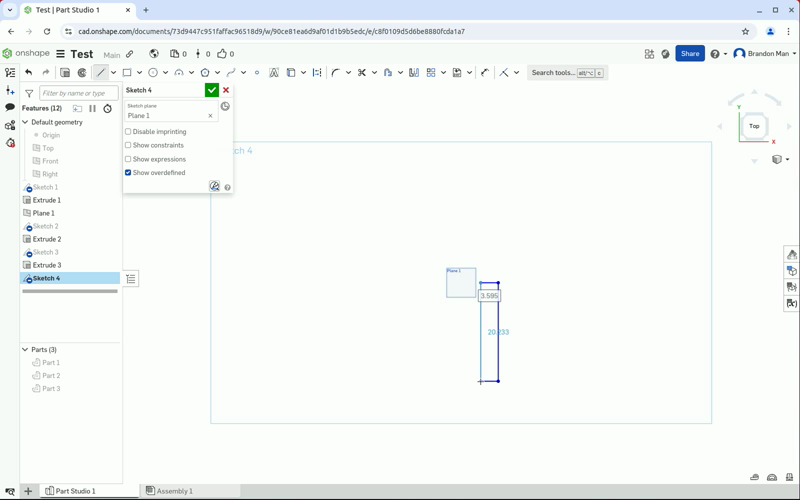
key_up(shift)
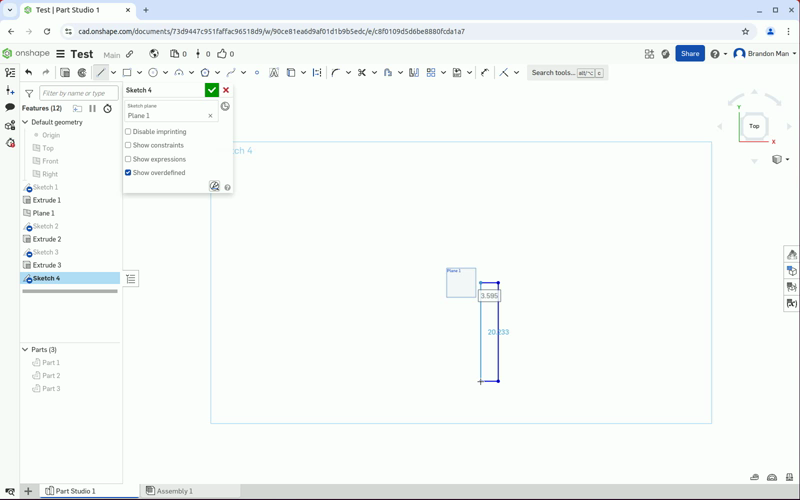
click(480, 381)
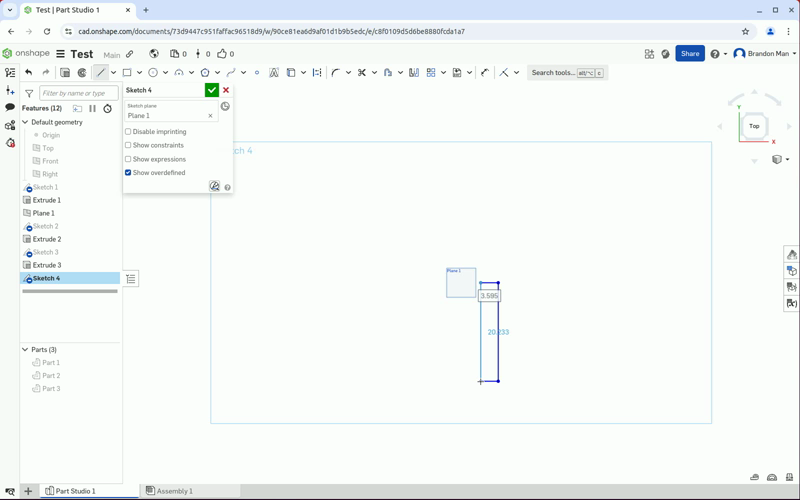
key(esc)
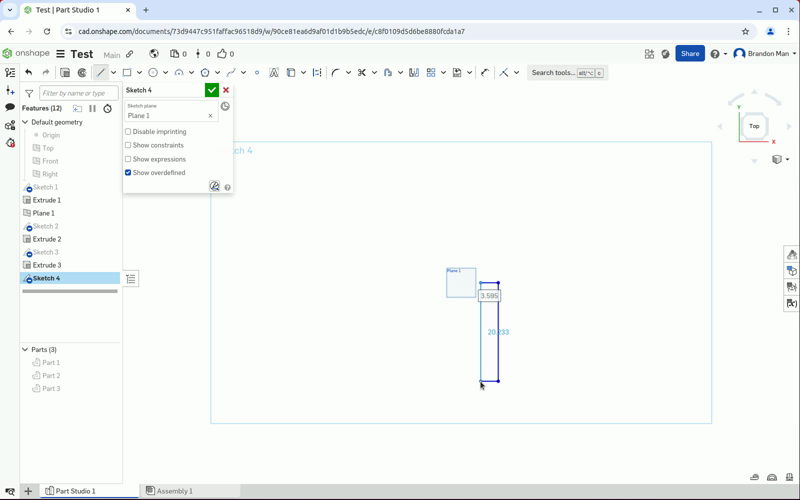
mouse_move(488, 325)
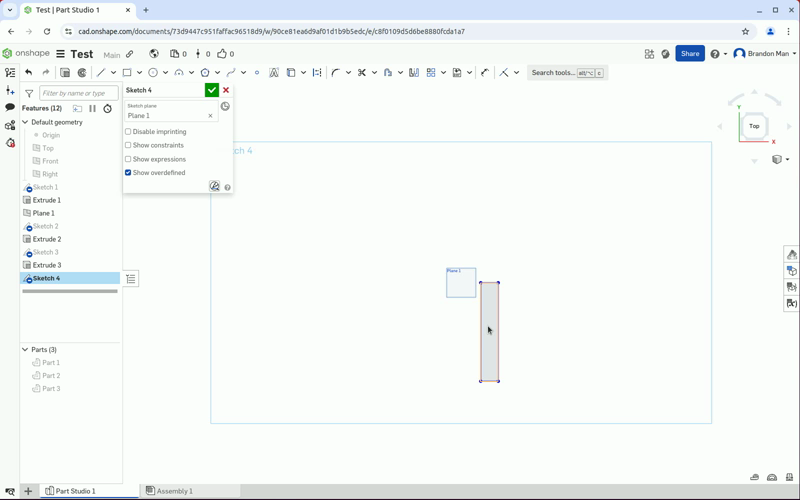
scroll(6)
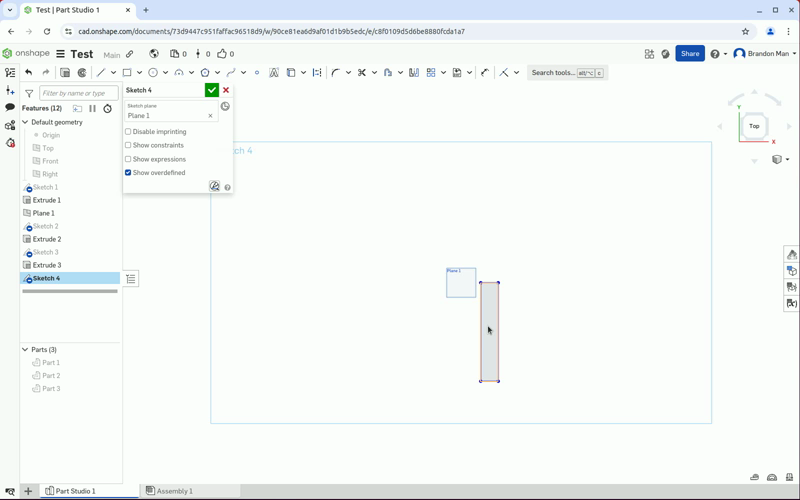
scroll(6)
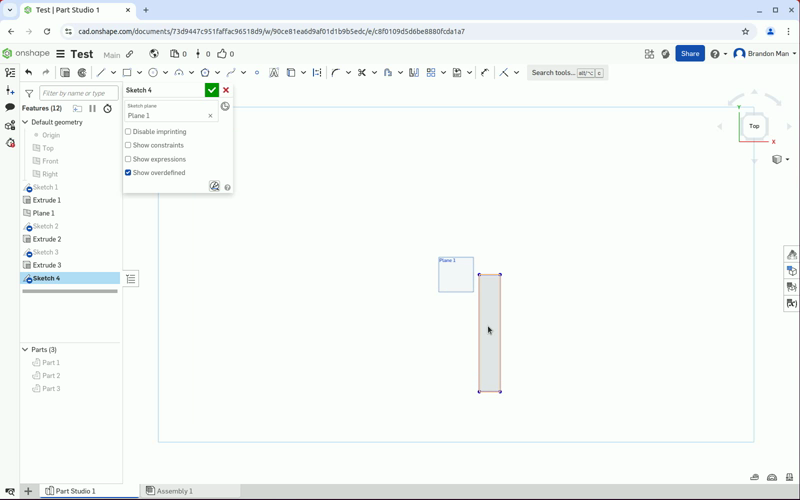
scroll(6)
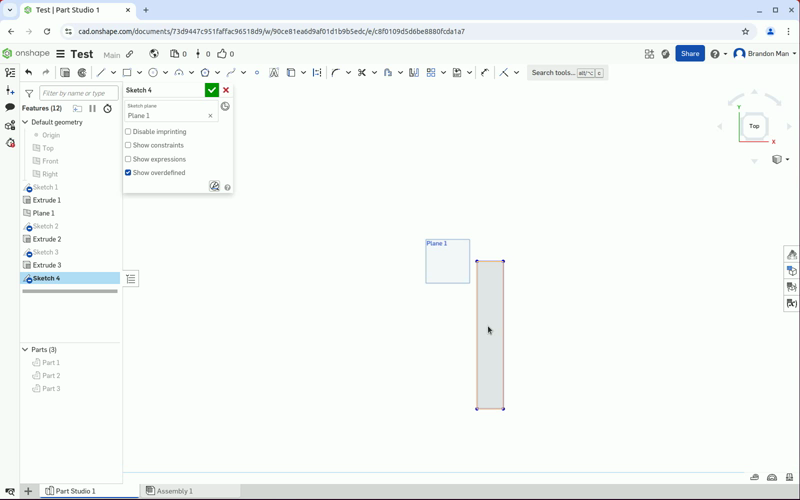
scroll(6)
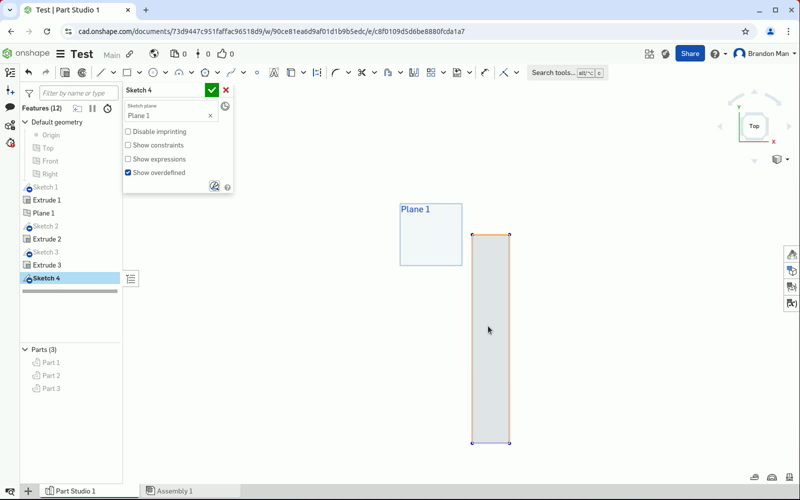
scroll(6)
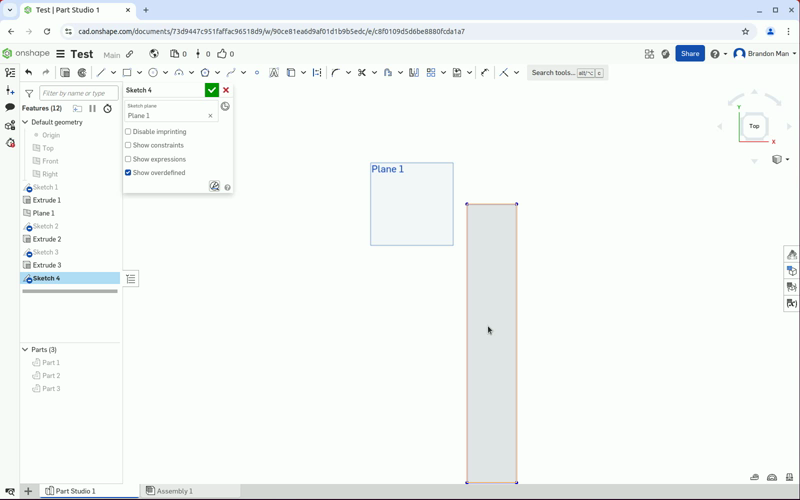
scroll(6)
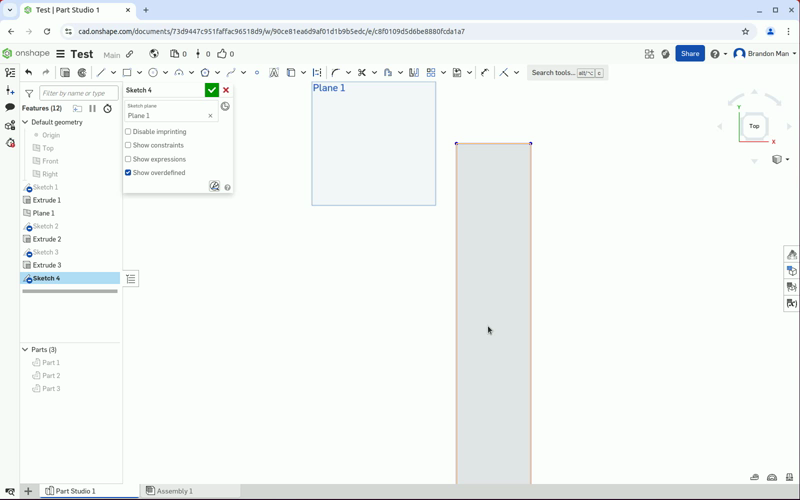
scroll(6)
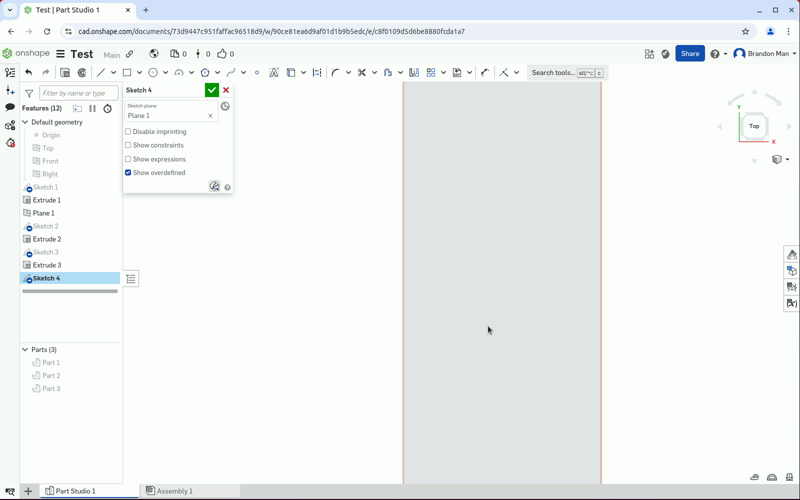
click(488, 325)
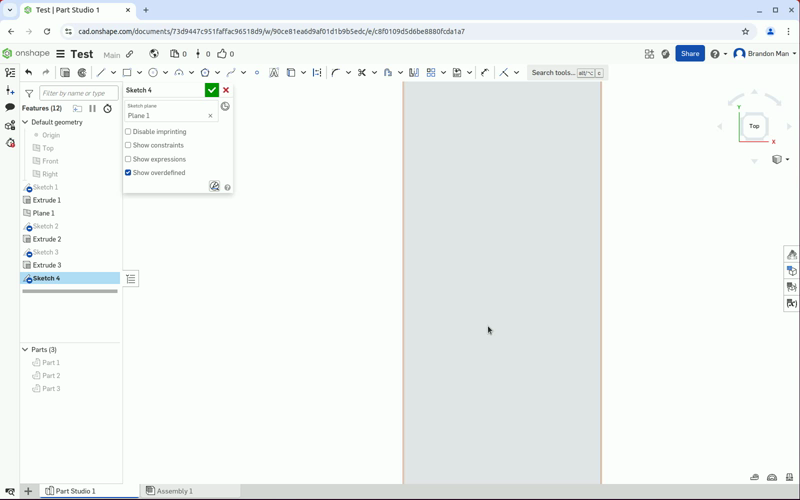
scroll(-6)
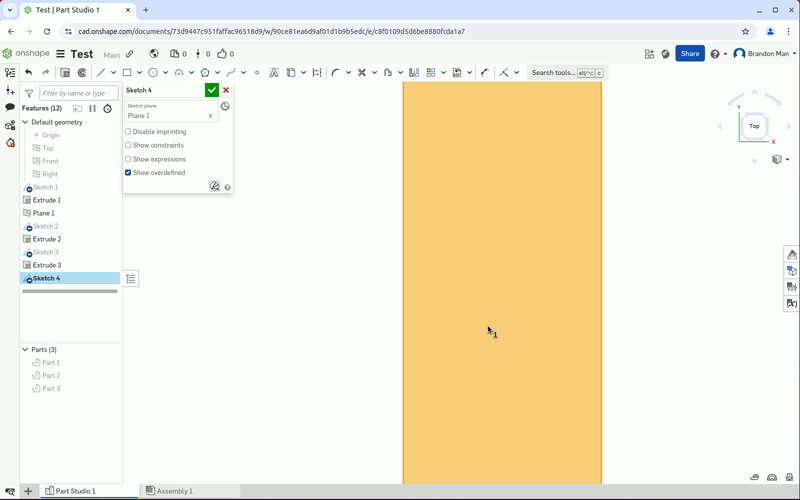
scroll(-6)
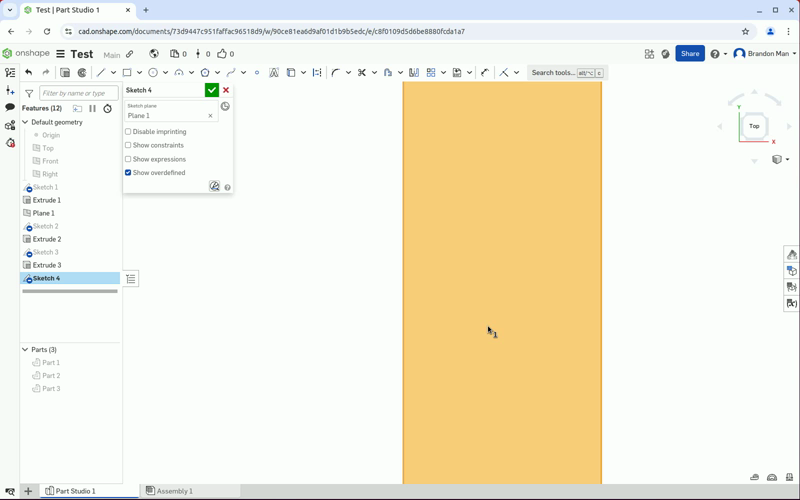
scroll(-6)
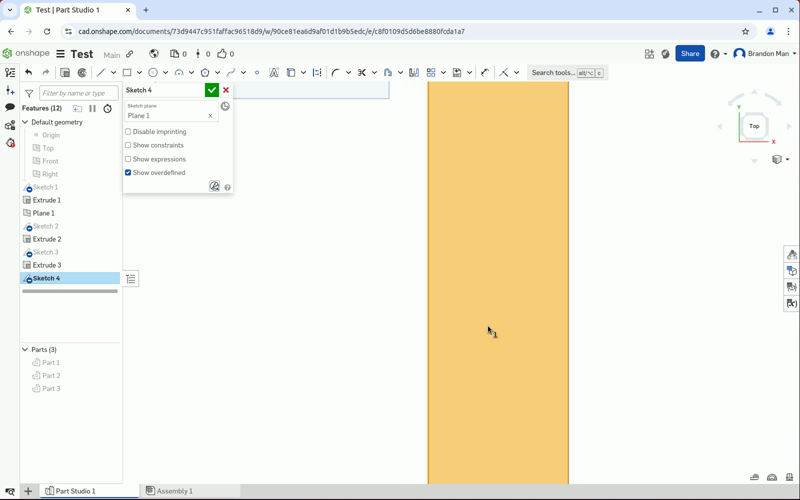
scroll(-6)
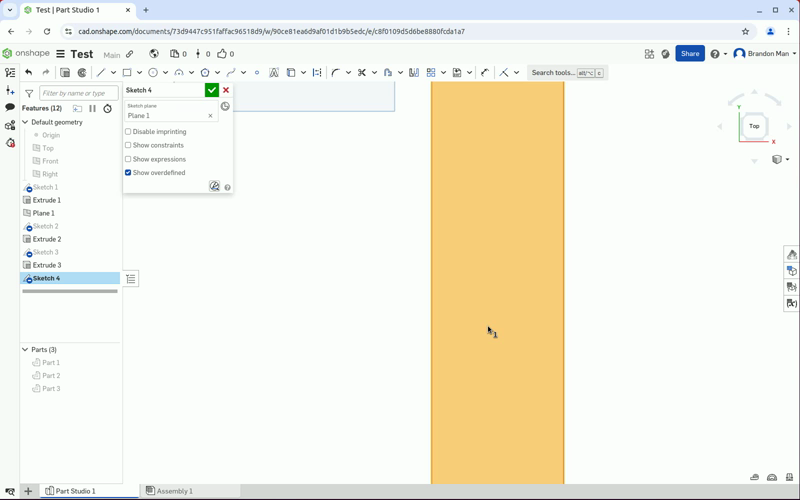
scroll(-6)
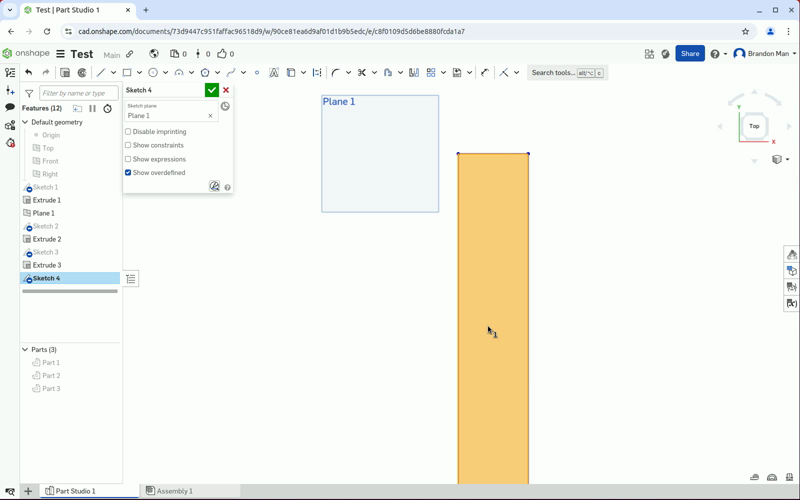
scroll(-6)
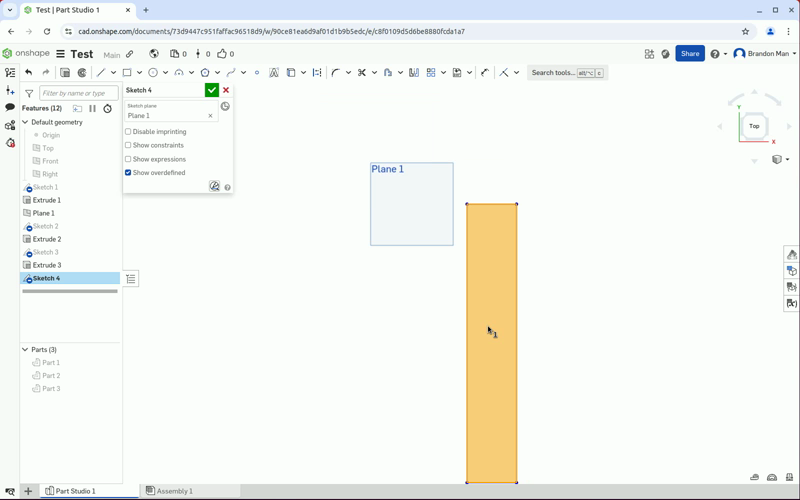
scroll(-6)
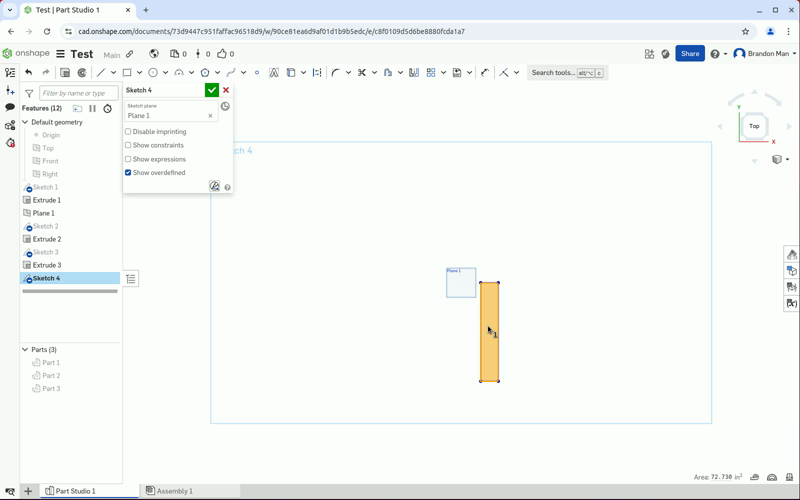
mouse_move(73, 352)
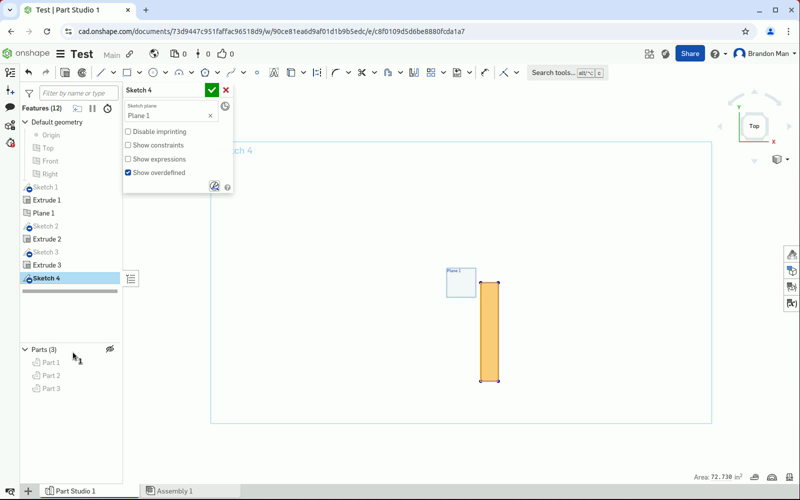
key(shift+y)
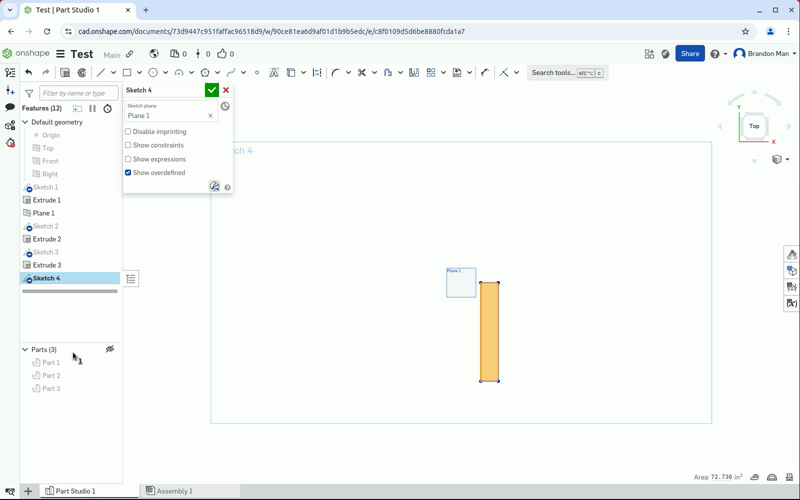
key(shift+e)
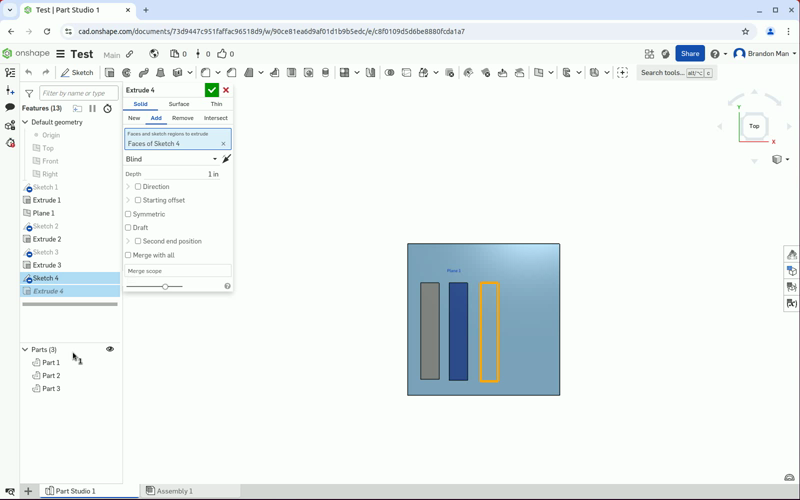
mouse_move(143, 106)
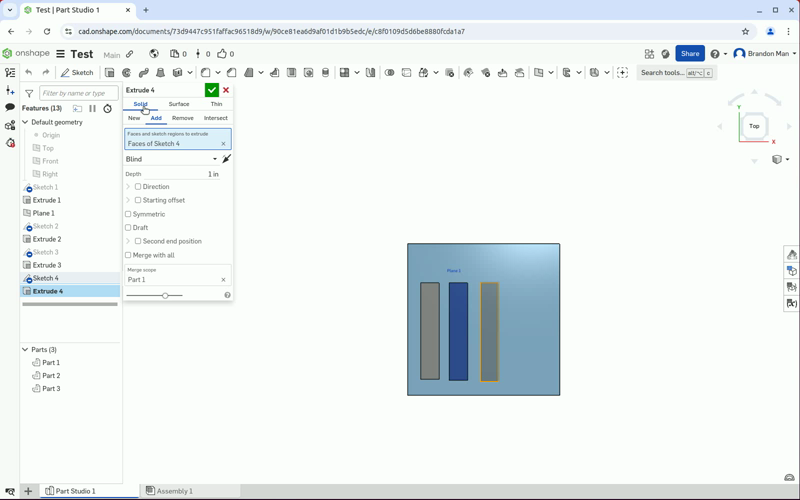
click(143, 106)
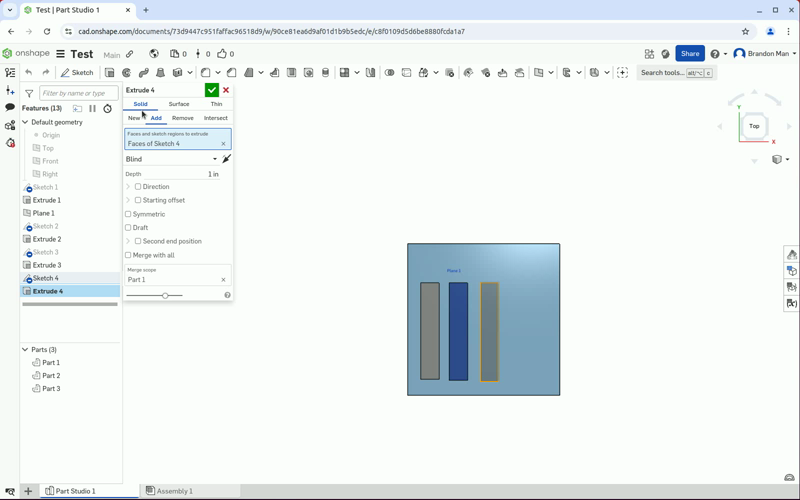
mouse_move(137, 120)
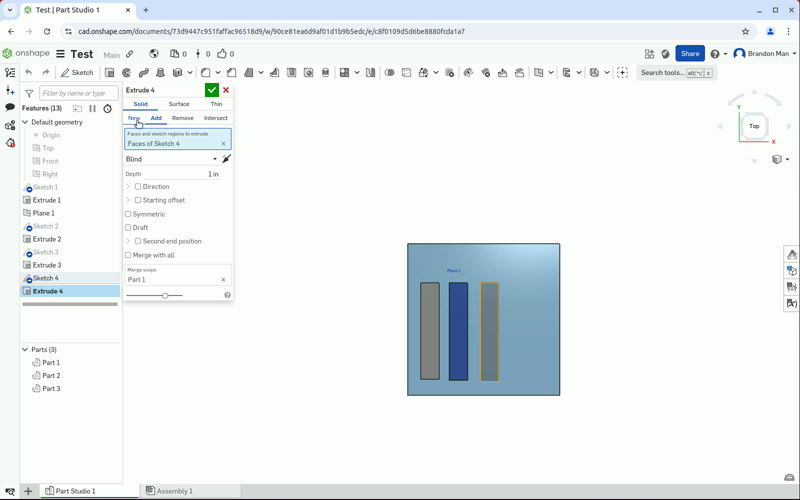
click(137, 120)
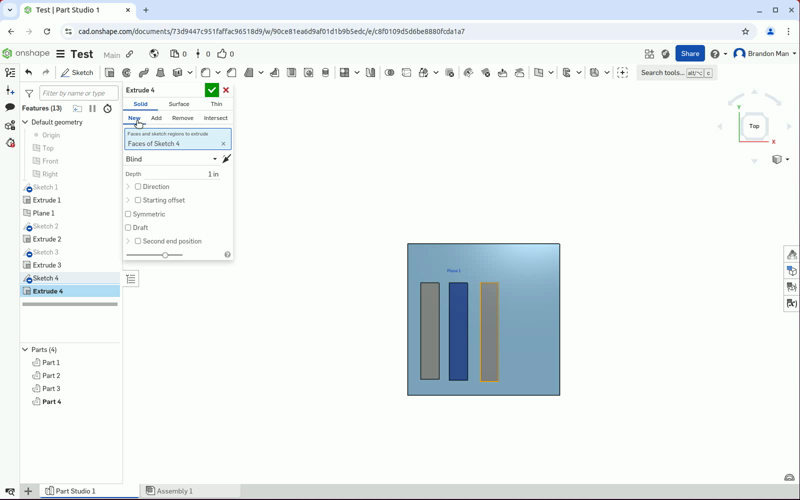
key(tab, 4)
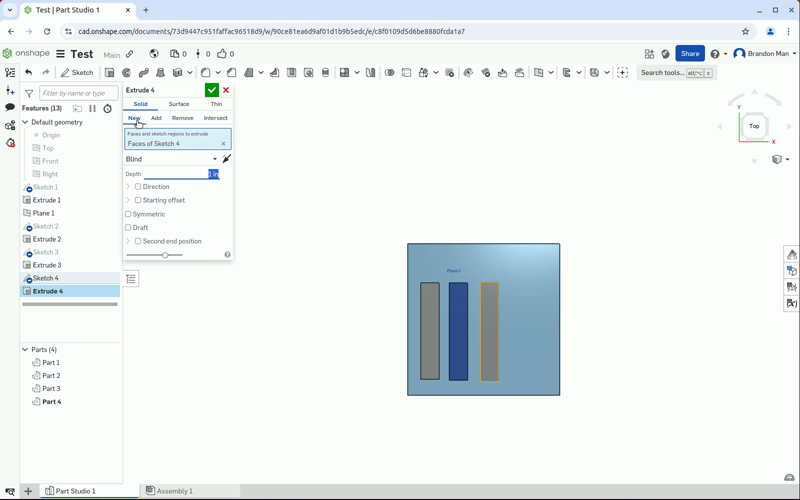
text(0.481)
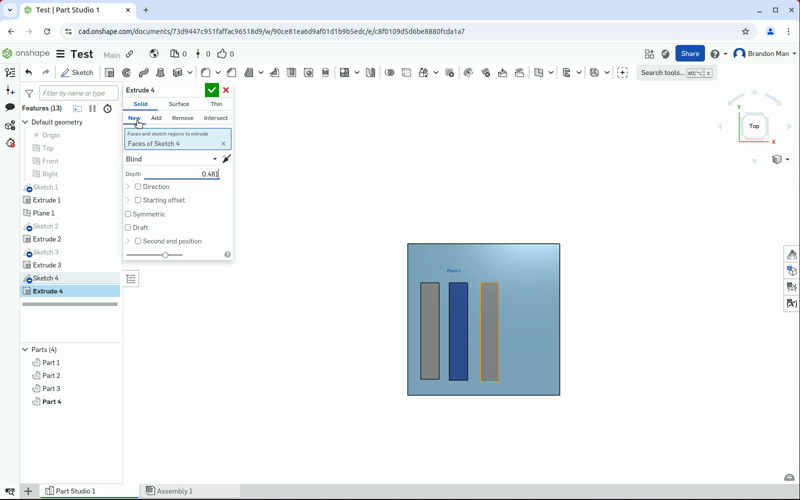
key(enter)
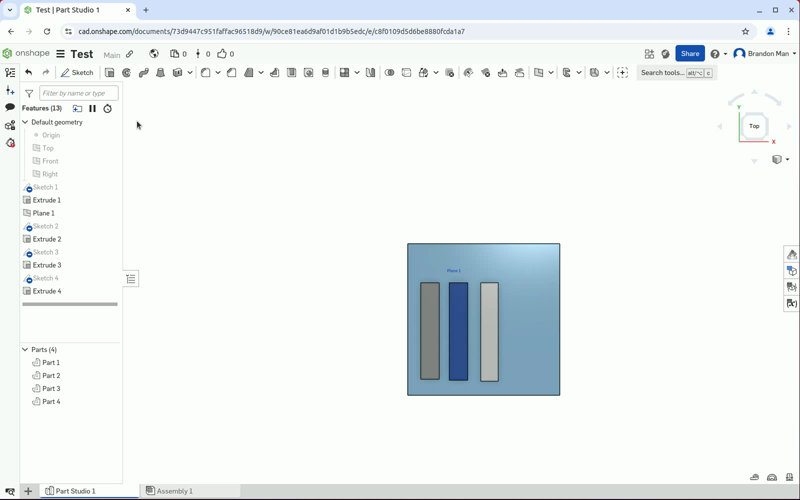
key(shift+h)
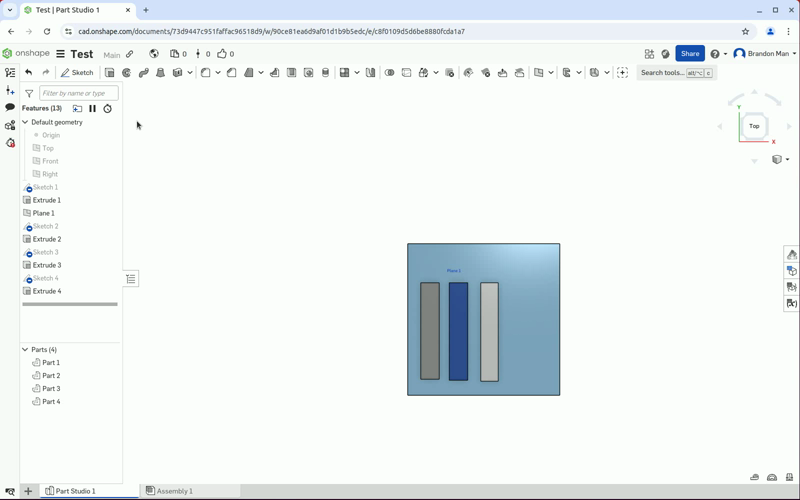
key(shift+h)
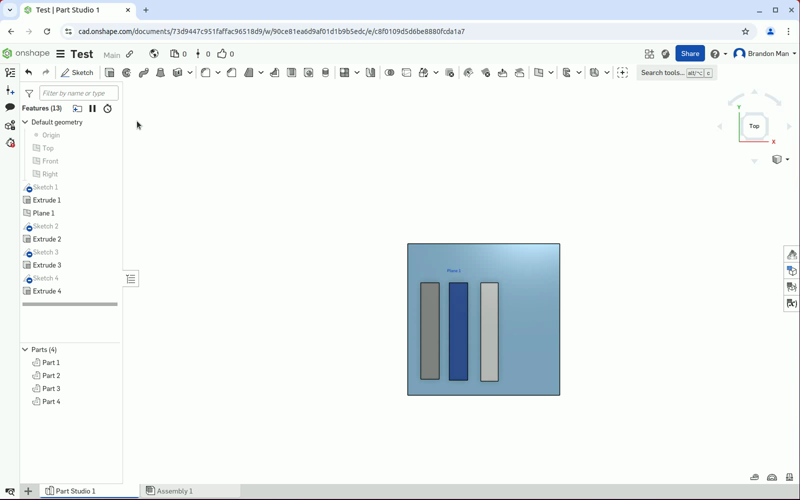
mouse_move(73, 189)
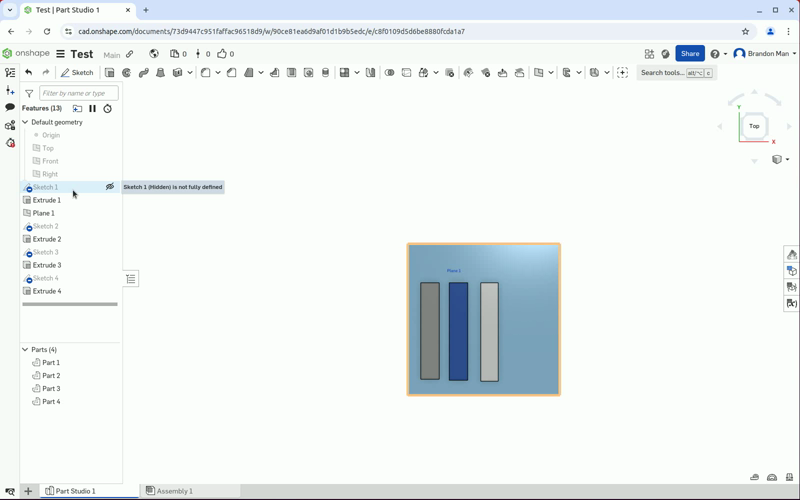
click(73, 189)
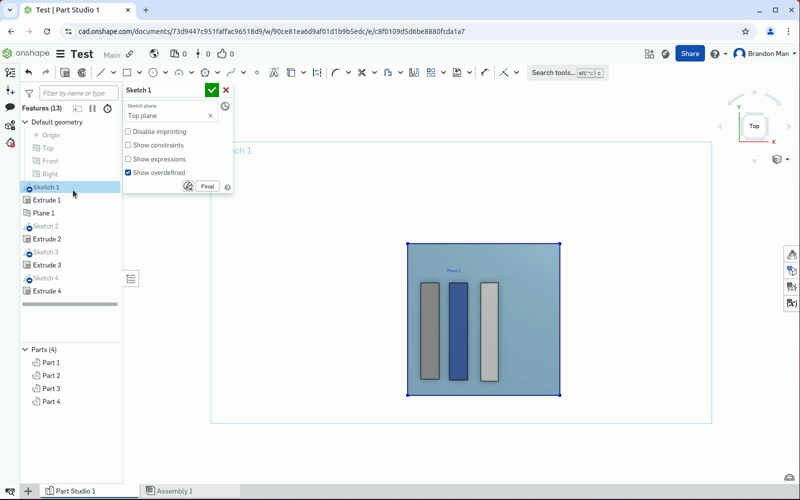
mouse_move(229, 92)
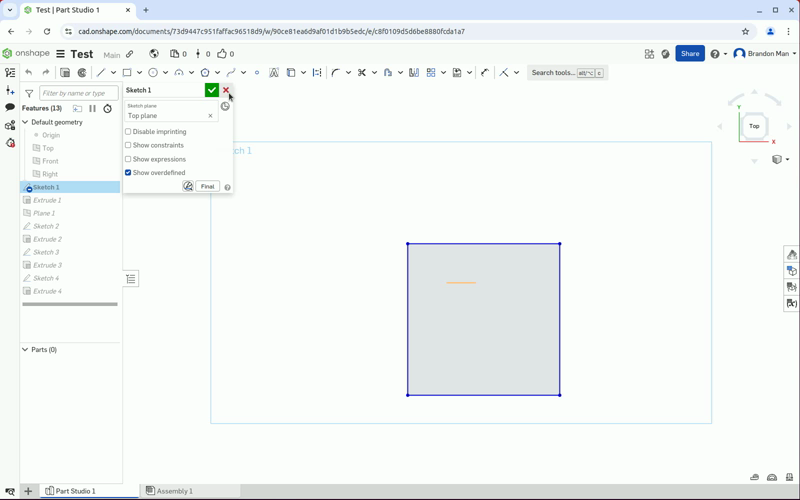
click(229, 92)
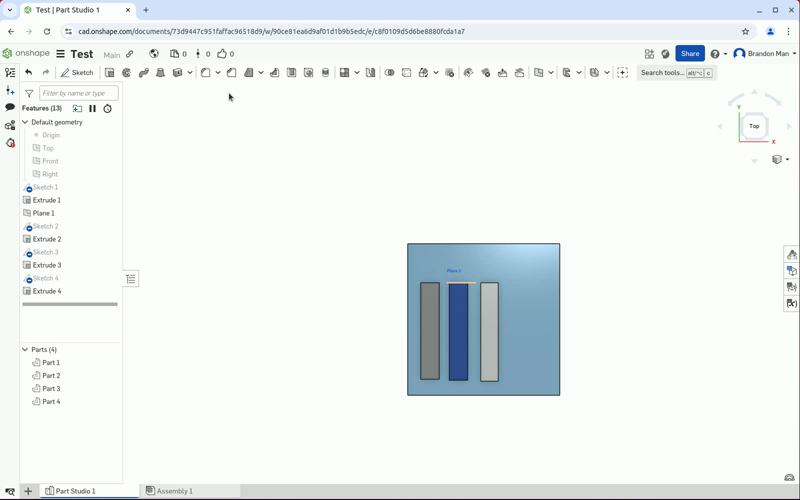
key(shift+s)
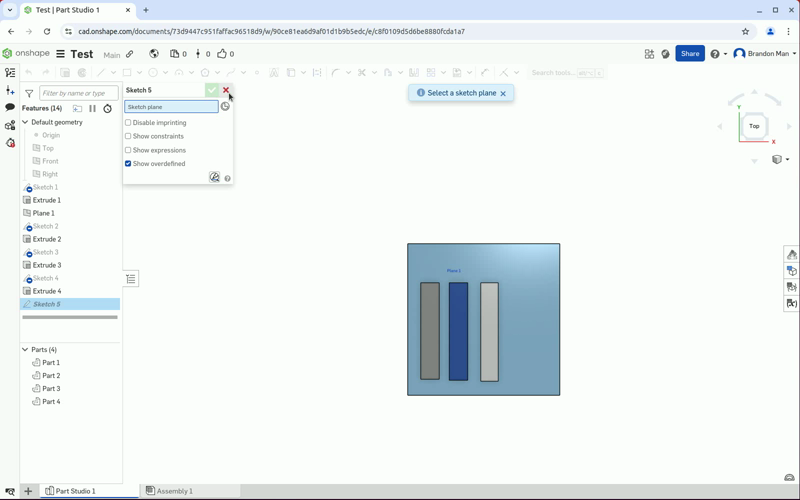
mouse_move(73, 215)
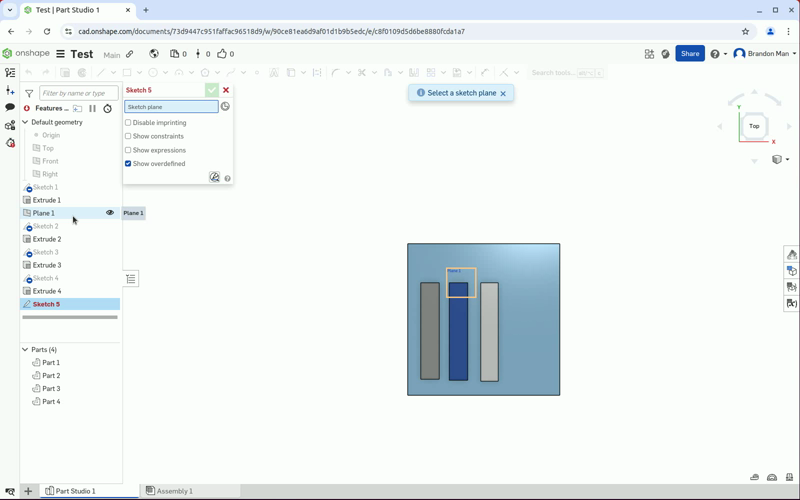
click(73, 215)
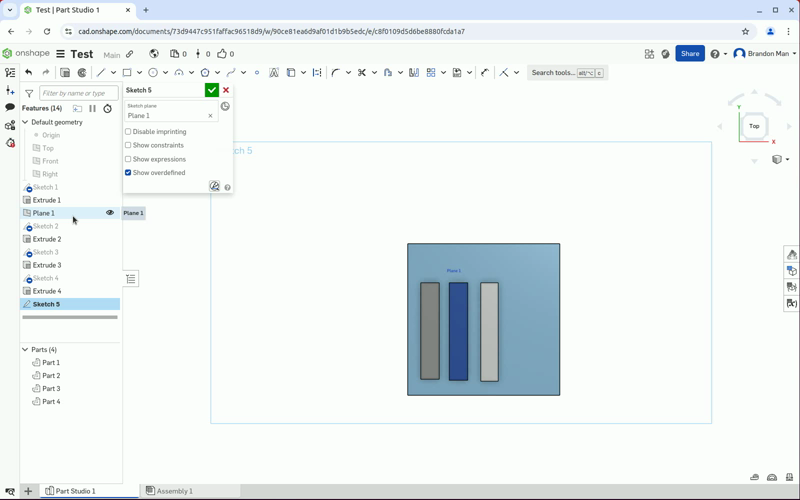
mouse_move(73, 352)
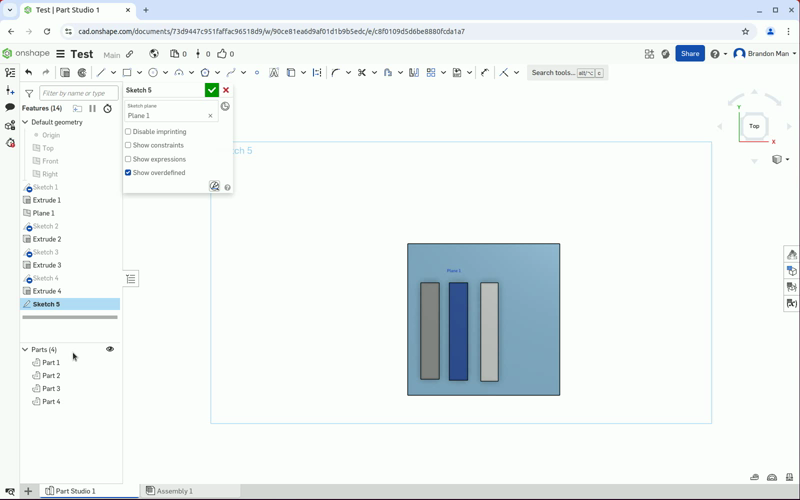
key(y)
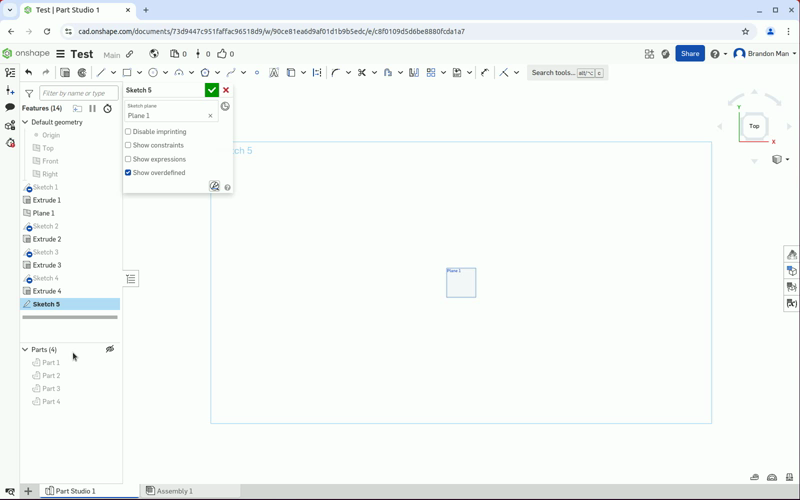
key(l)
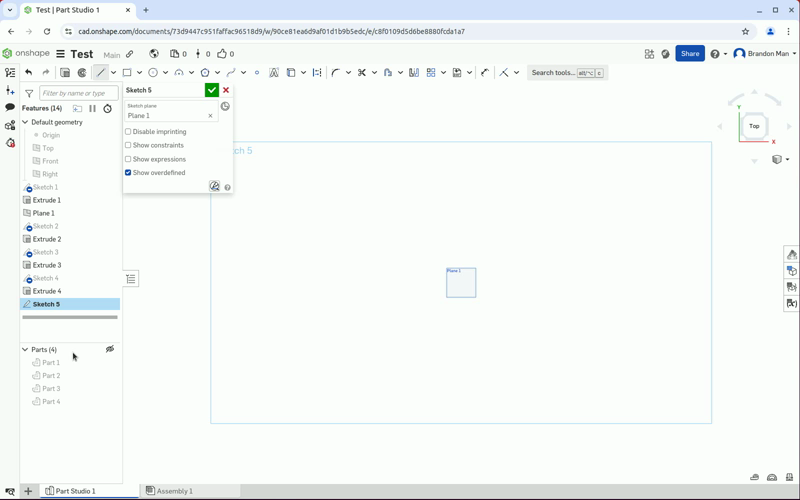
key_down(shift)
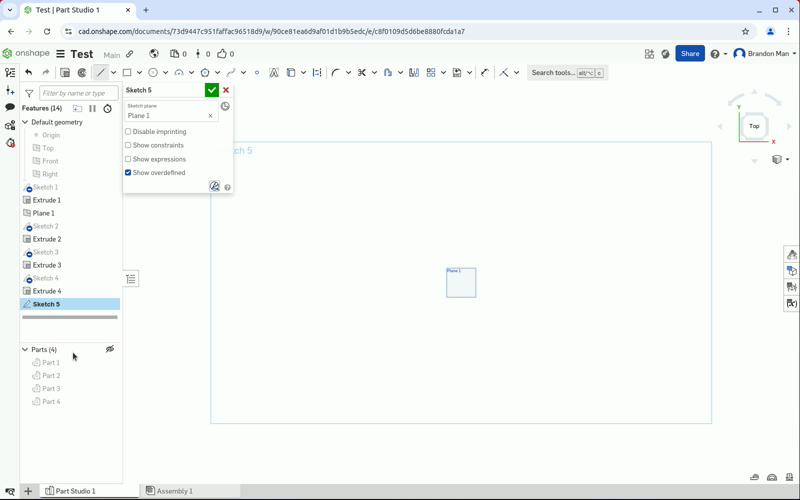
mouse_move(513, 382)
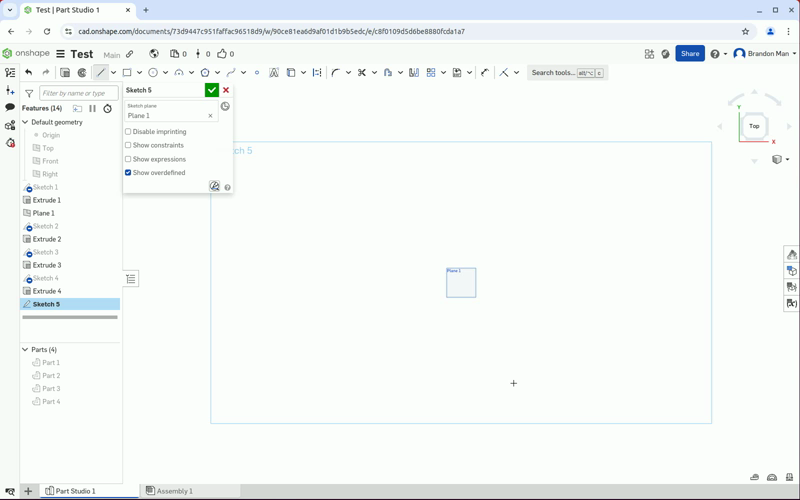
click(513, 382)
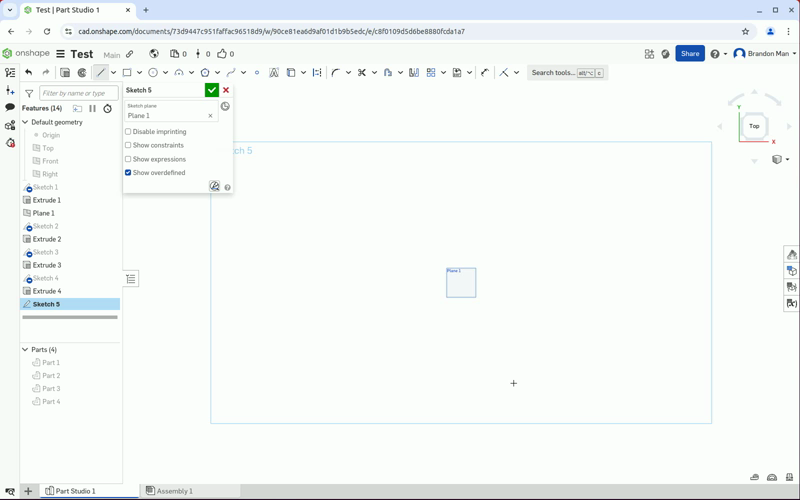
key_up(shift)
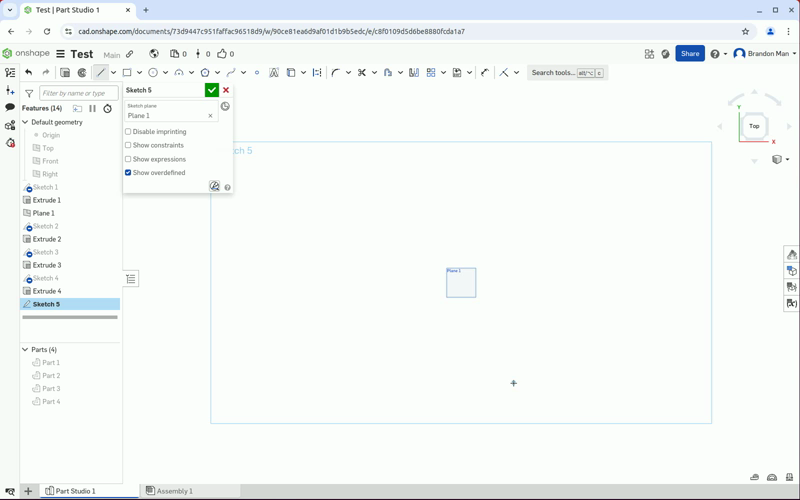
key_down(shift)
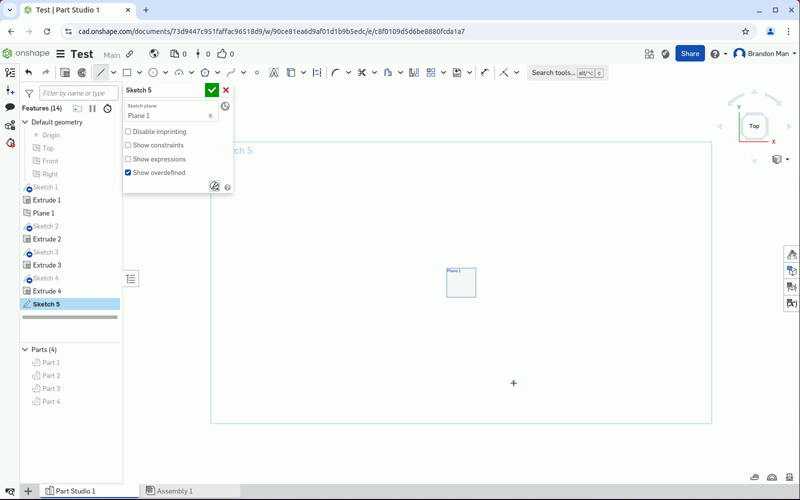
mouse_move(543, 382)
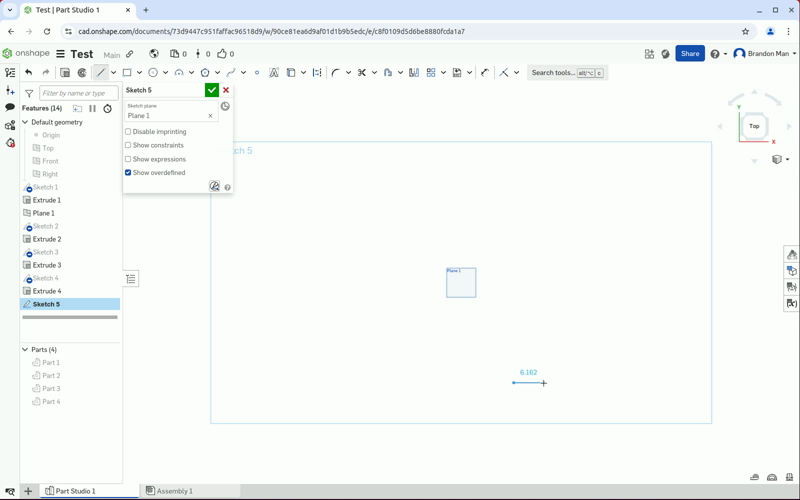
mouse_move(534, 382)
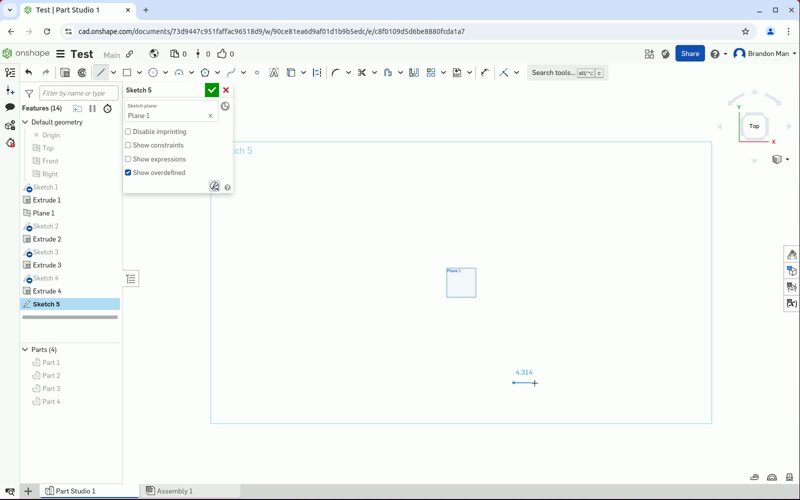
click(534, 382)
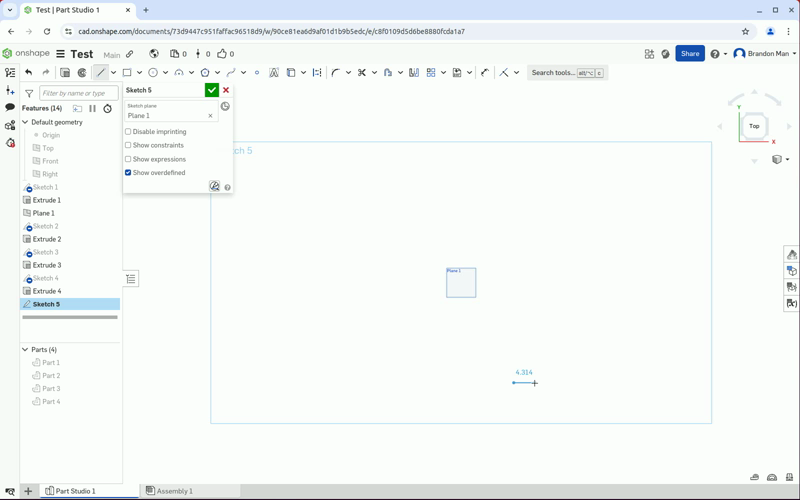
key_up(shift)
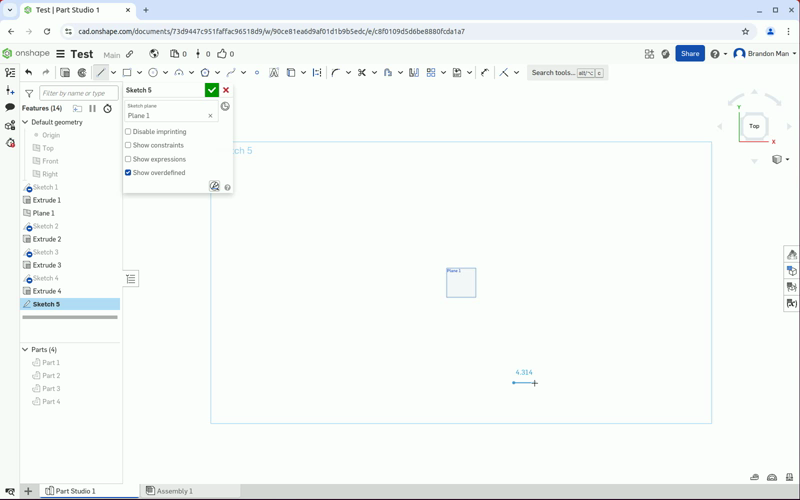
key_down(shift)
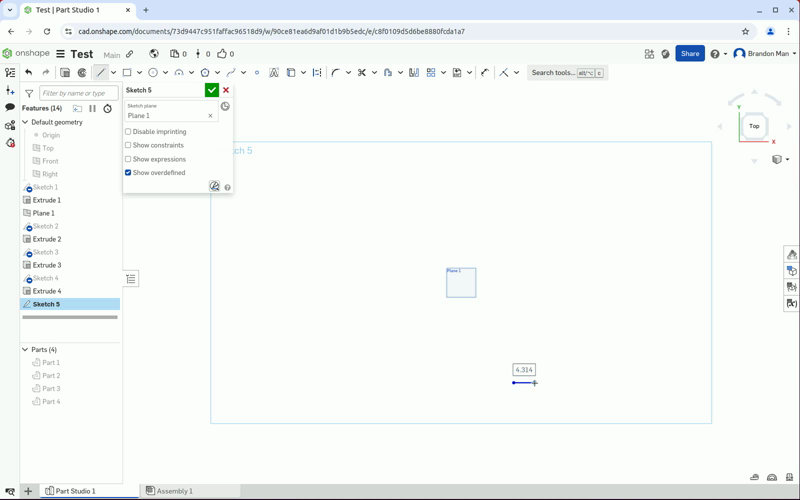
mouse_move(534, 282)
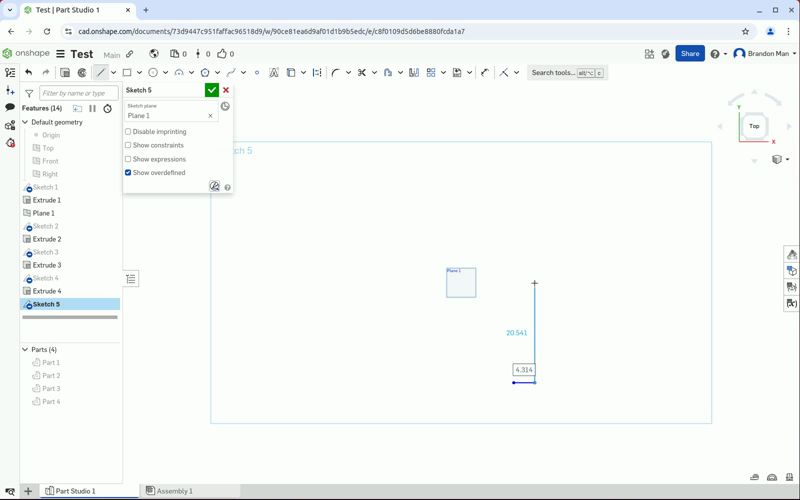
click(534, 282)
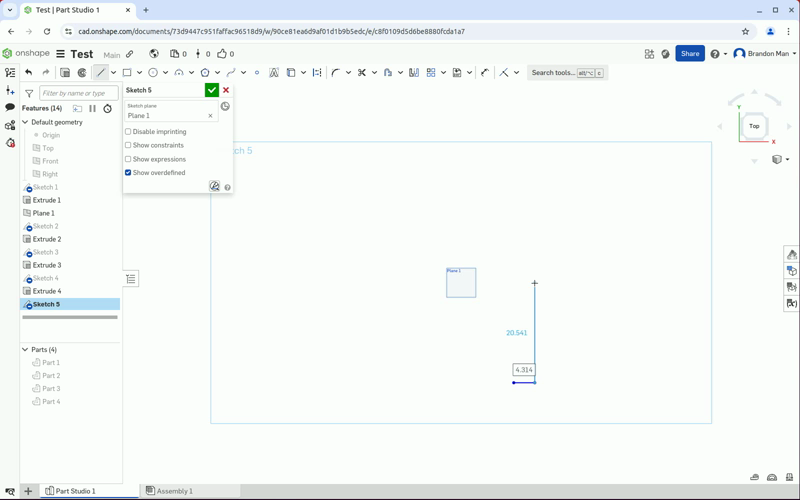
key_up(shift)
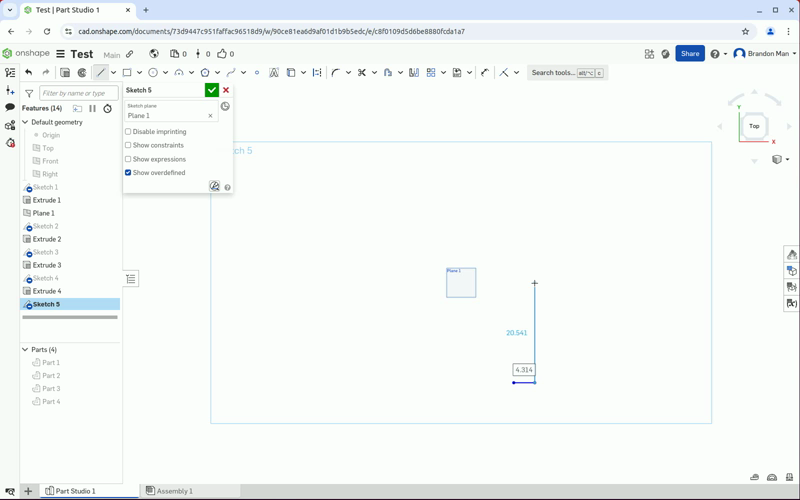
key_down(shift)
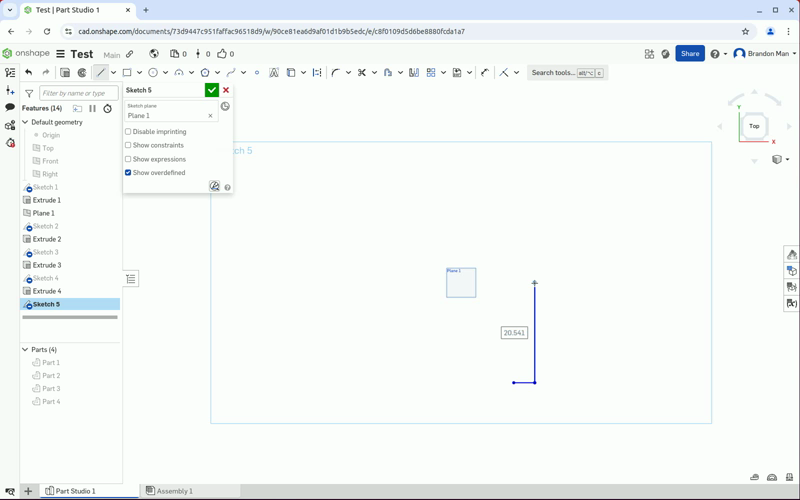
mouse_move(564, 282)
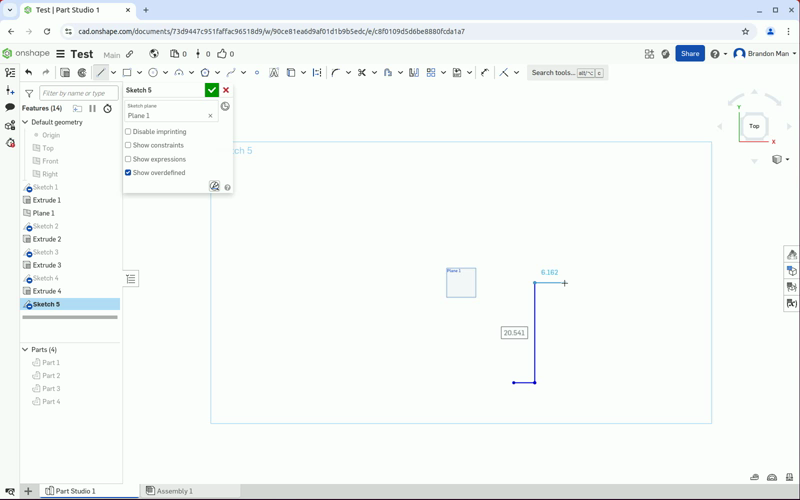
mouse_move(513, 282)
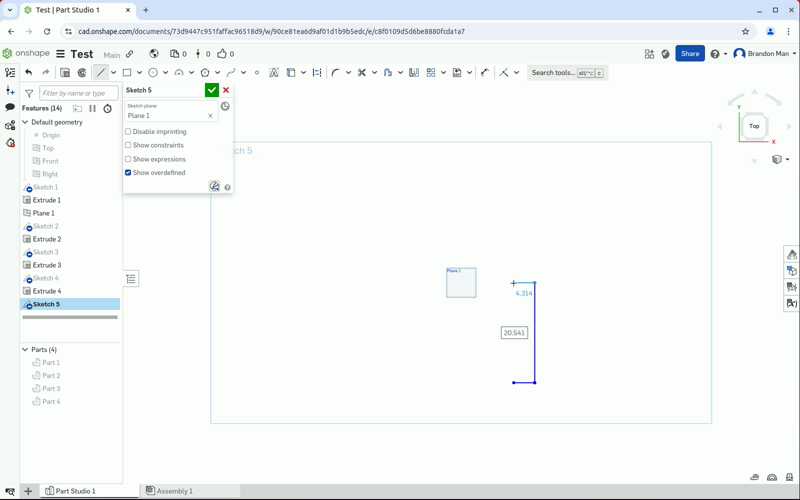
click(513, 282)
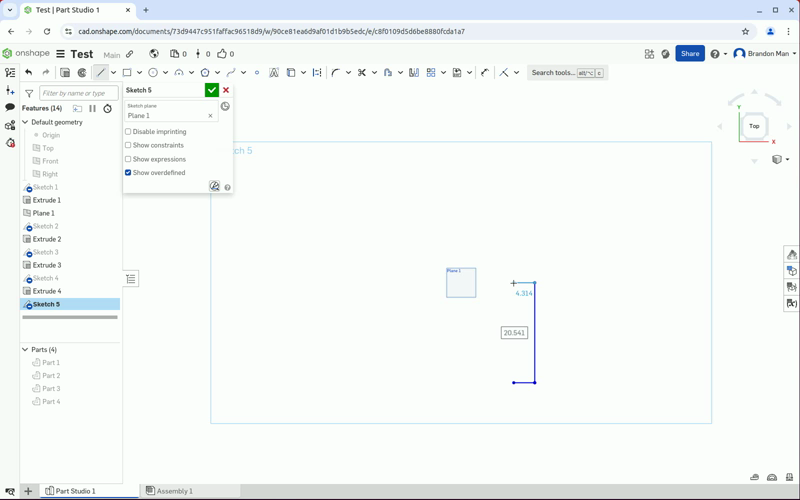
key_up(shift)
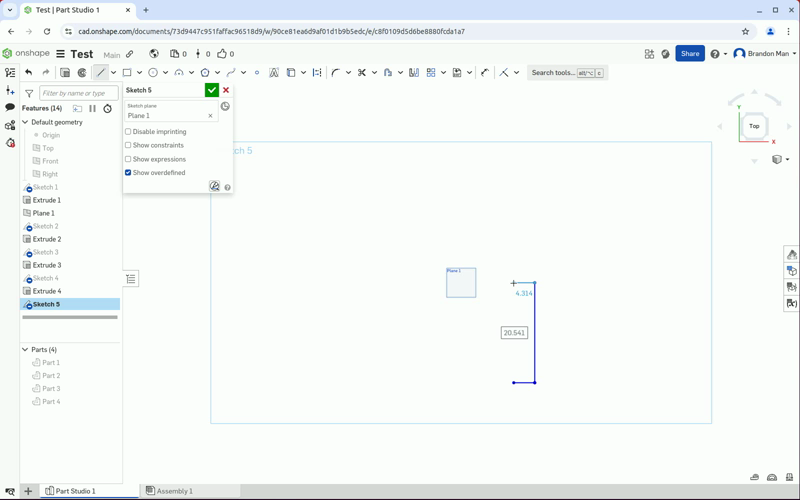
key_down(shift)
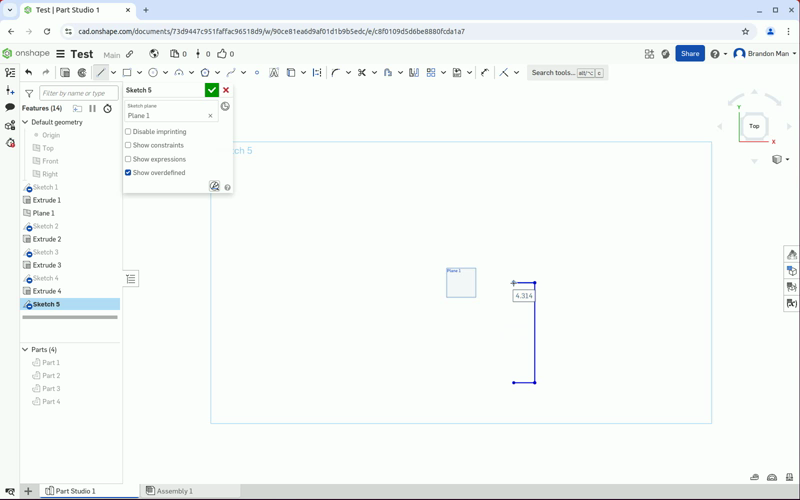
mouse_move(513, 382)
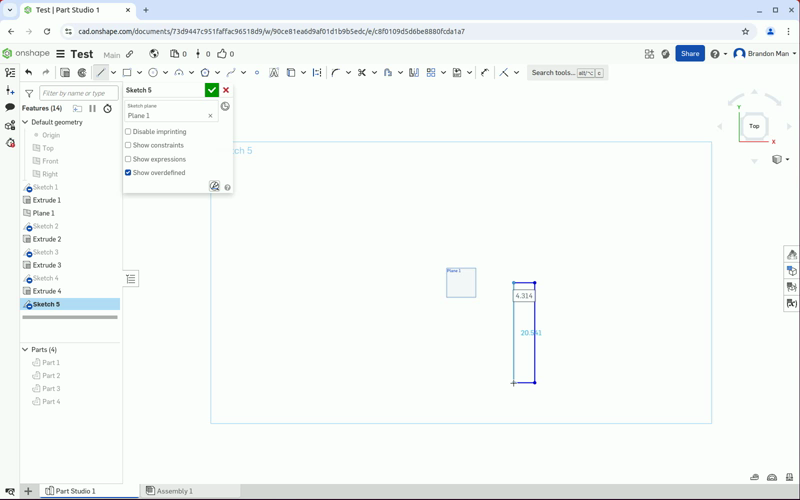
key_up(shift)
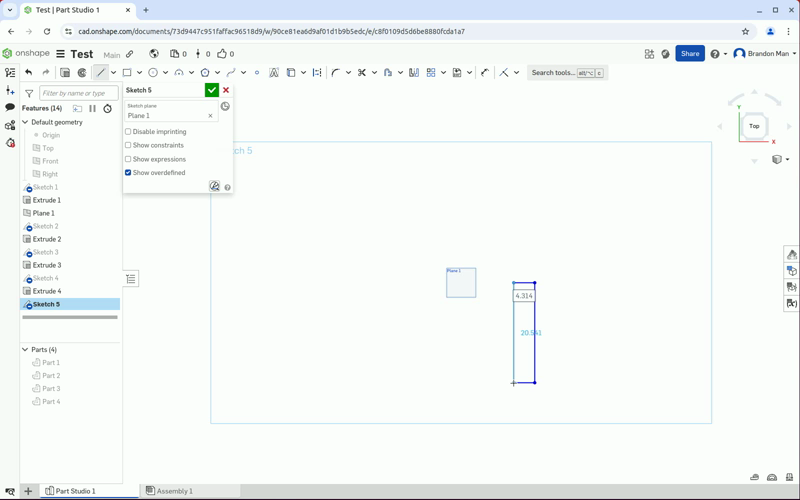
click(513, 382)
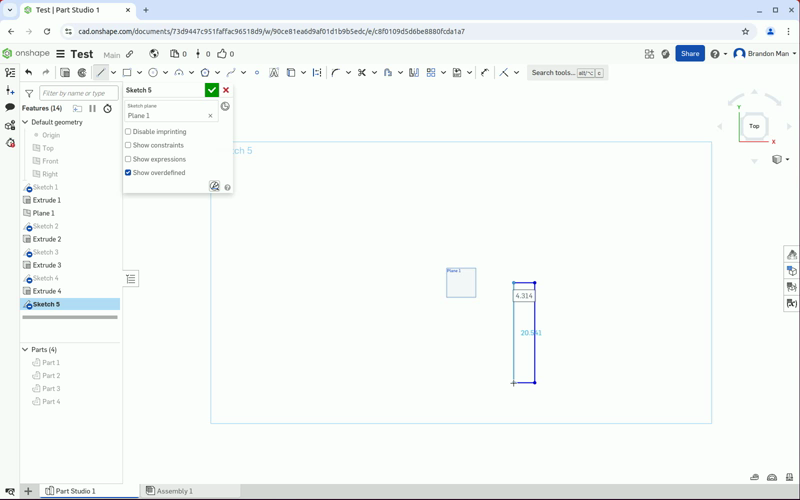
key(esc)
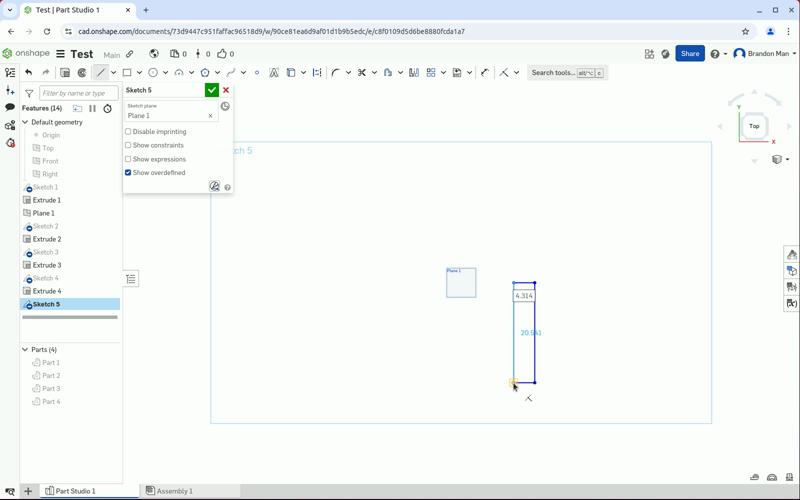
mouse_move(517, 351)
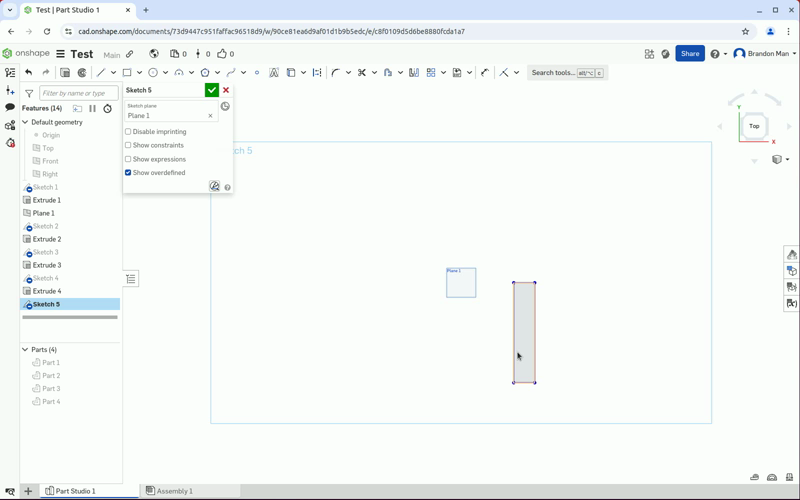
click(517, 351)
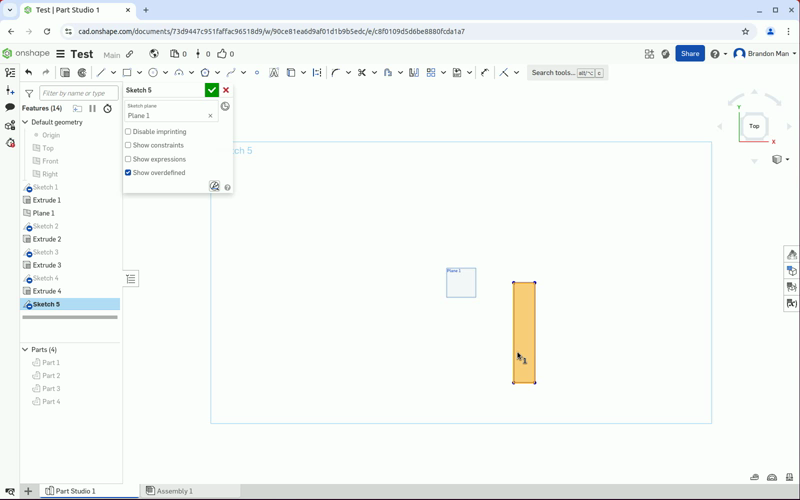
mouse_move(73, 352)
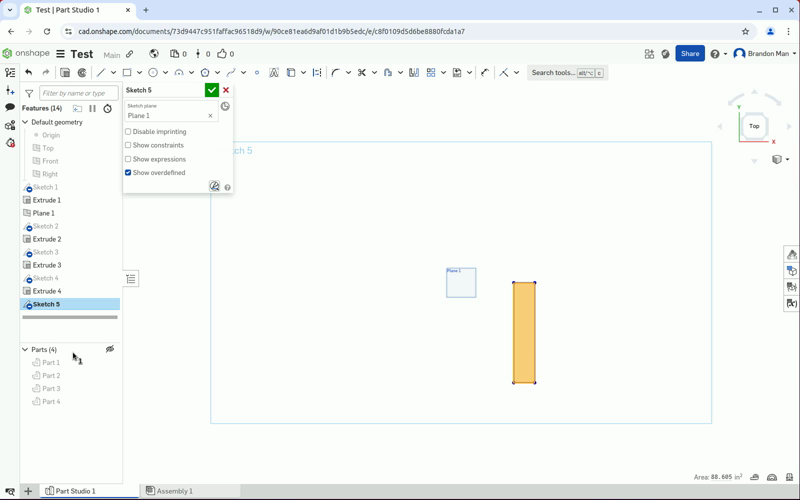
key(shift+y)
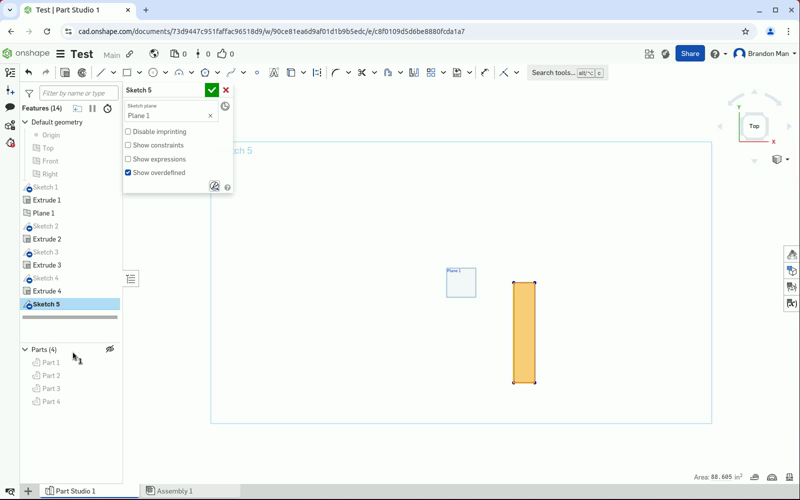
key(shift+e)
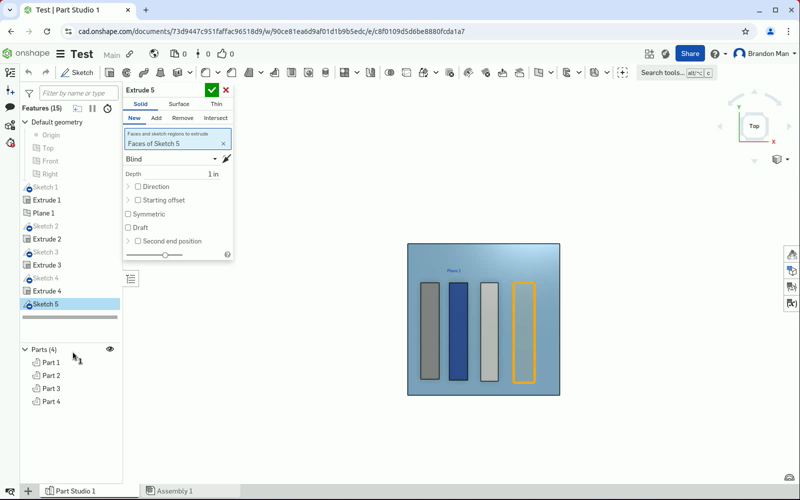
mouse_move(143, 106)
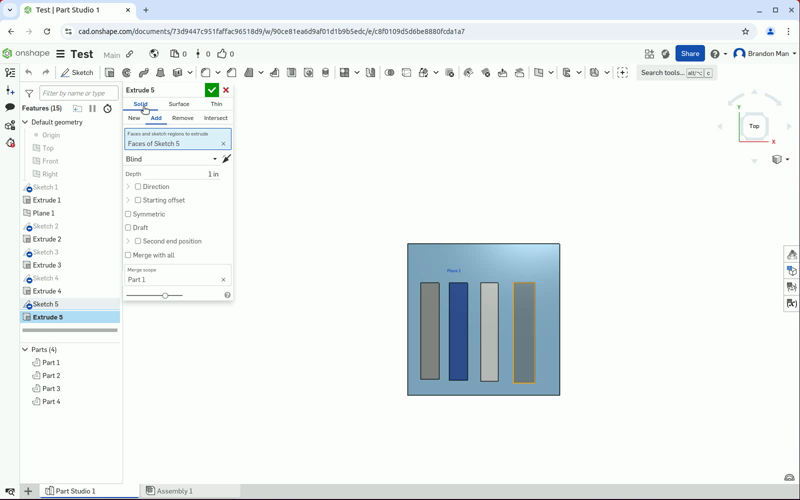
click(143, 106)
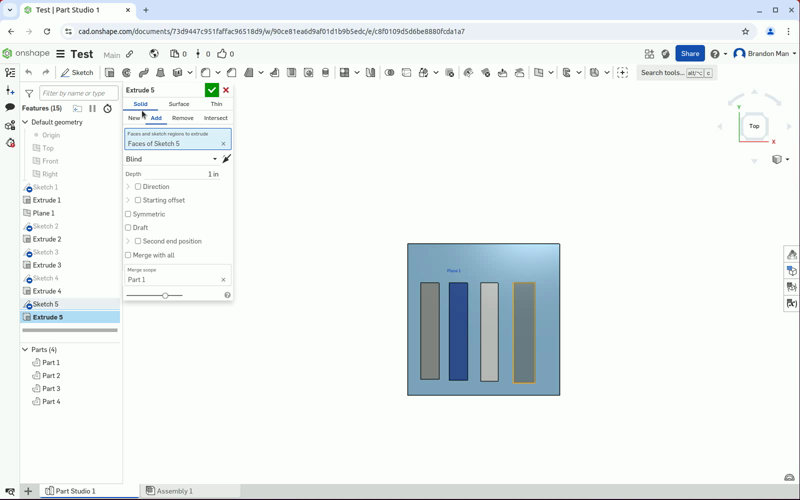
mouse_move(137, 120)
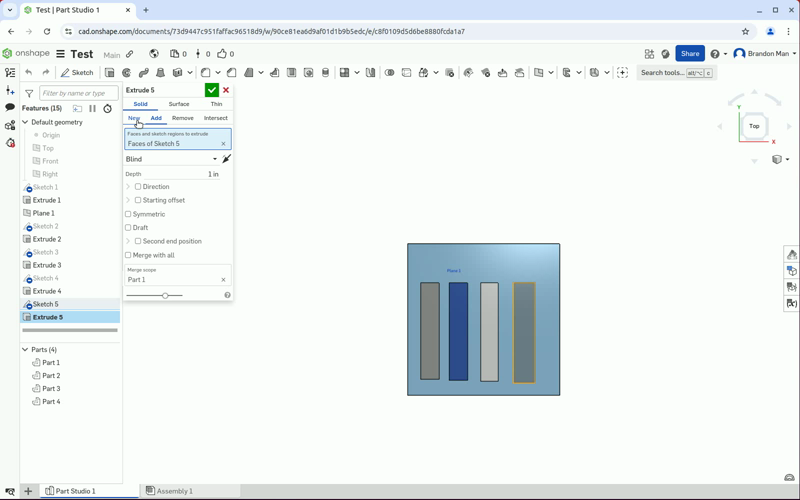
click(137, 120)
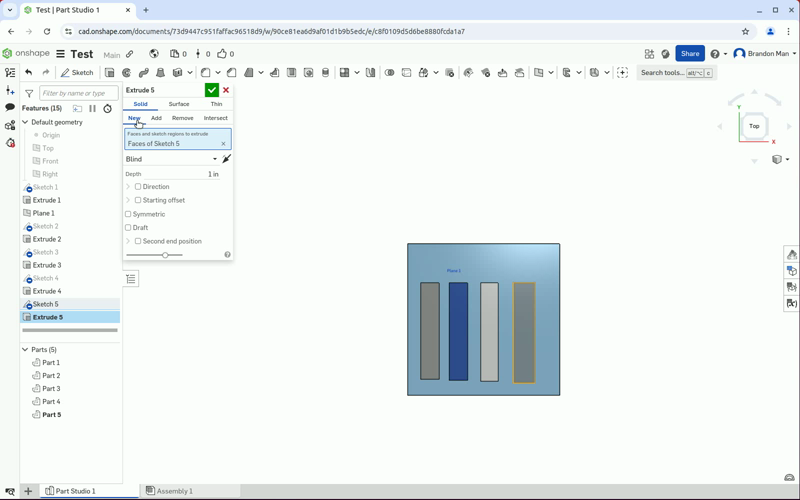
key(tab, 4)
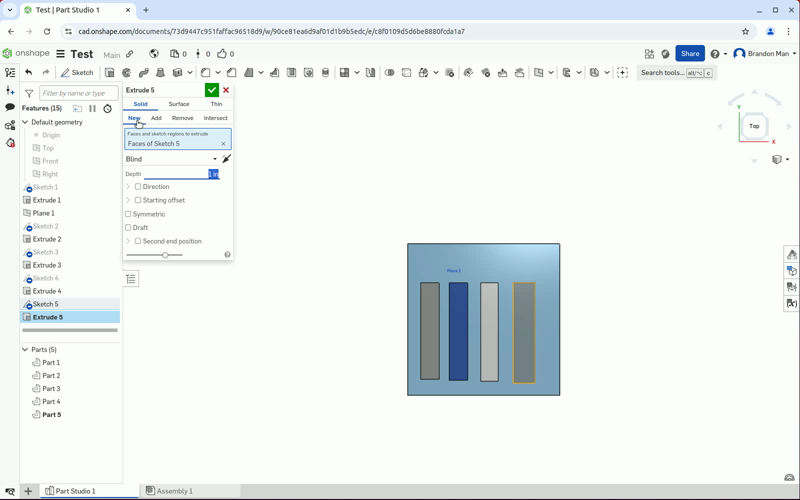
text(0.481)
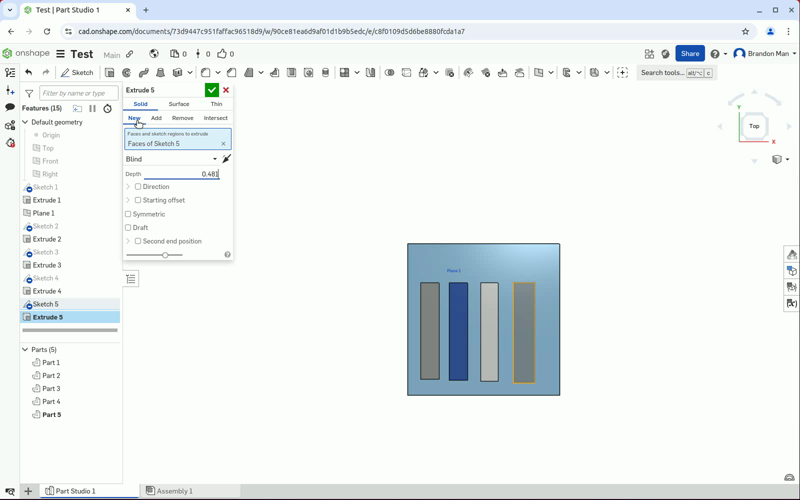
key(enter)
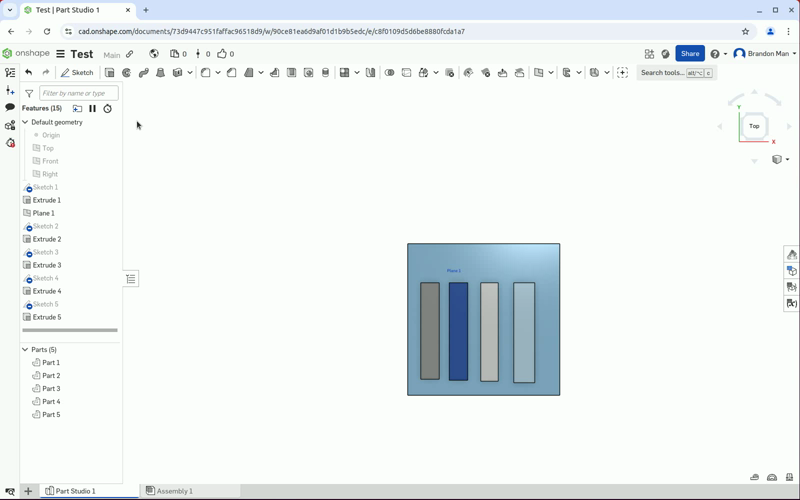
key(shift+h)
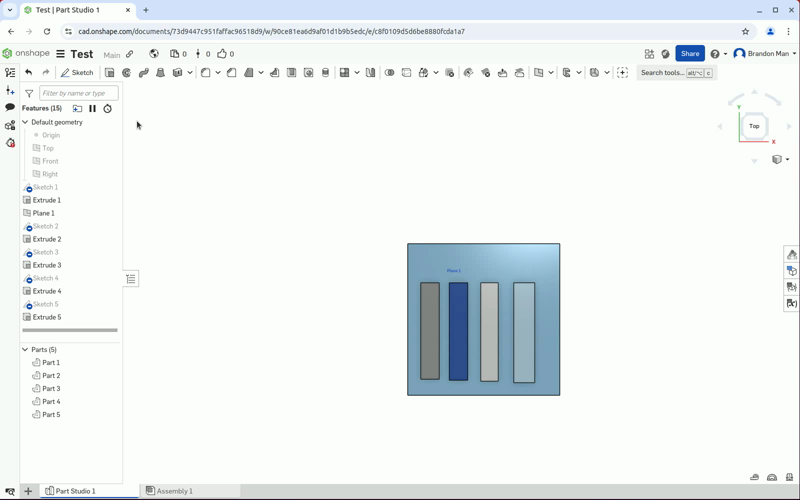
key(shift+h)
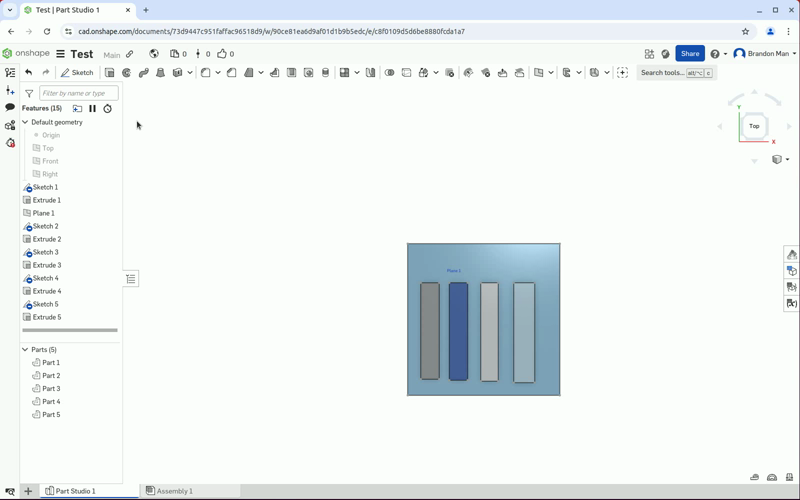
key(shift+7)
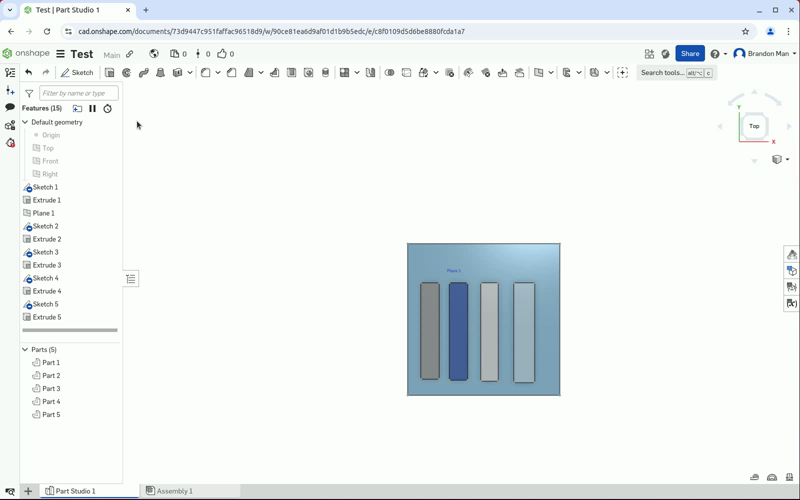
key(up, 3)
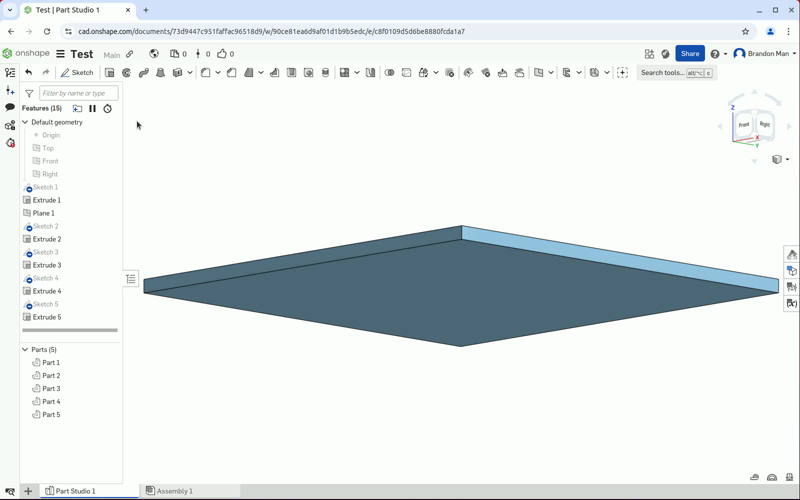
key(left, 3)
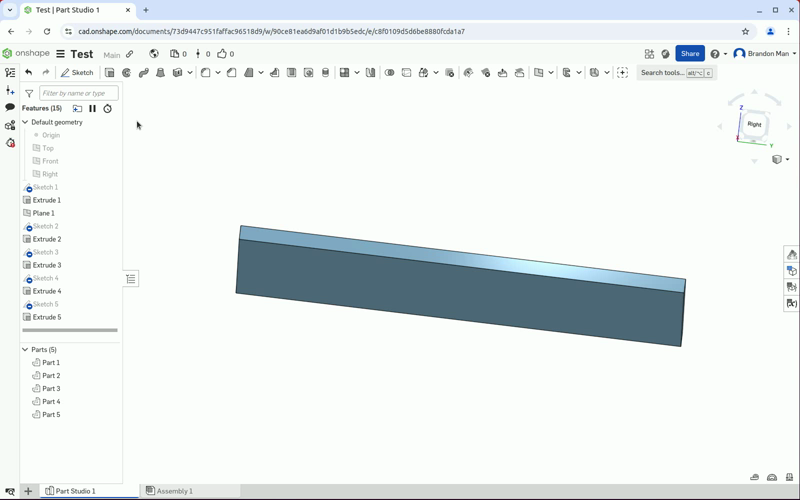
key(right, 3)
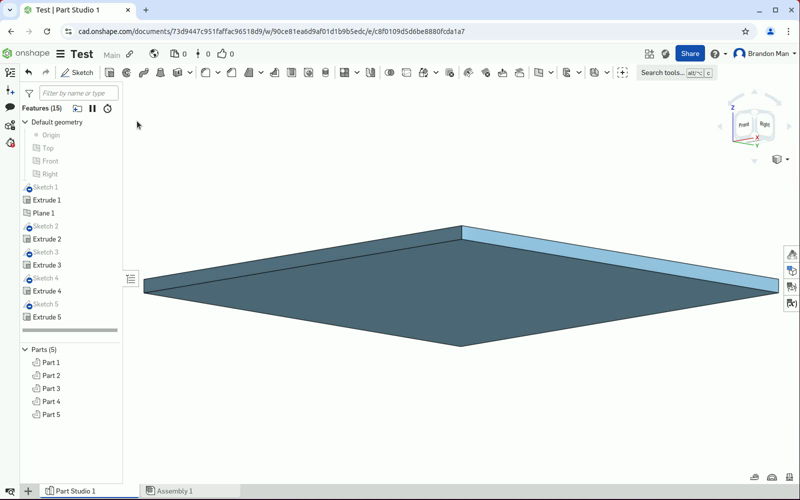
key(down, 3)
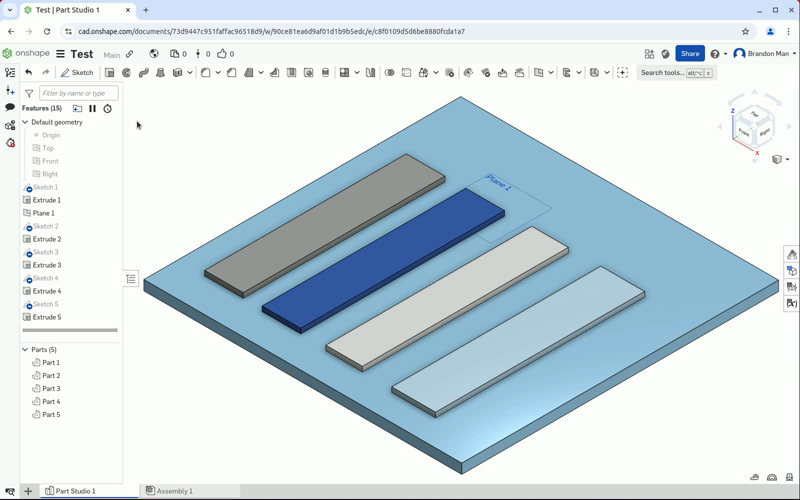
mouse_move(73, 189)
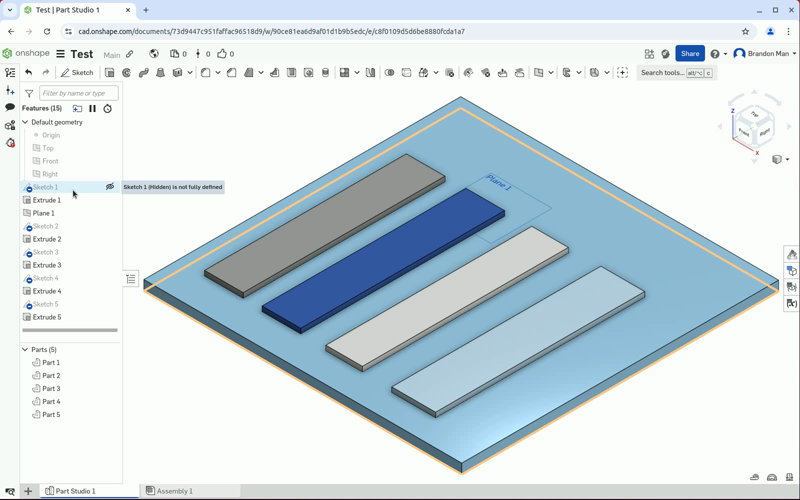
click(73, 189)